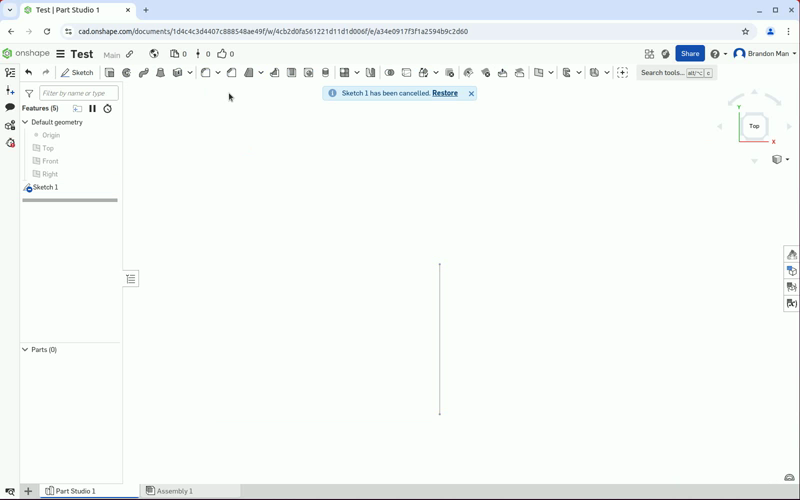
key(shift+h)
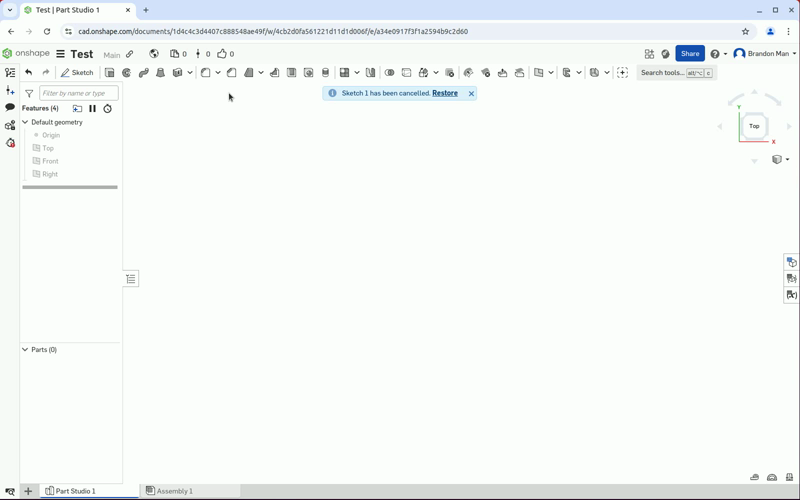
mouse_move(73, 352)
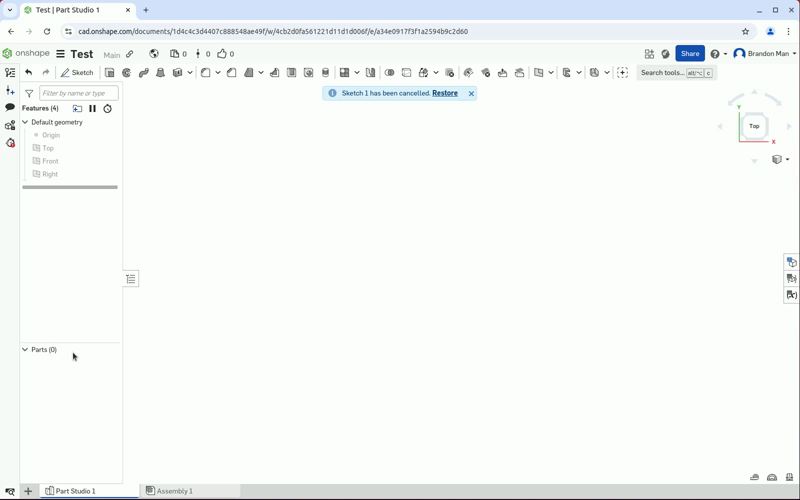
key(y)
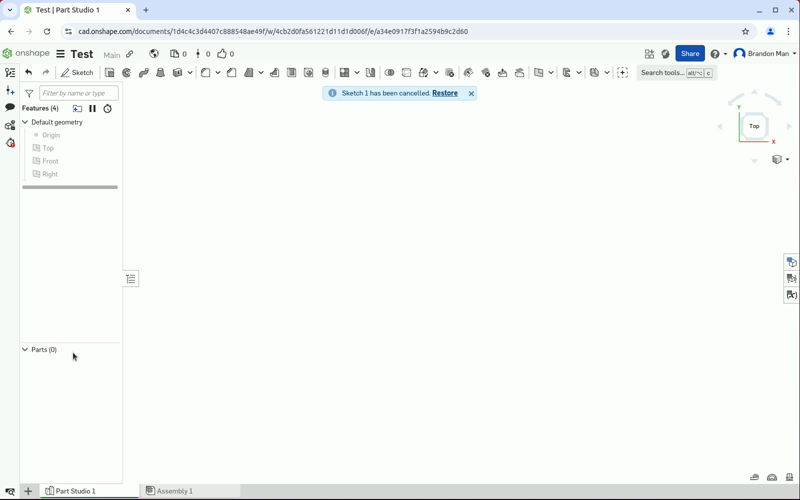
key(shift+p)
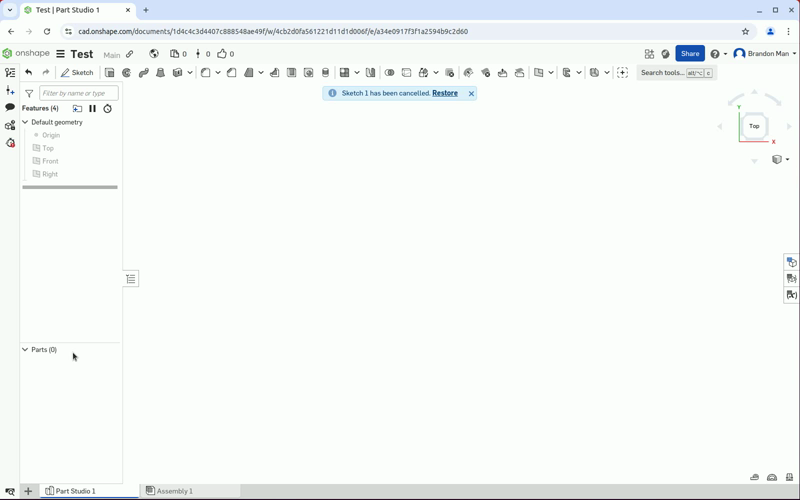
key(space)
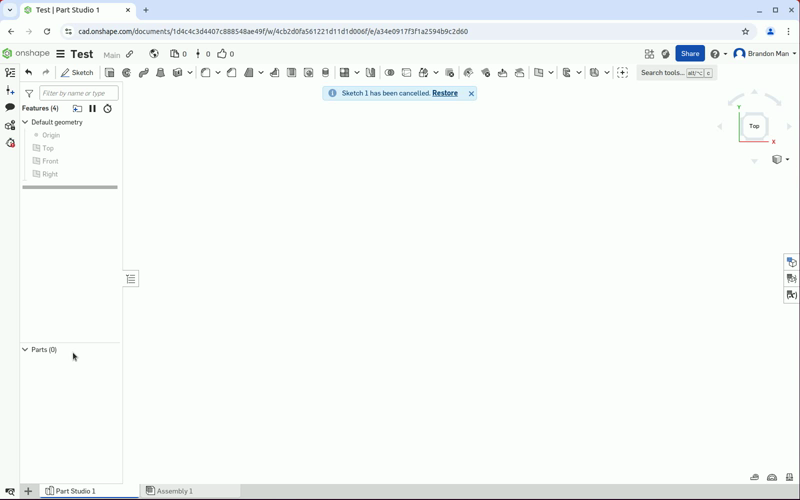
key_down(shift)
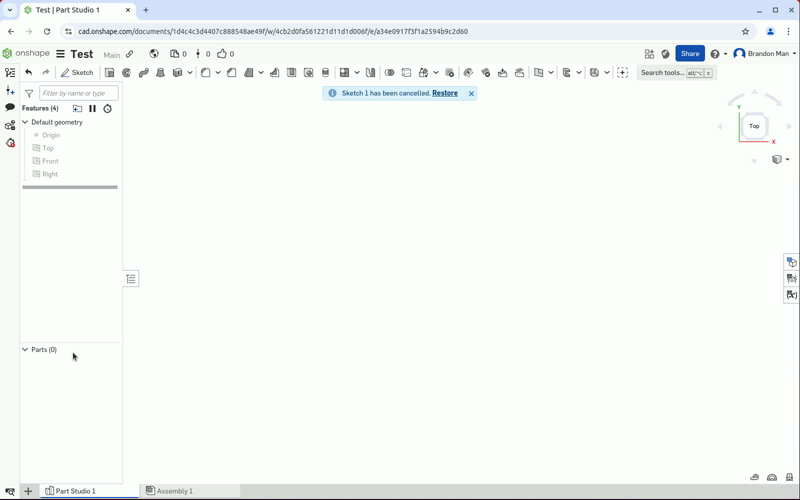
key(up)
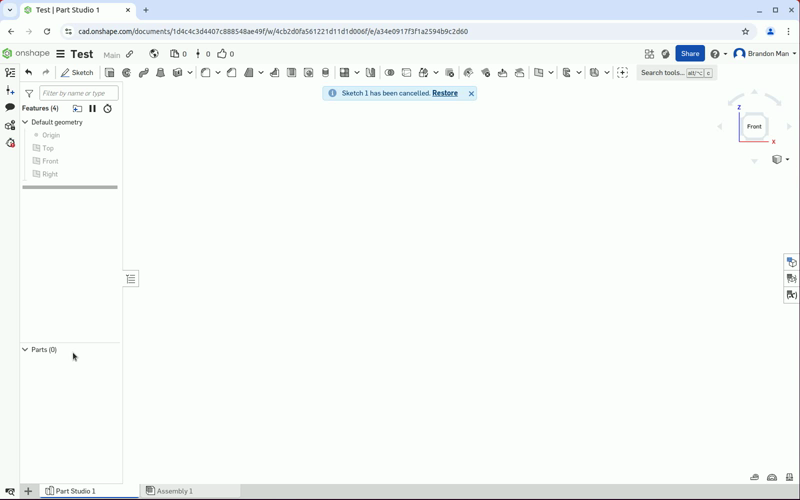
key_up(shift)
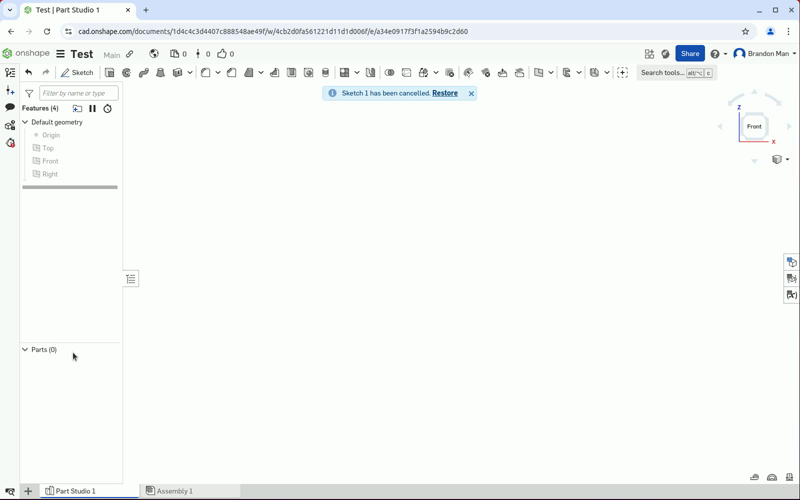
mouse_move(73, 352)
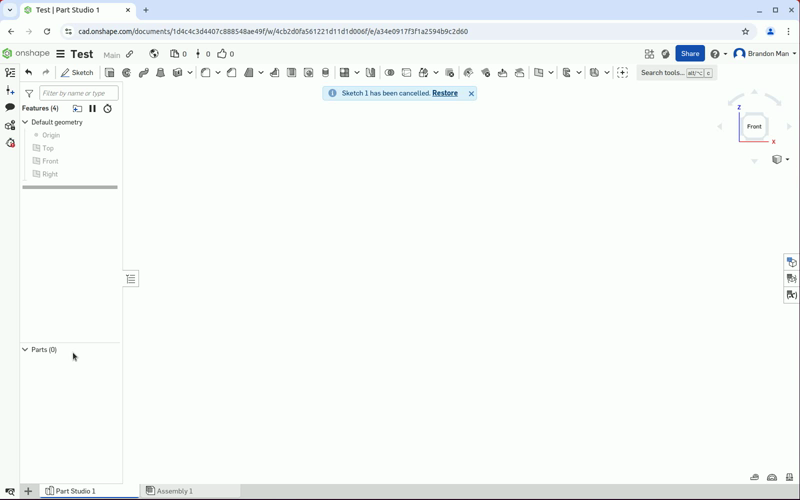
key(shift+y)
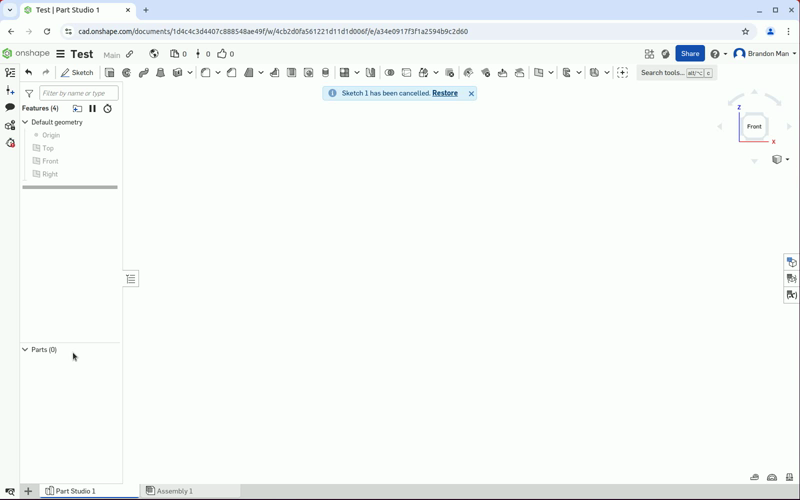
key(shift+s)
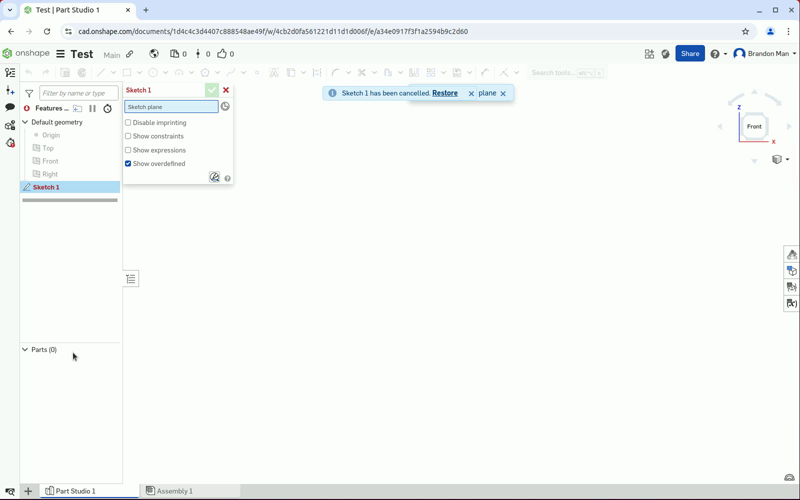
mouse_move(73, 163)
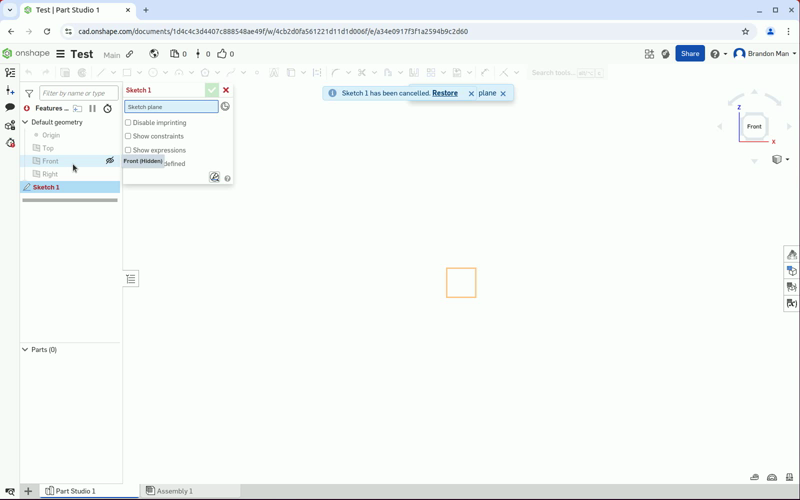
click(73, 163)
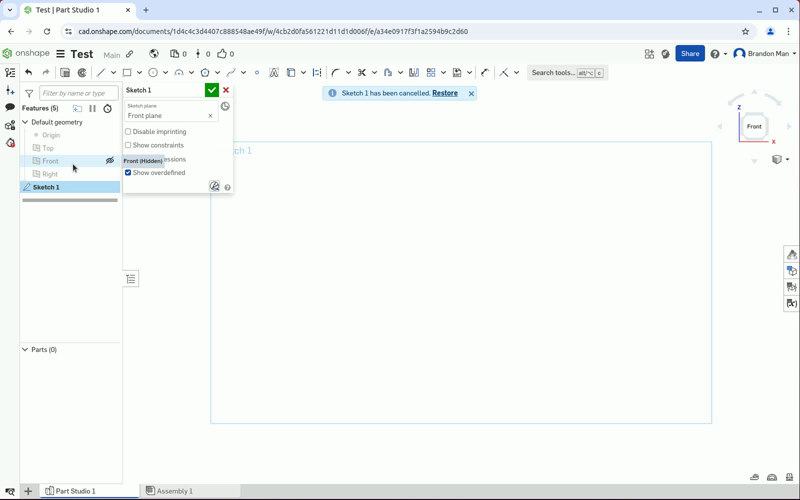
mouse_move(73, 352)
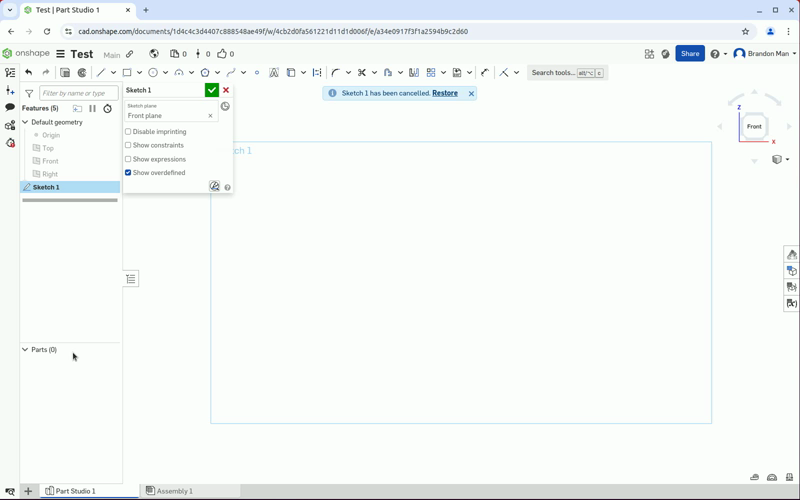
key(y)
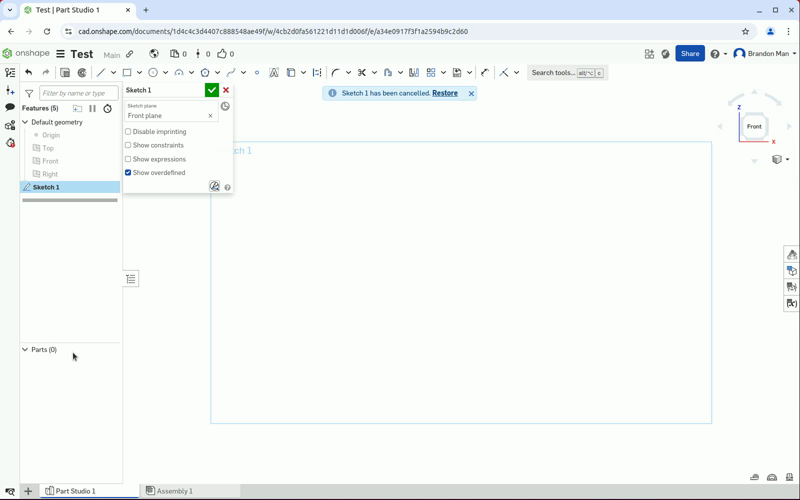
key(l)
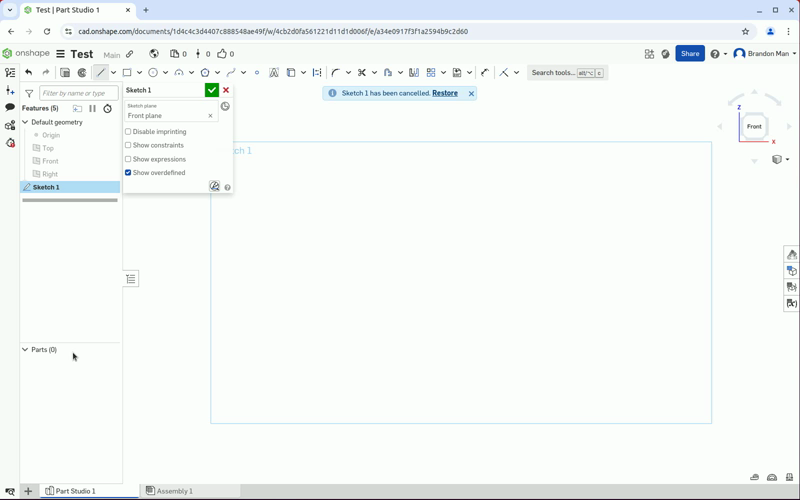
key_down(shift)
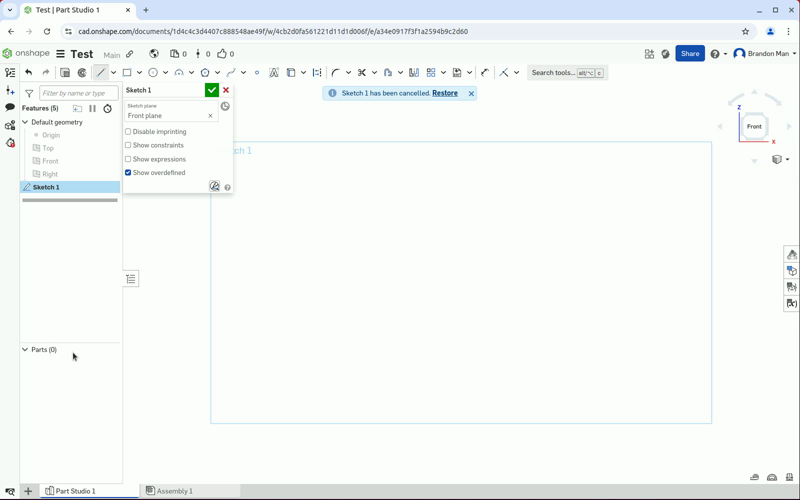
mouse_move(420, 386)
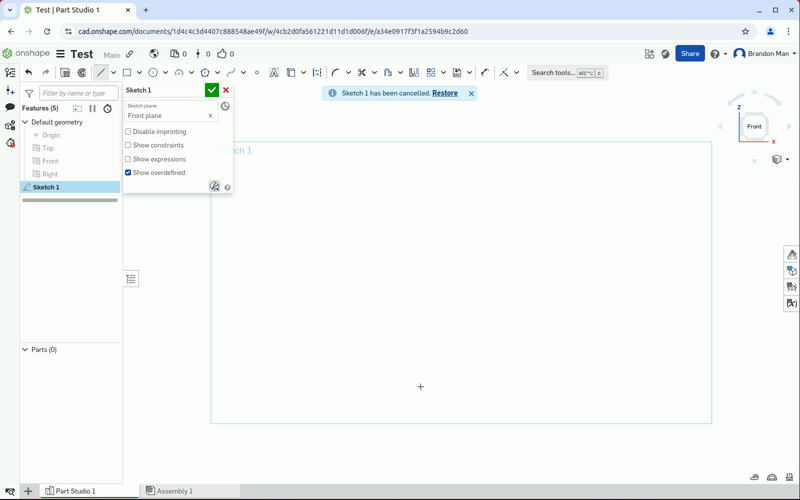
click(420, 386)
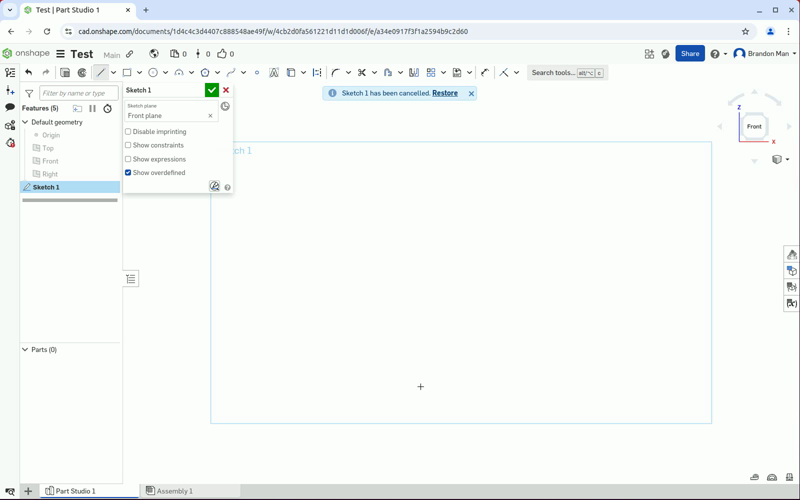
key_up(shift)
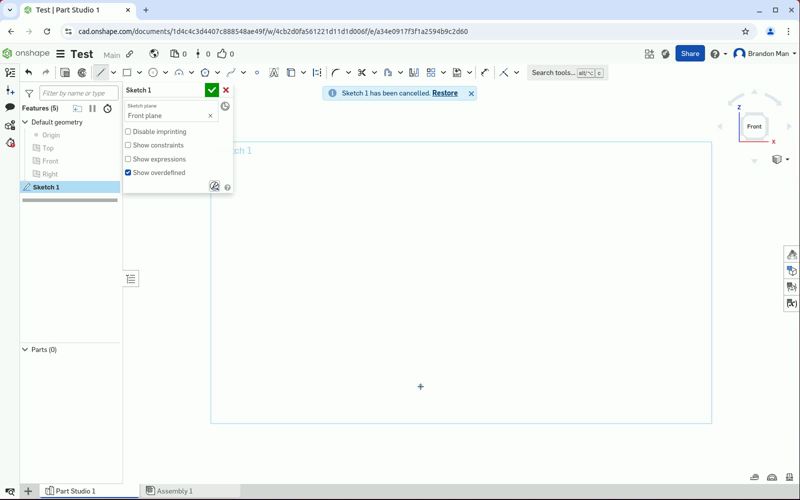
key_down(shift)
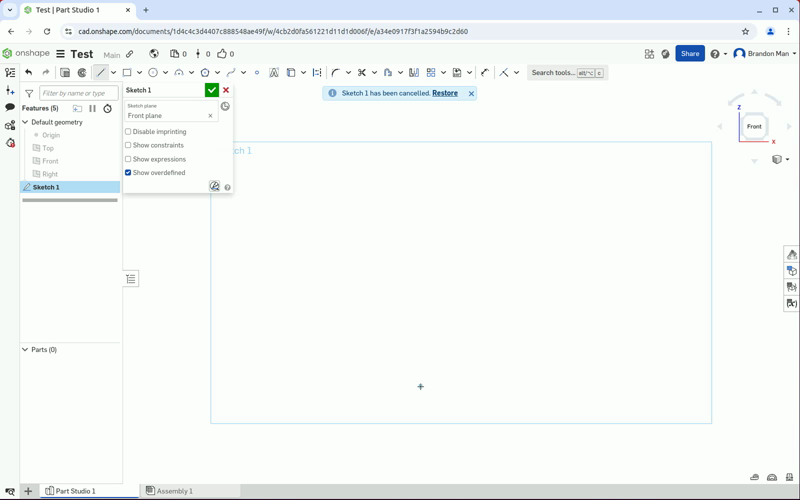
mouse_move(450, 386)
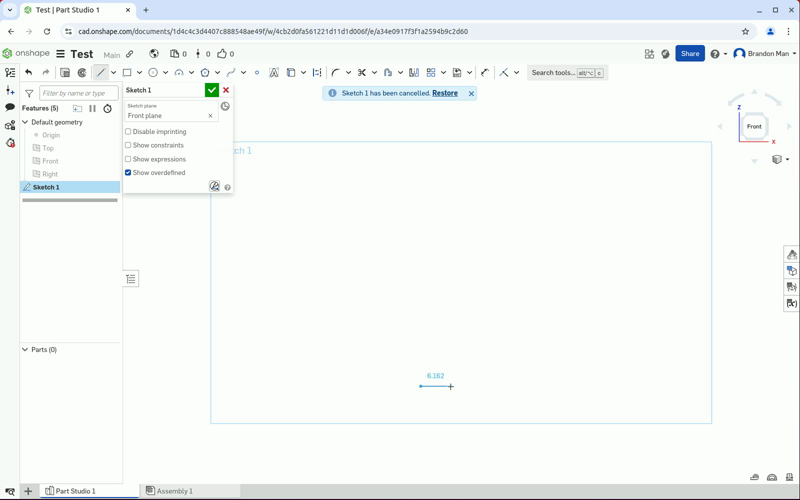
mouse_move(433, 386)
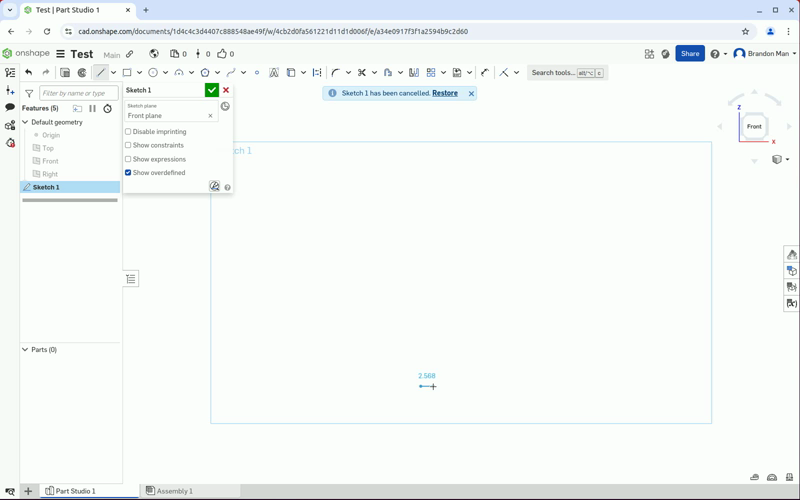
click(433, 386)
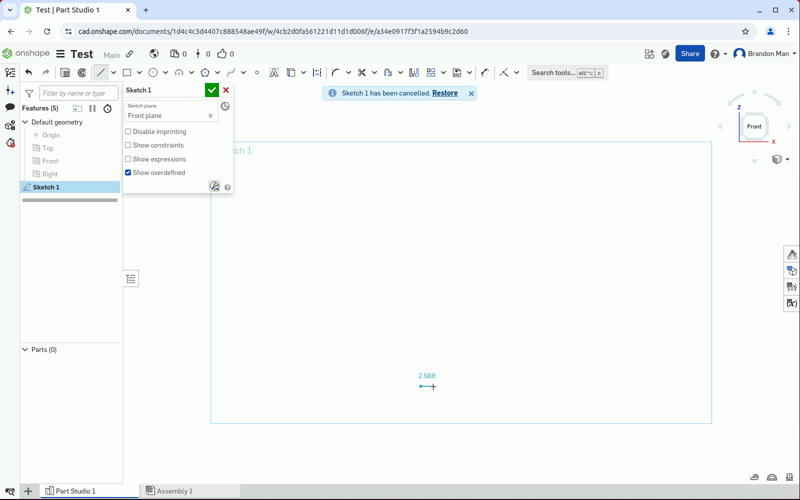
key_up(shift)
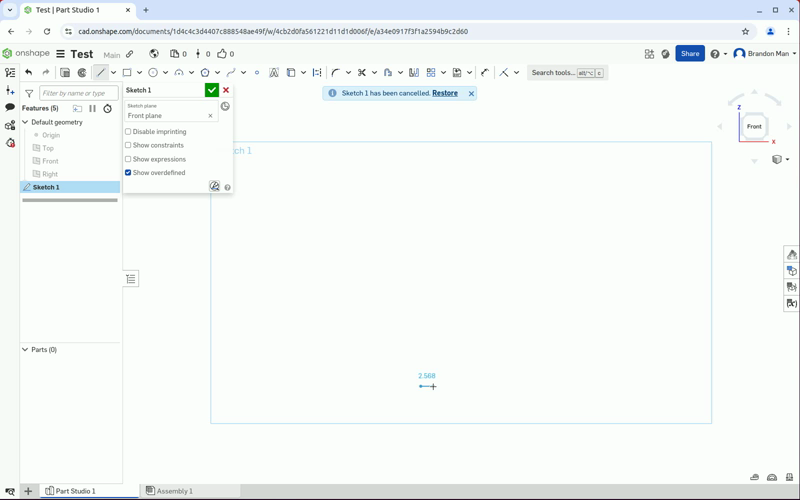
key_down(shift)
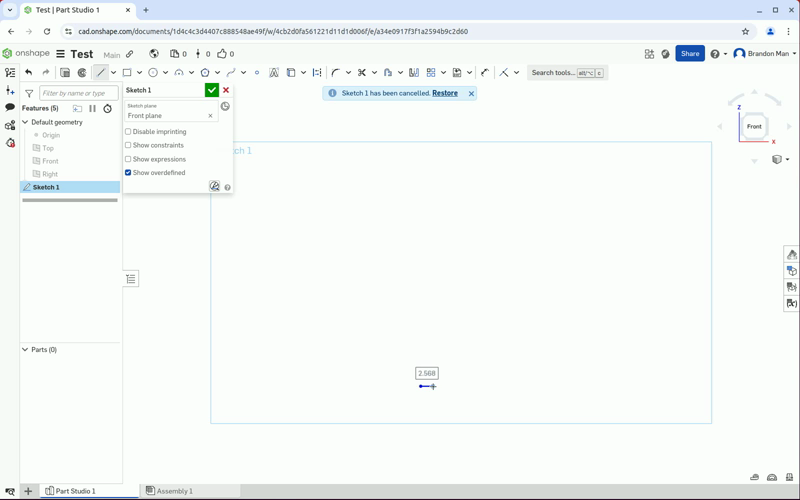
mouse_move(463, 386)
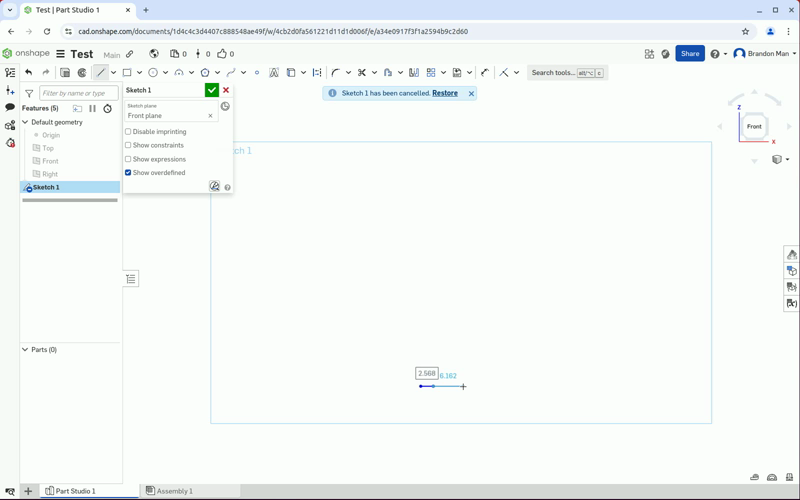
mouse_move(445, 386)
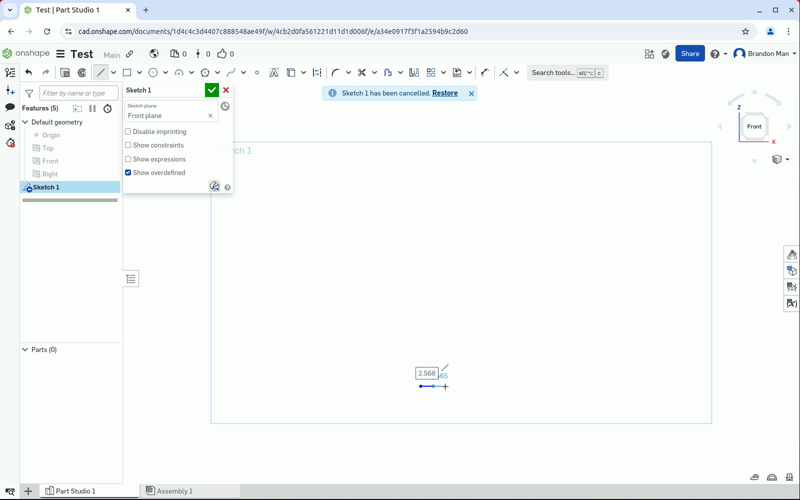
click(445, 386)
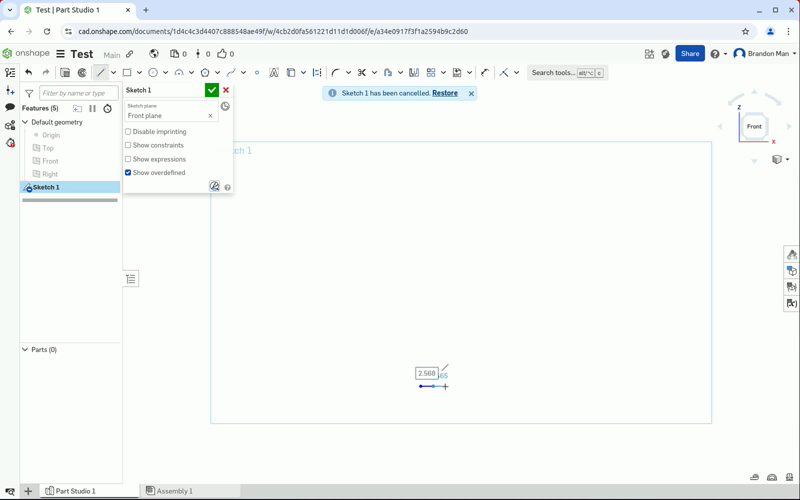
key_up(shift)
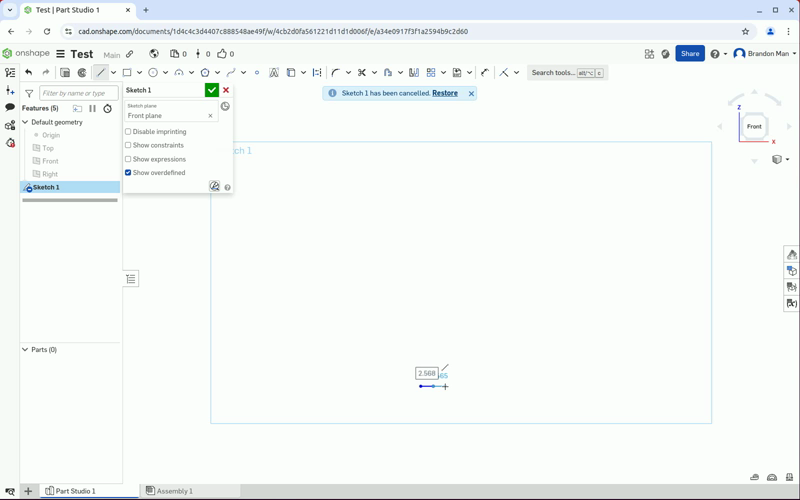
key_down(shift)
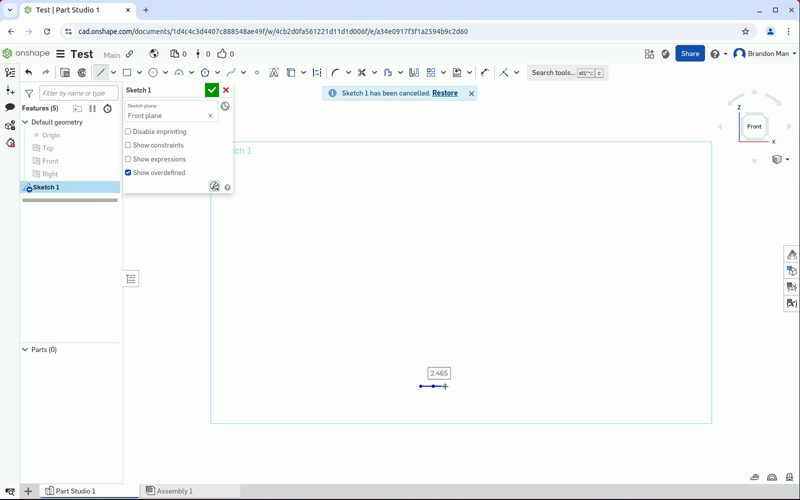
mouse_move(475, 386)
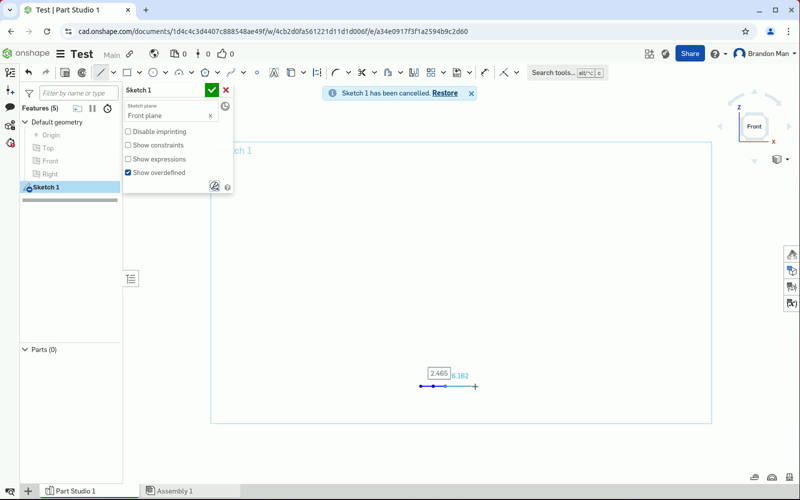
mouse_move(481, 386)
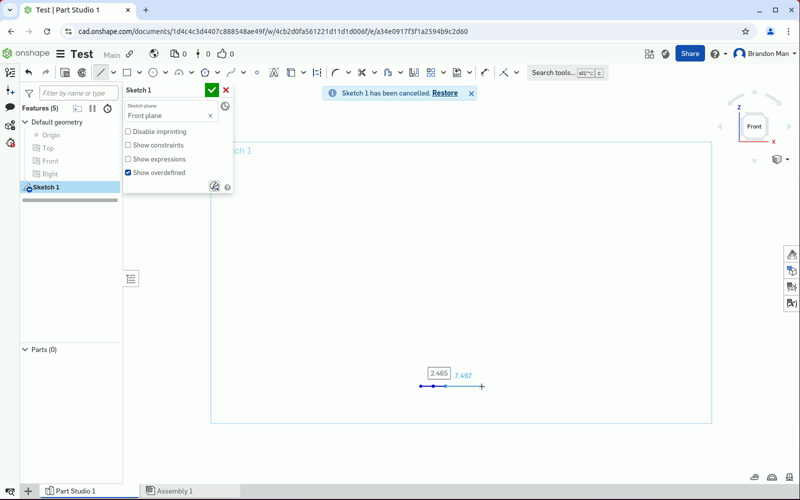
click(481, 386)
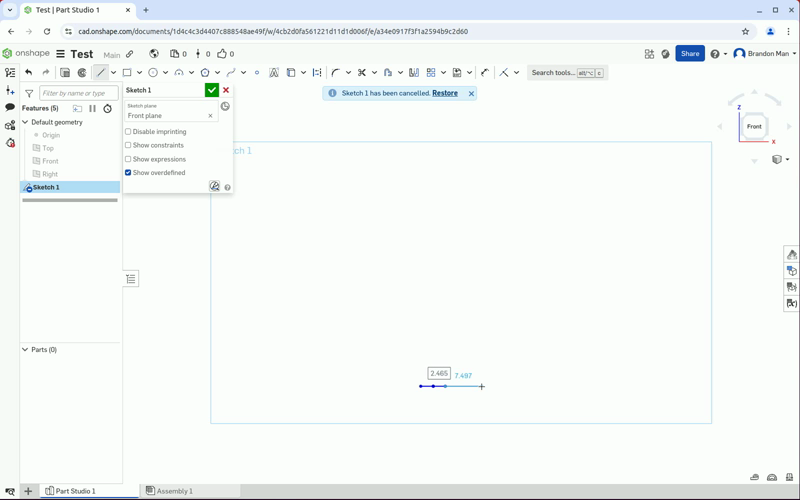
key_up(shift)
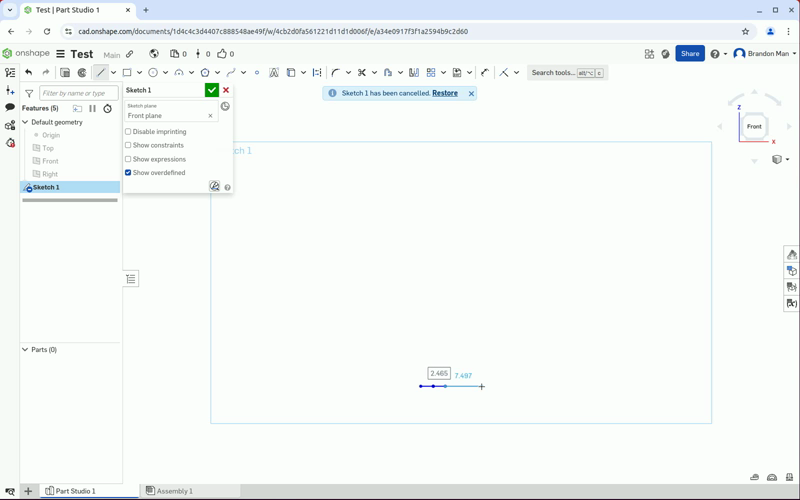
key_down(shift)
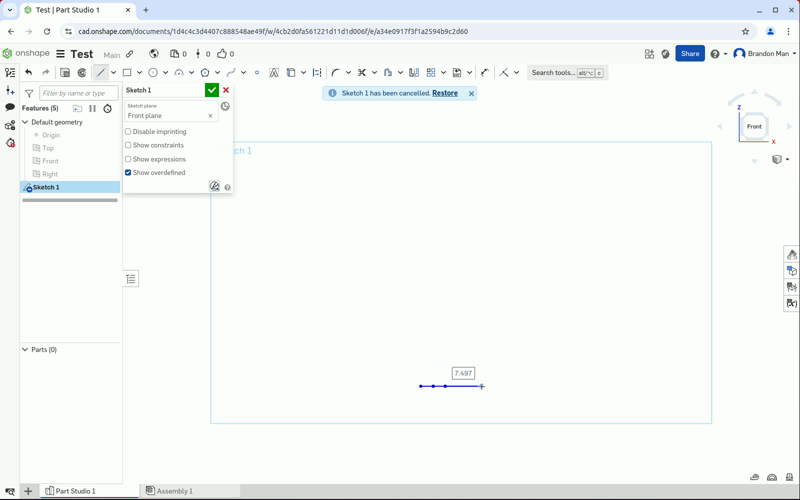
mouse_move(511, 386)
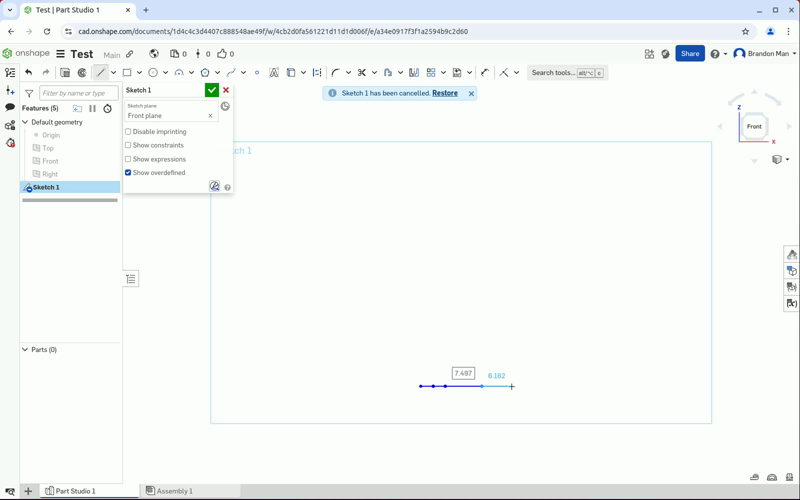
mouse_move(493, 386)
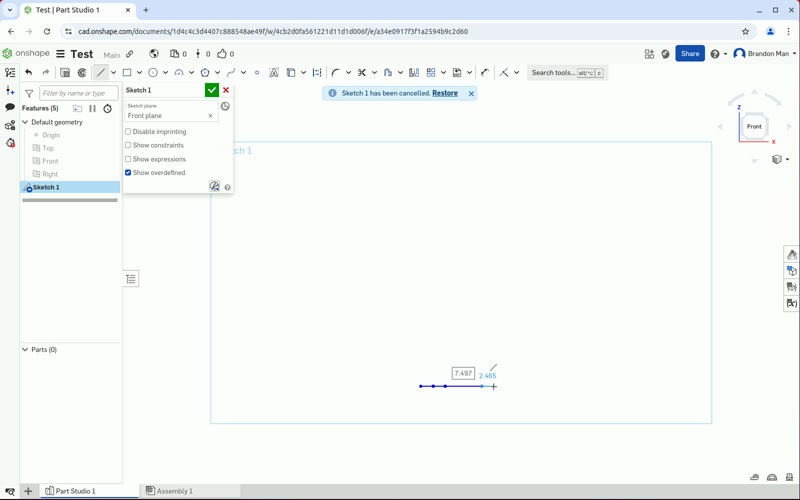
click(493, 386)
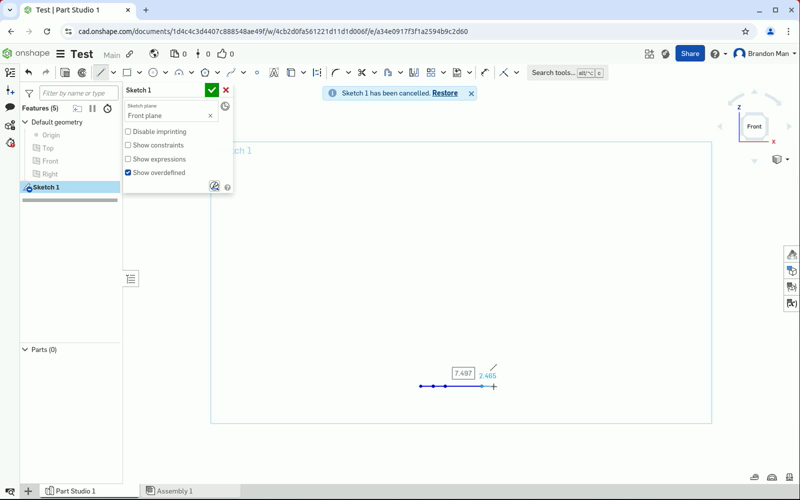
key_up(shift)
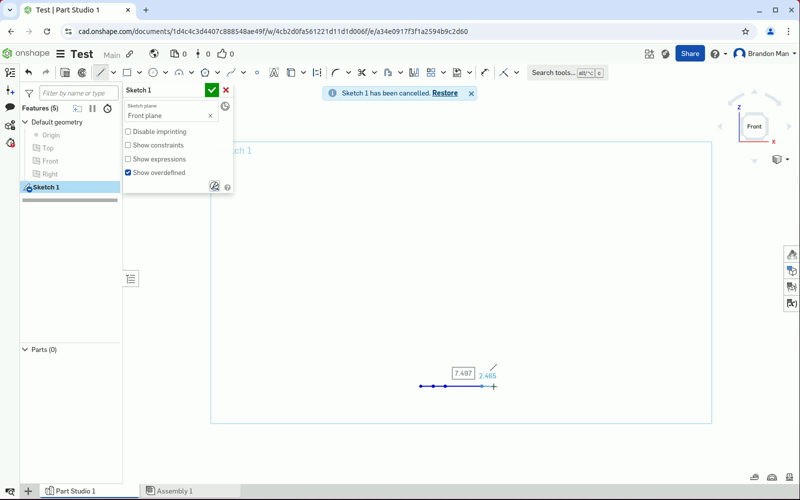
key_down(shift)
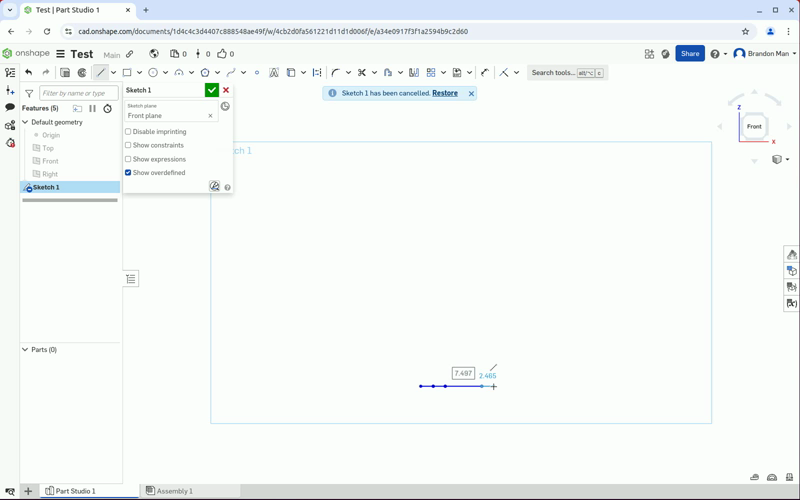
mouse_move(523, 386)
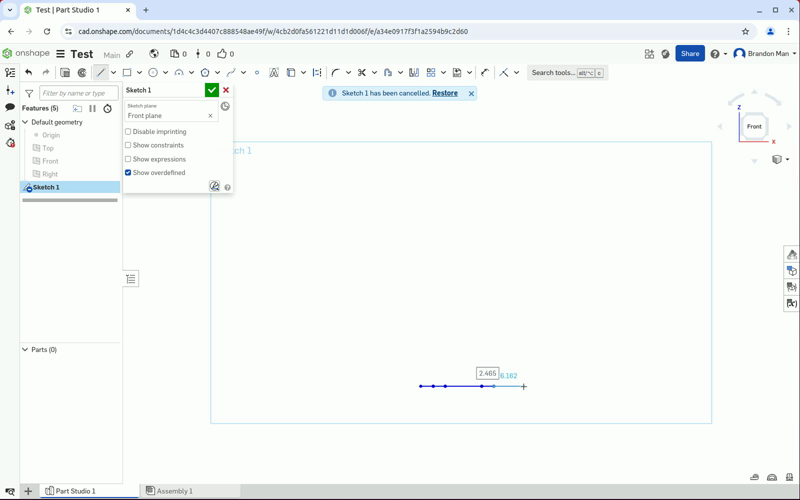
mouse_move(506, 386)
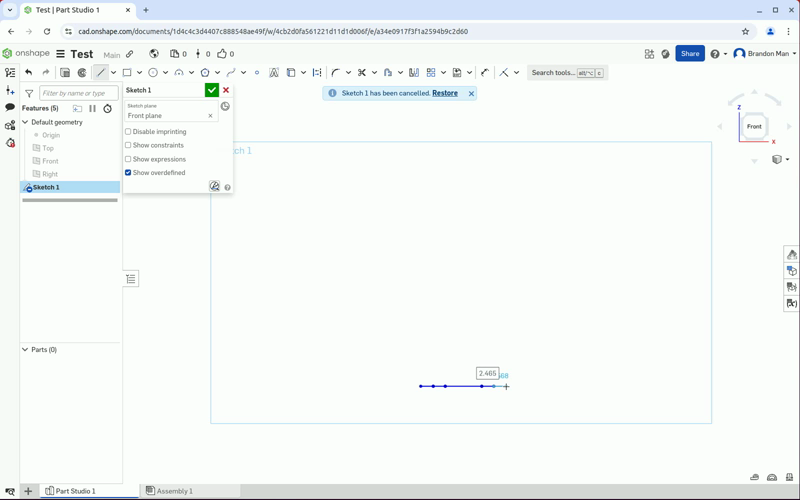
click(506, 386)
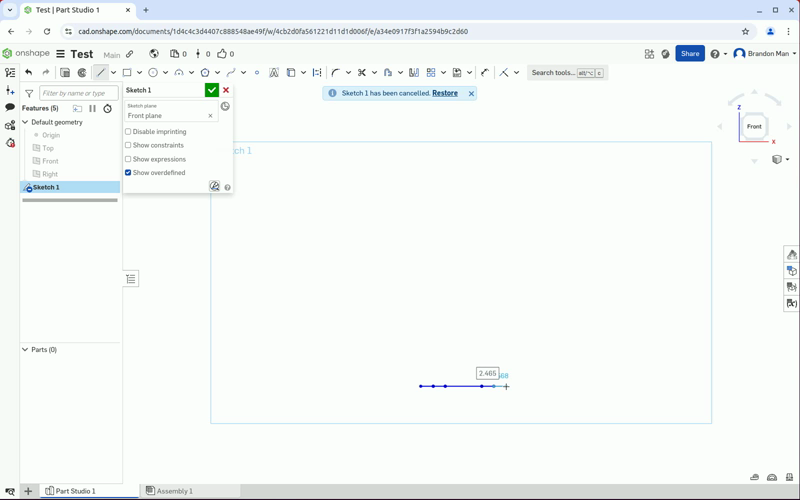
key_up(shift)
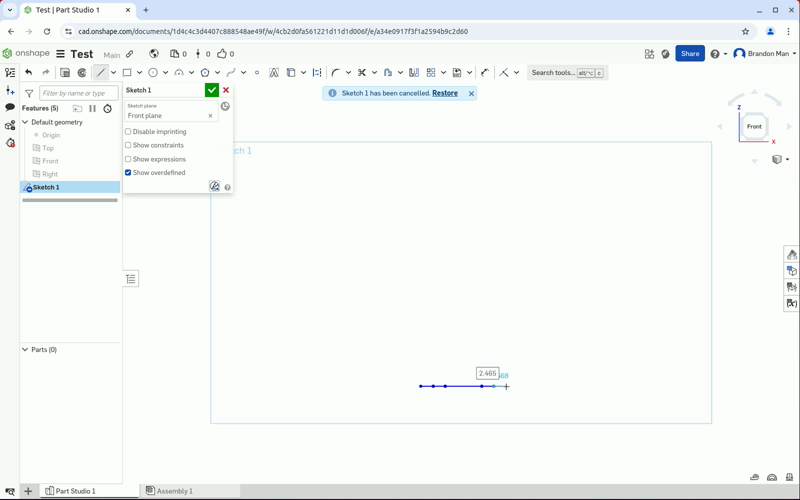
key_down(shift)
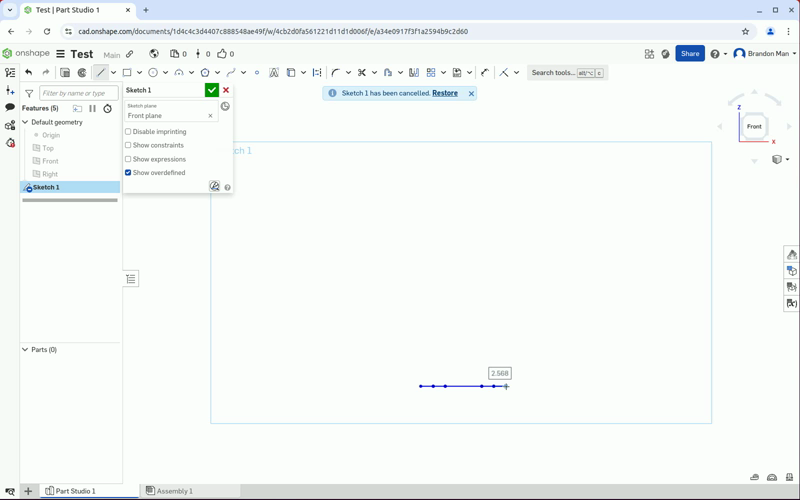
mouse_move(506, 303)
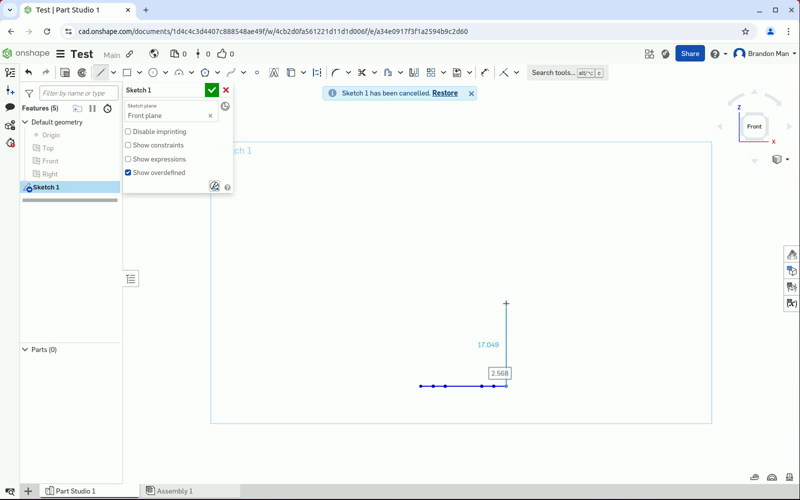
click(506, 303)
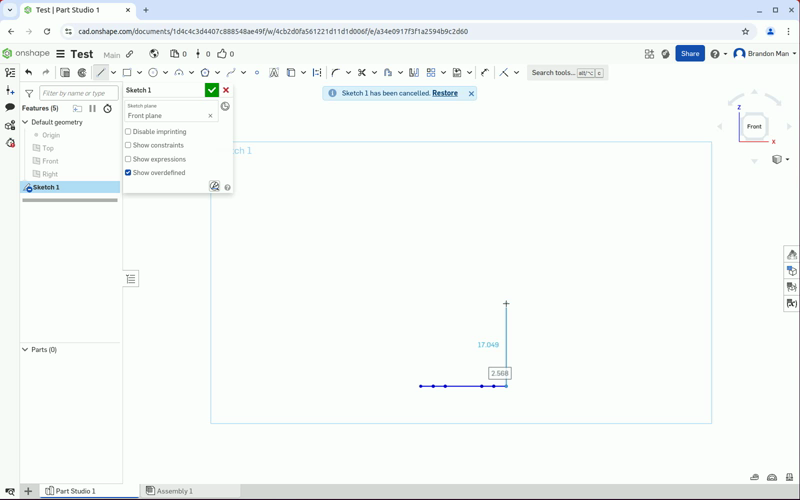
key_up(shift)
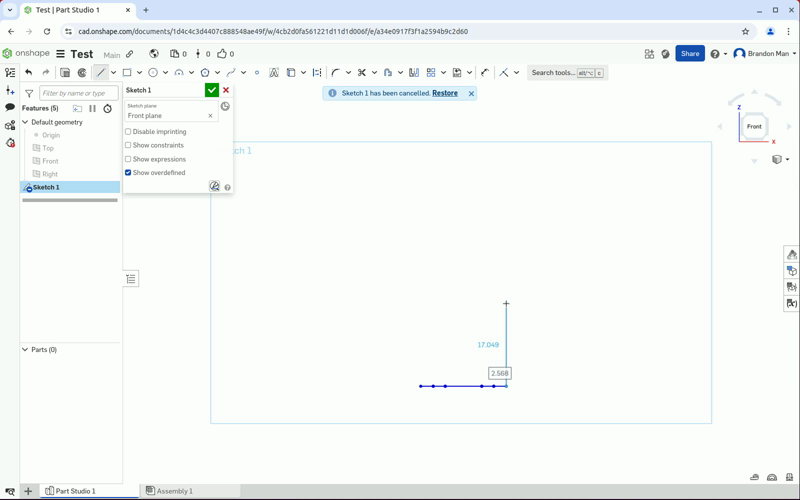
key_down(shift)
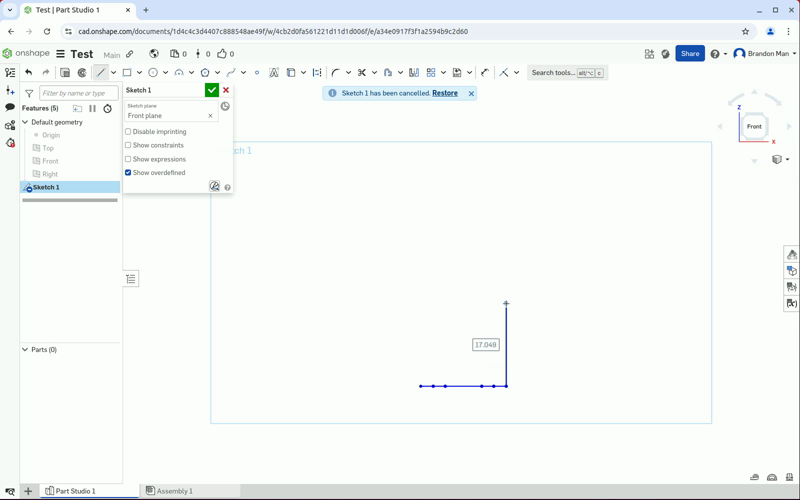
mouse_move(453, 193)
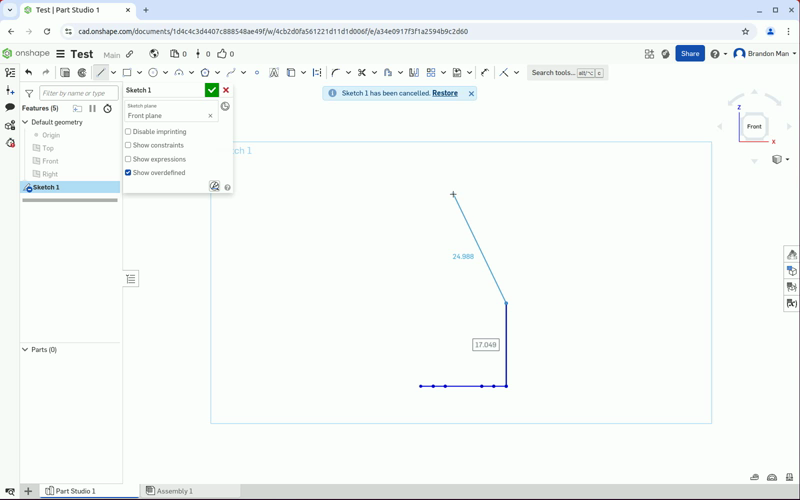
click(453, 193)
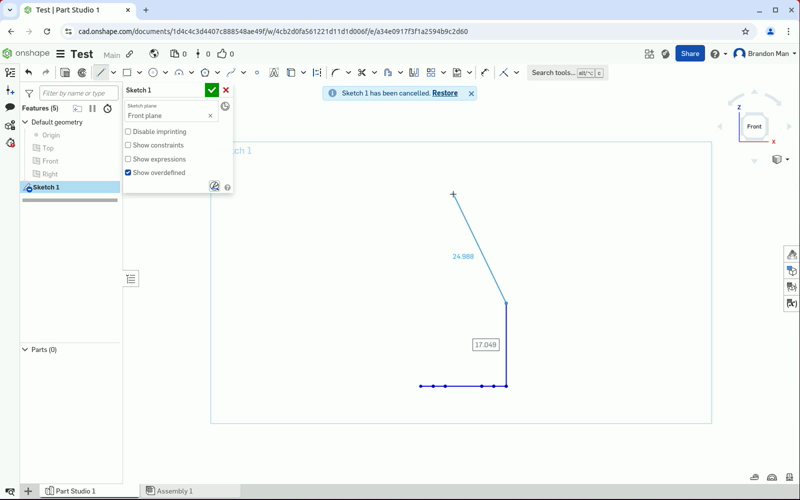
key_up(shift)
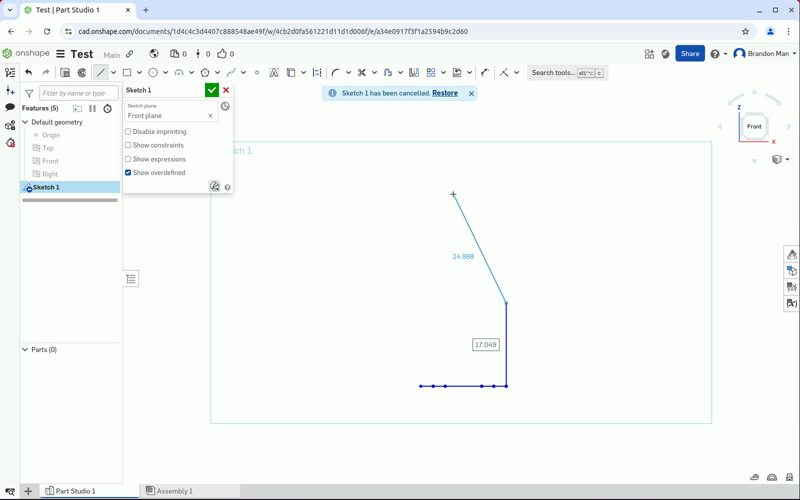
key_down(shift)
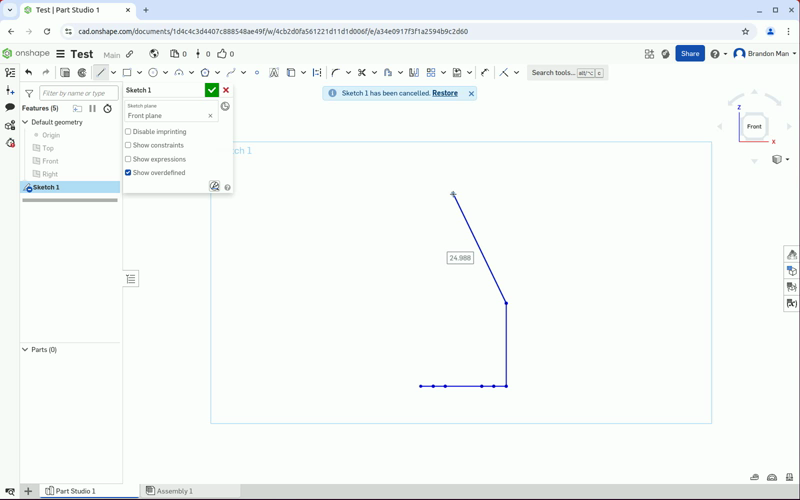
mouse_move(483, 193)
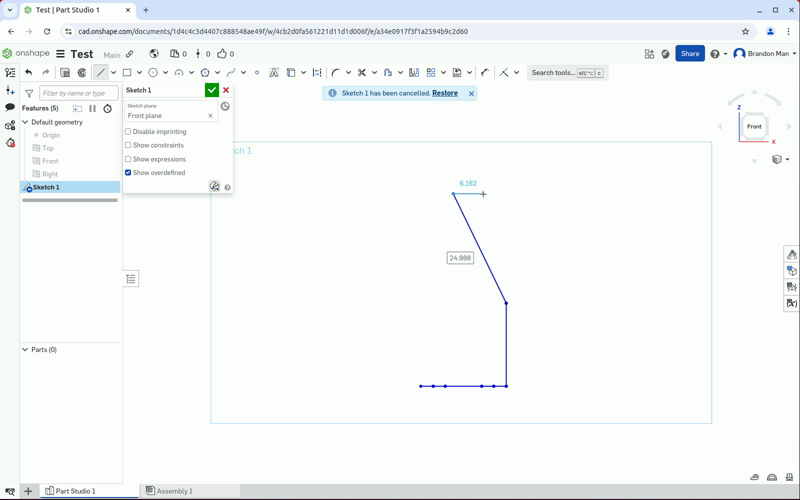
mouse_move(420, 193)
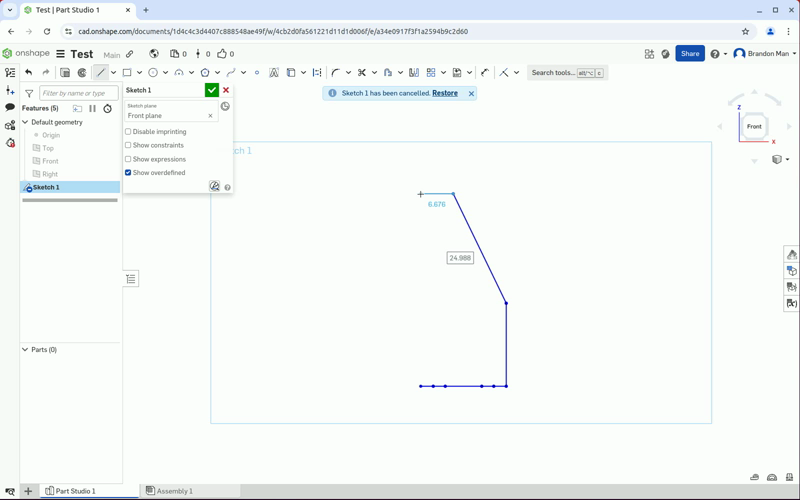
click(420, 193)
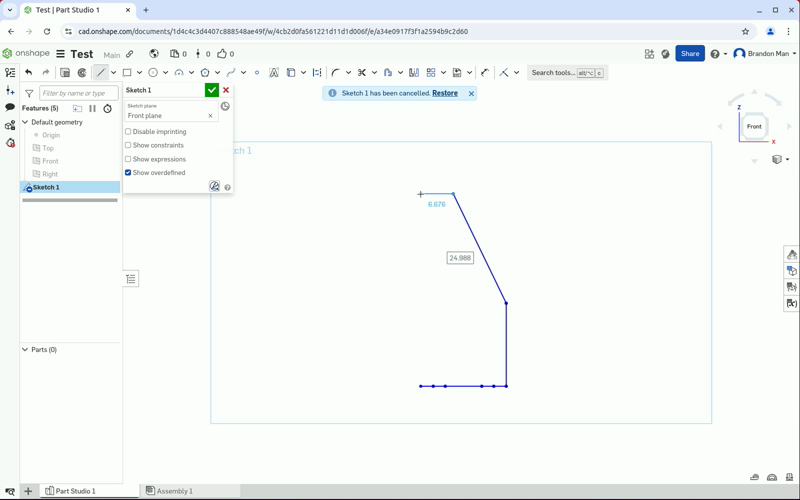
key_up(shift)
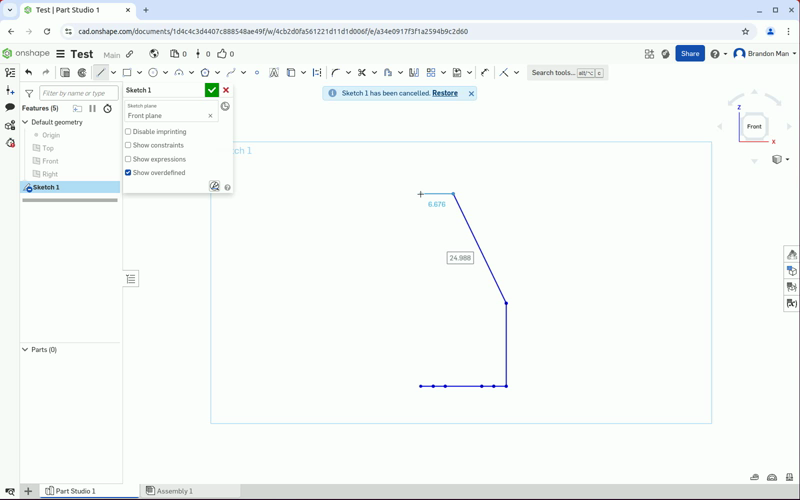
key_down(shift)
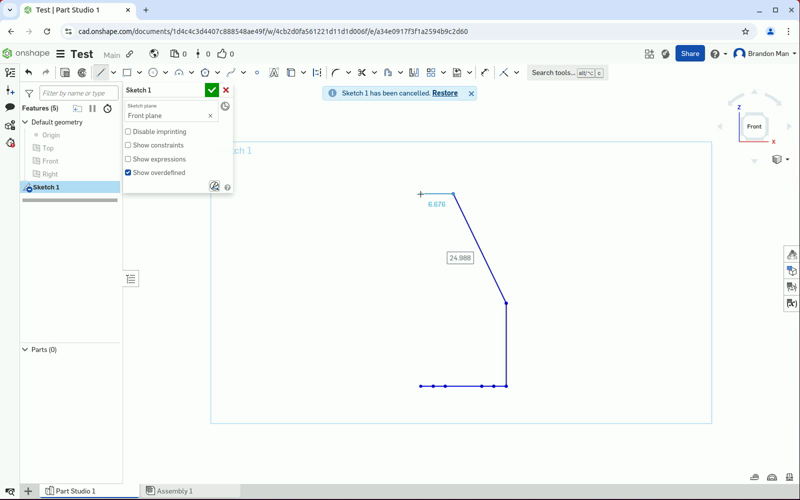
mouse_move(420, 386)
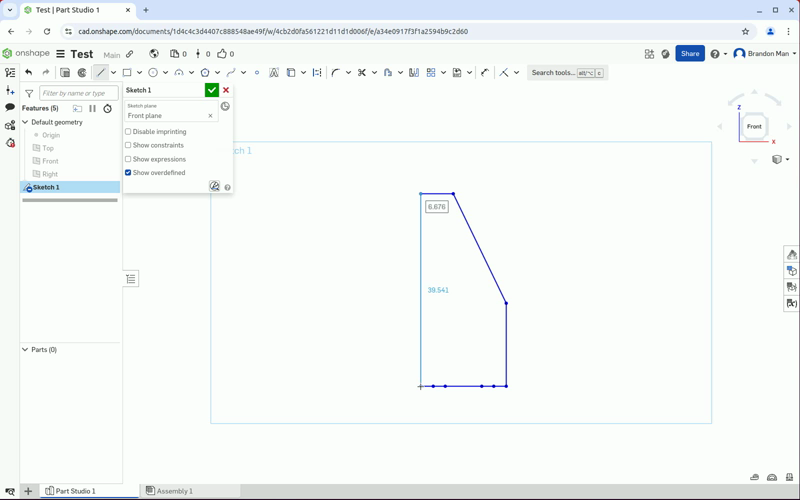
key_up(shift)
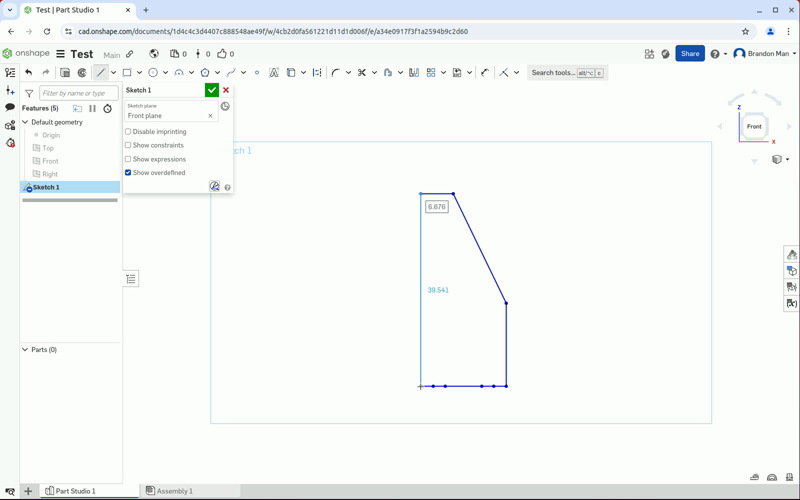
click(420, 386)
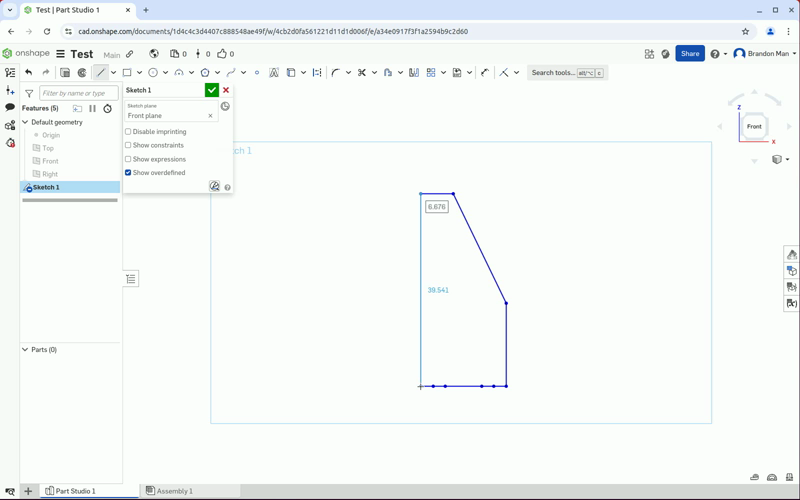
key(esc)
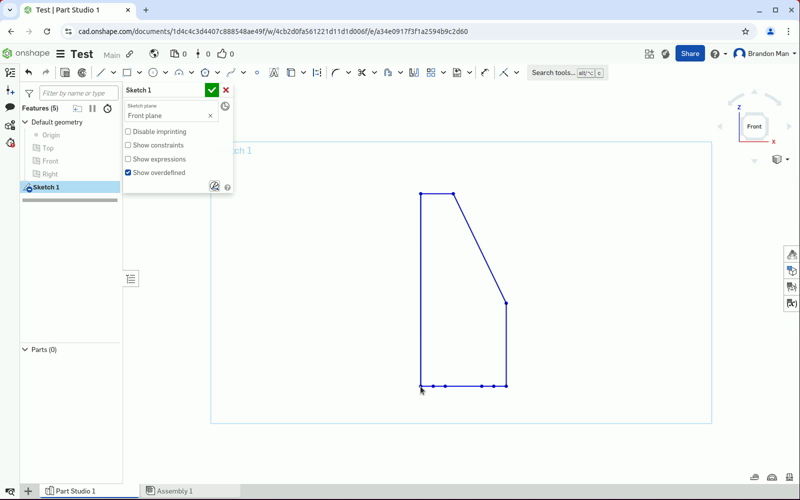
mouse_move(448, 340)
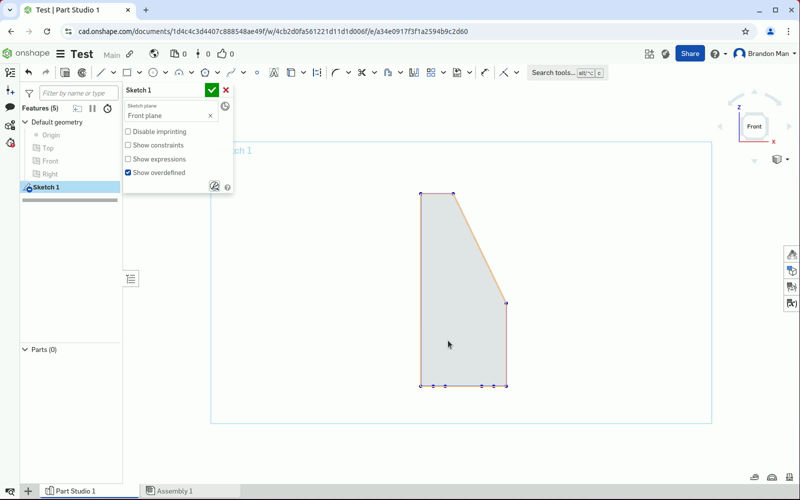
click(448, 340)
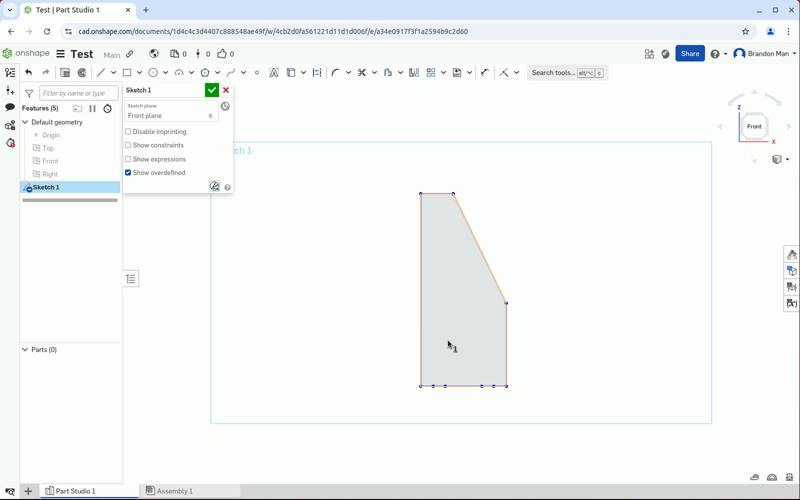
mouse_move(73, 352)
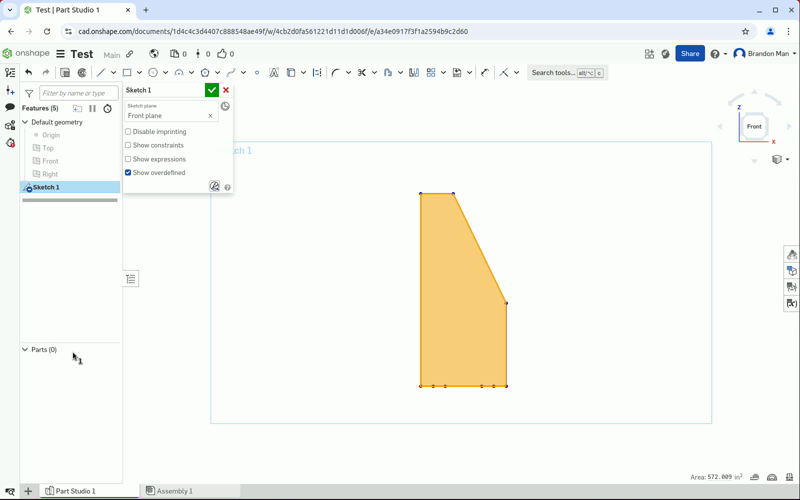
key(shift+y)
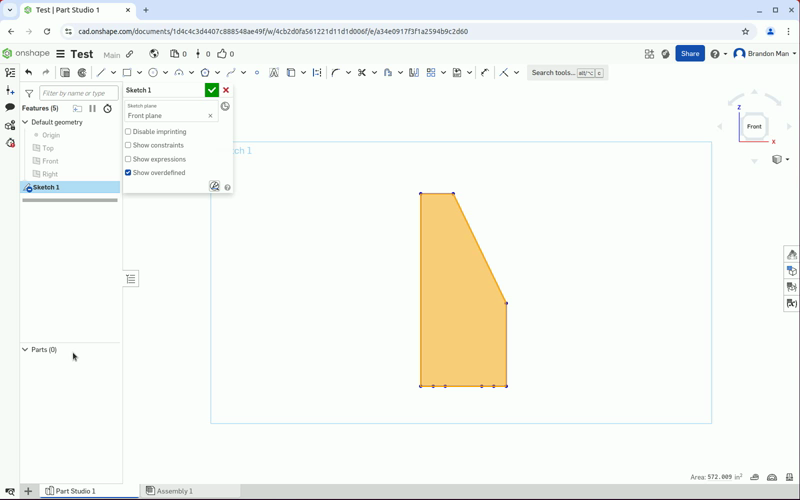
key(shift+e)
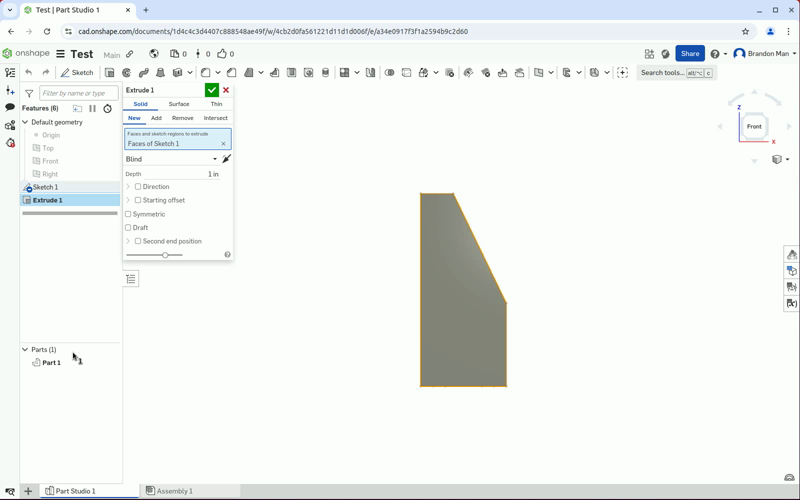
mouse_move(143, 106)
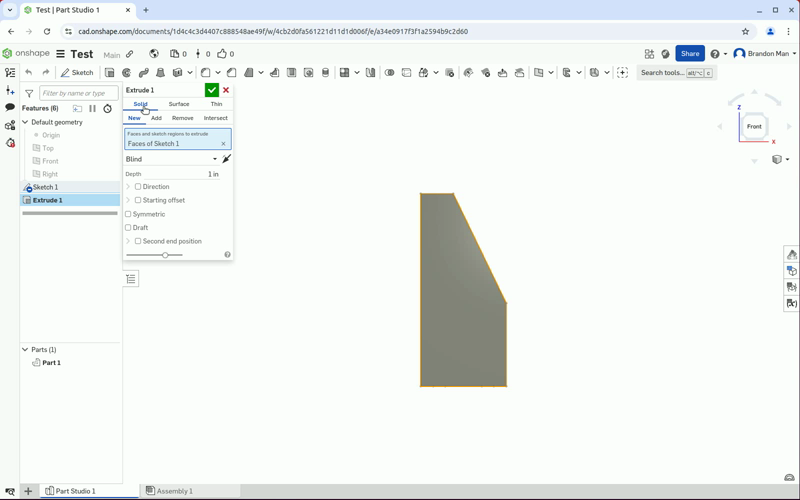
click(143, 106)
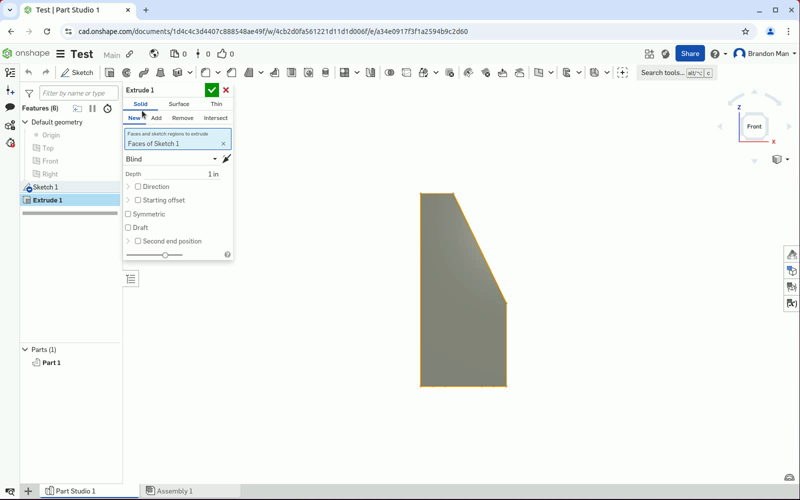
mouse_move(137, 120)
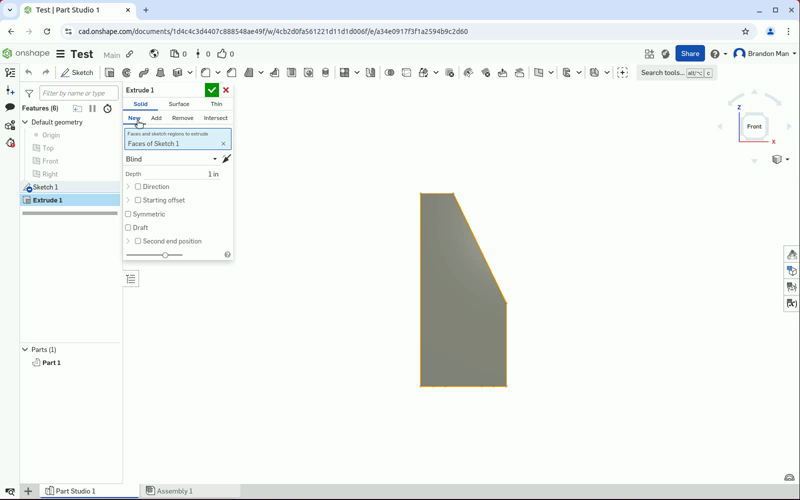
click(137, 120)
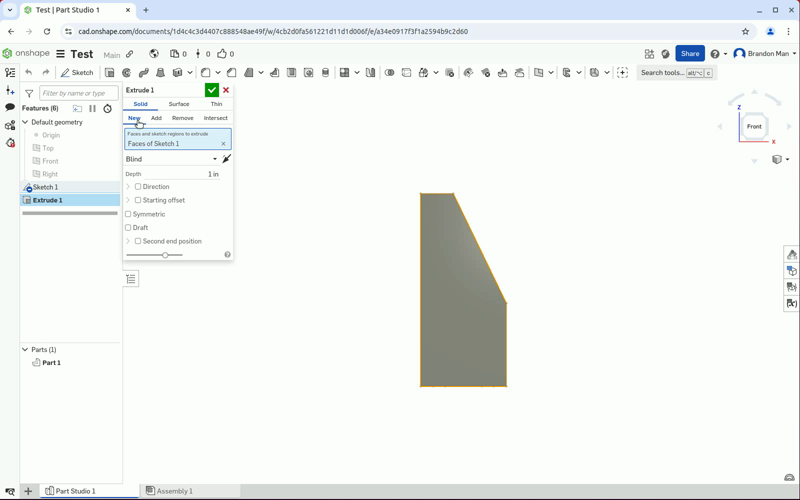
key(tab, 4)
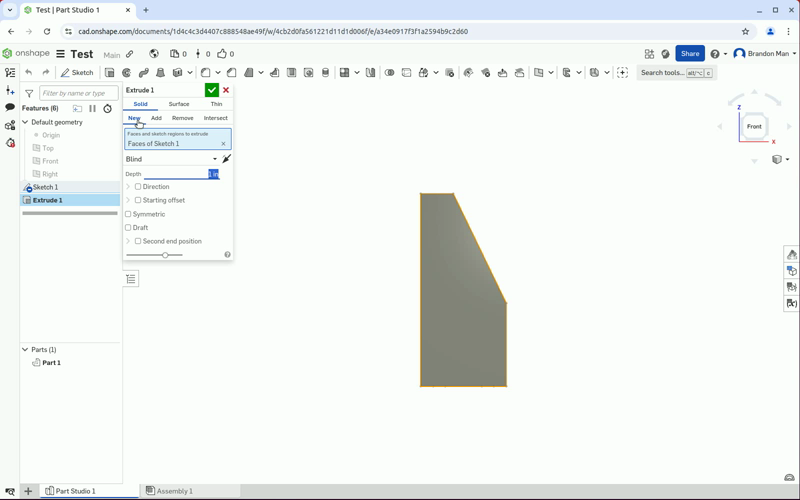
text(1.926)
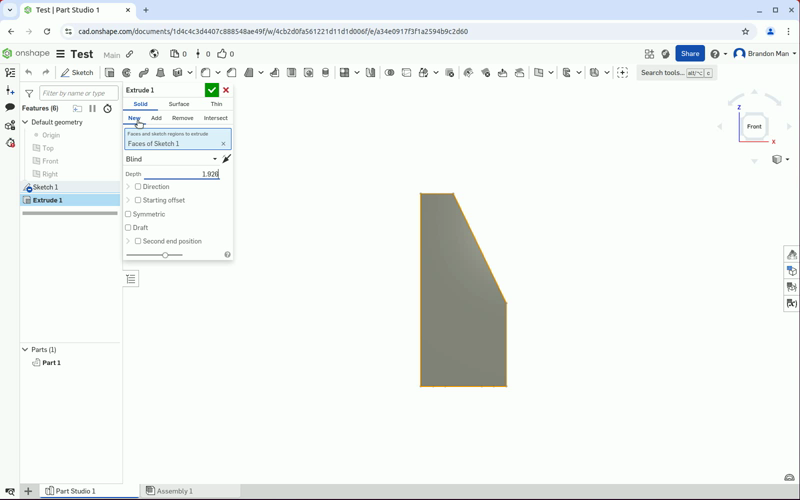
key(enter)
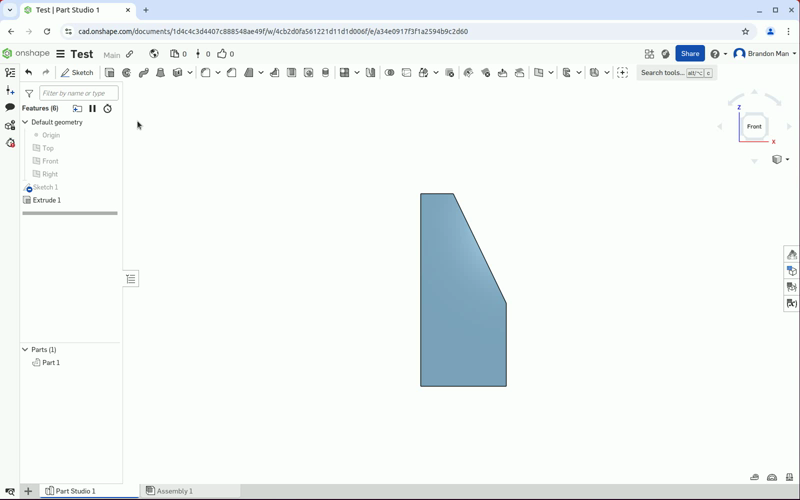
key(shift+h)
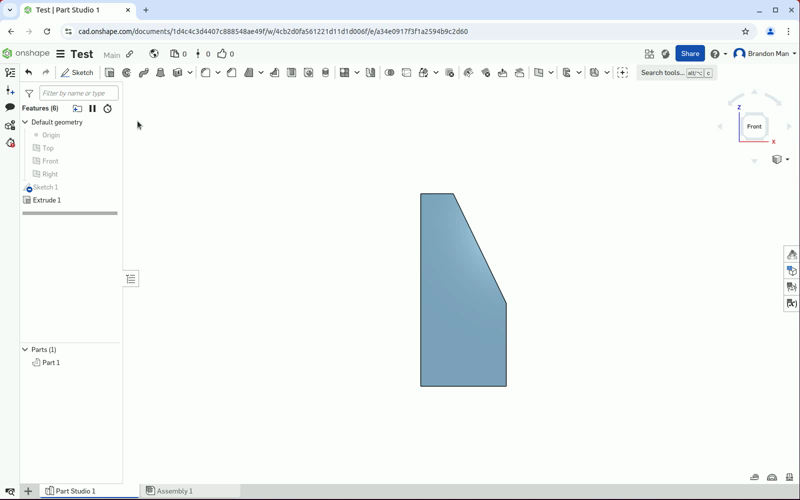
key(shift+h)
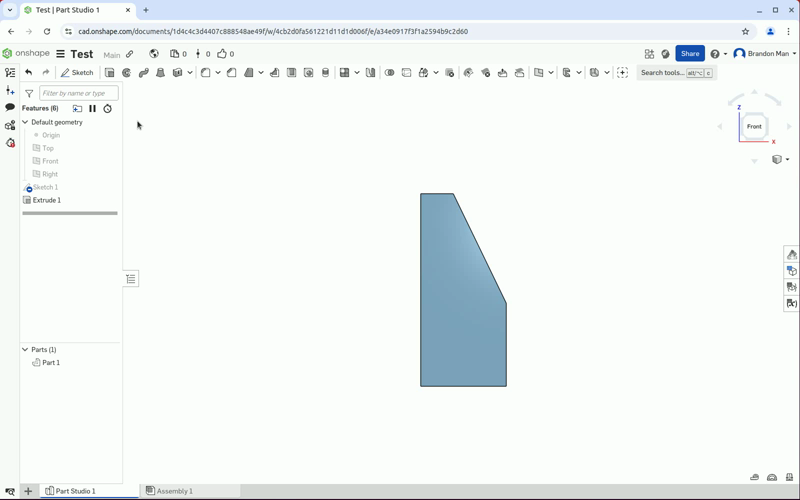
mouse_move(73, 189)
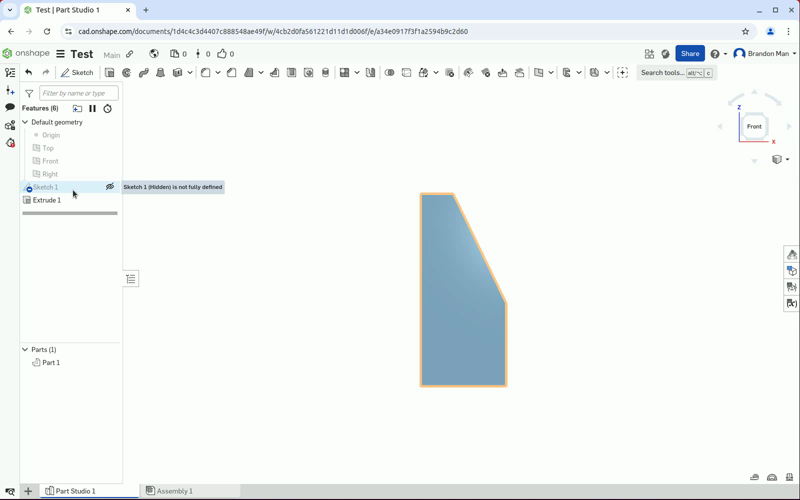
click(73, 189)
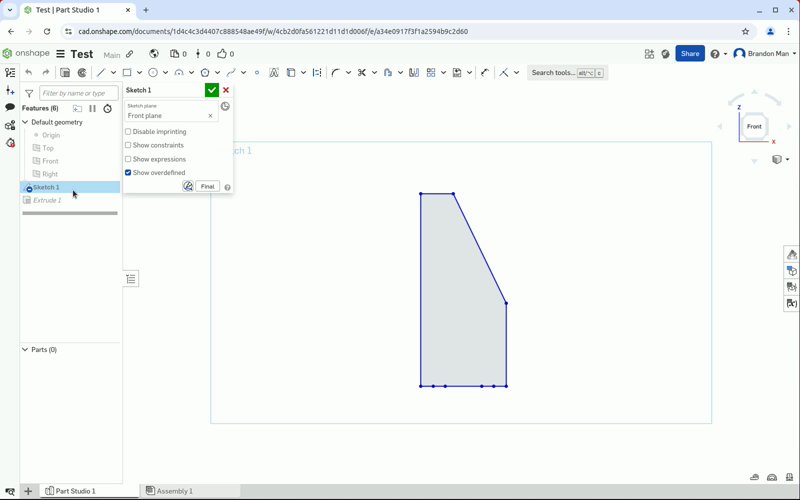
mouse_move(229, 92)
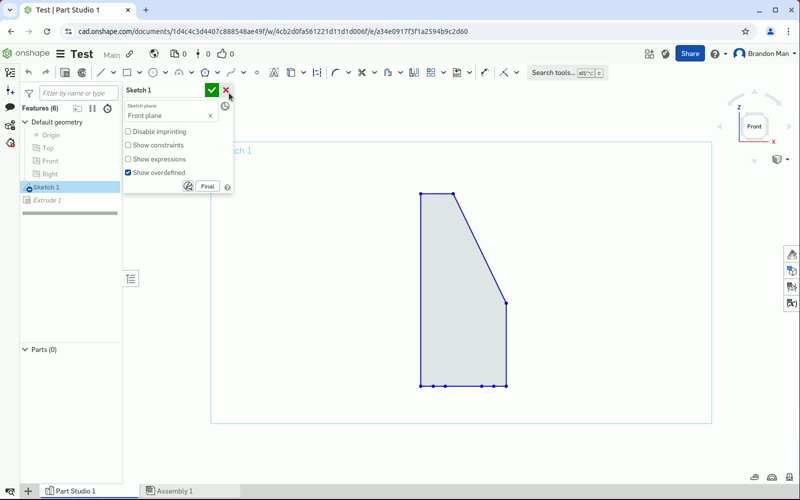
click(229, 92)
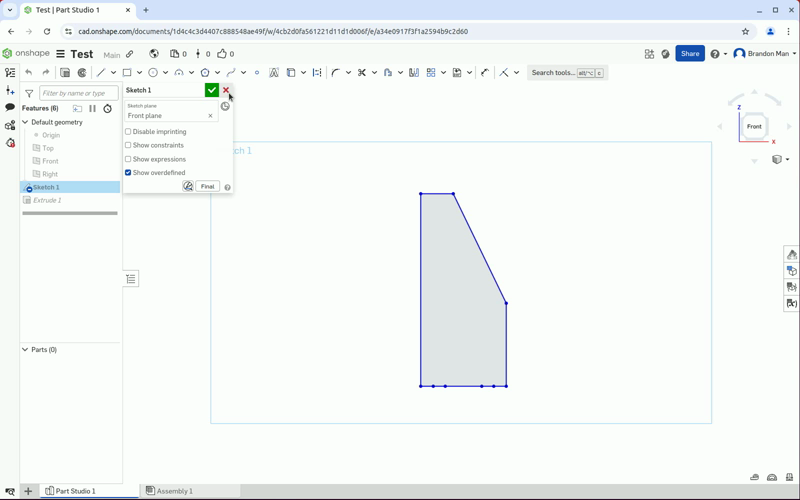
key(shift+s)
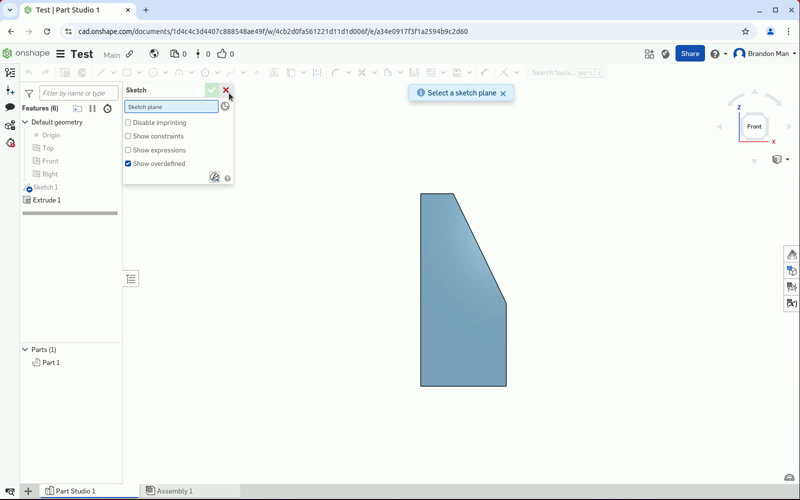
mouse_move(73, 163)
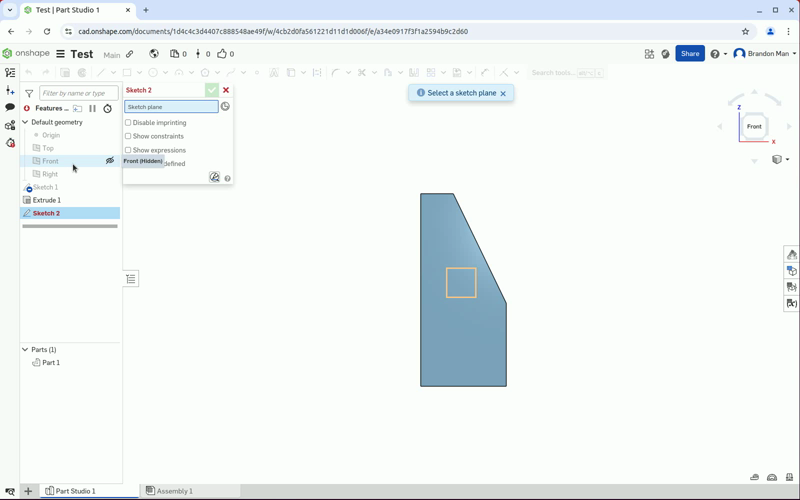
click(73, 163)
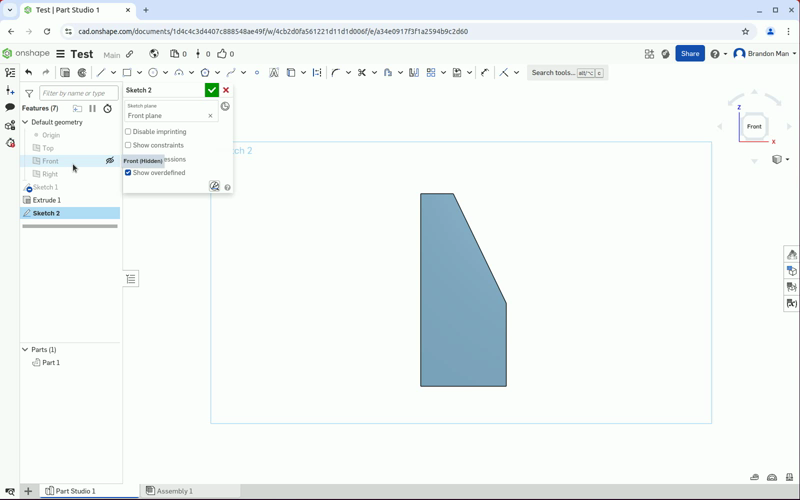
mouse_move(73, 352)
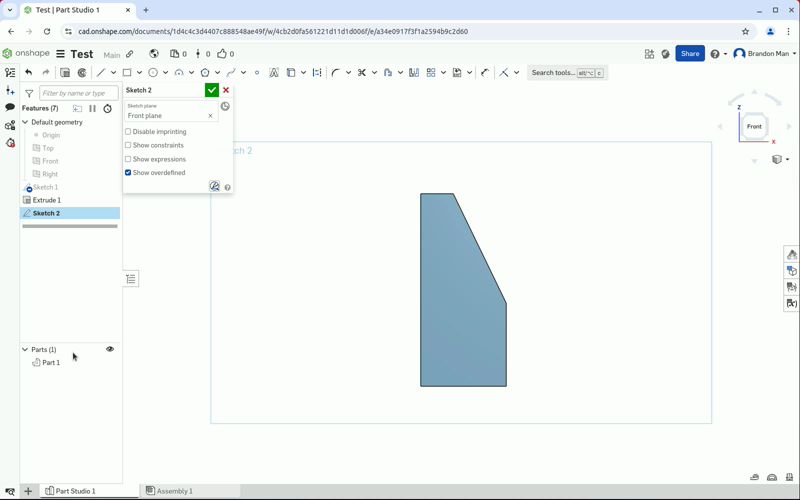
key(y)
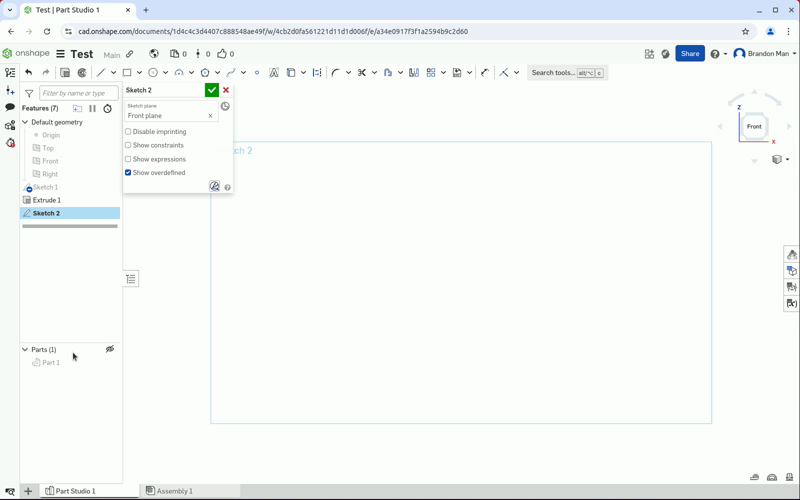
key(l)
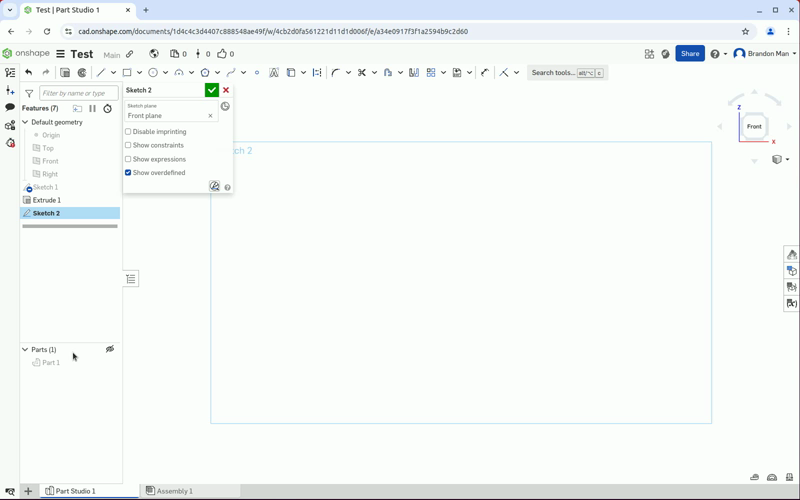
key_down(shift)
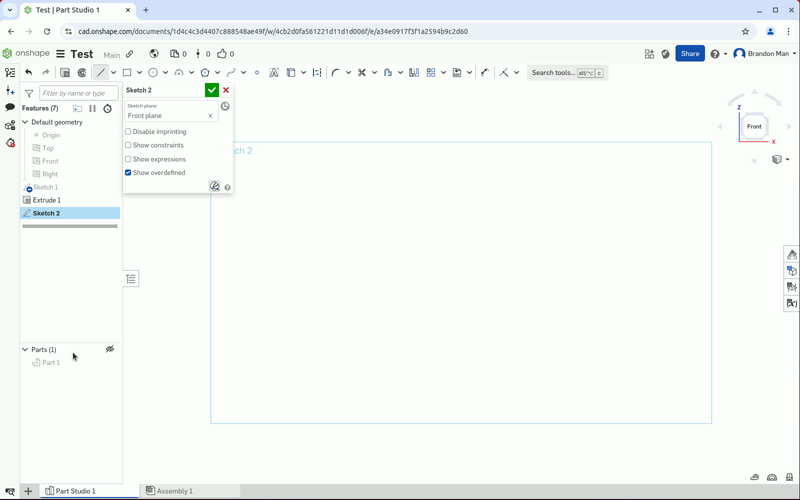
mouse_move(480, 395)
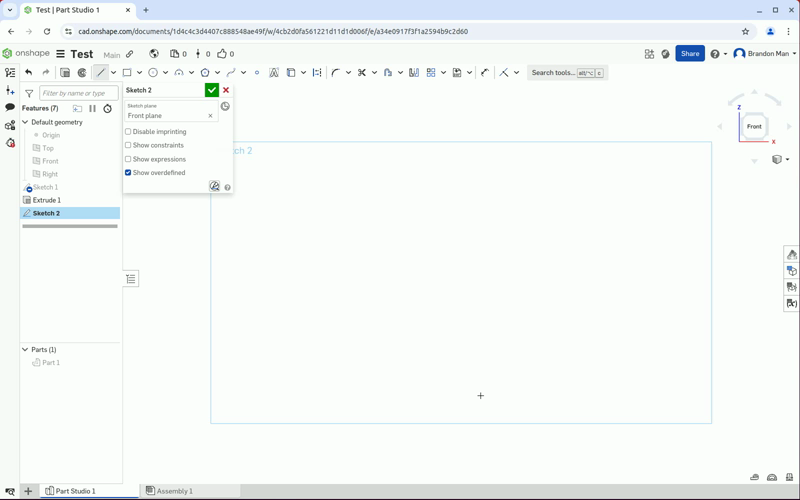
click(480, 395)
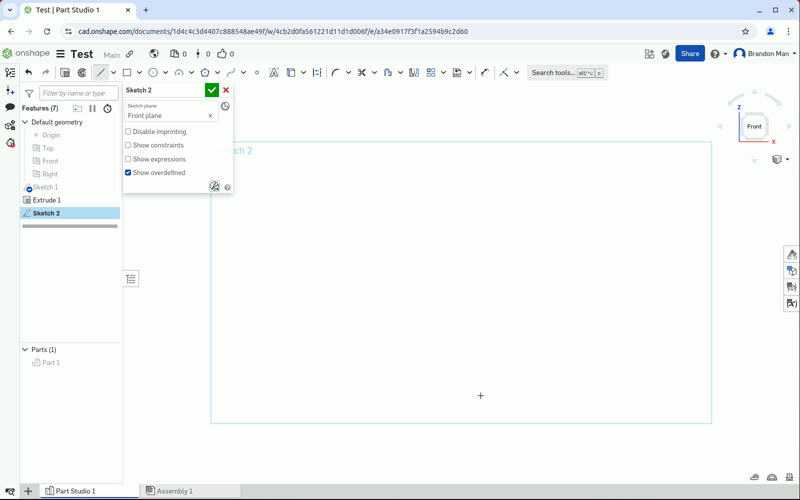
key_up(shift)
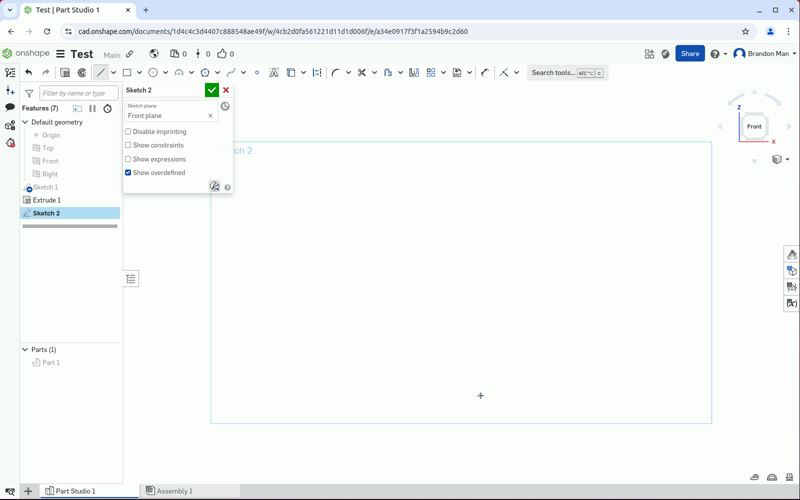
key_down(shift)
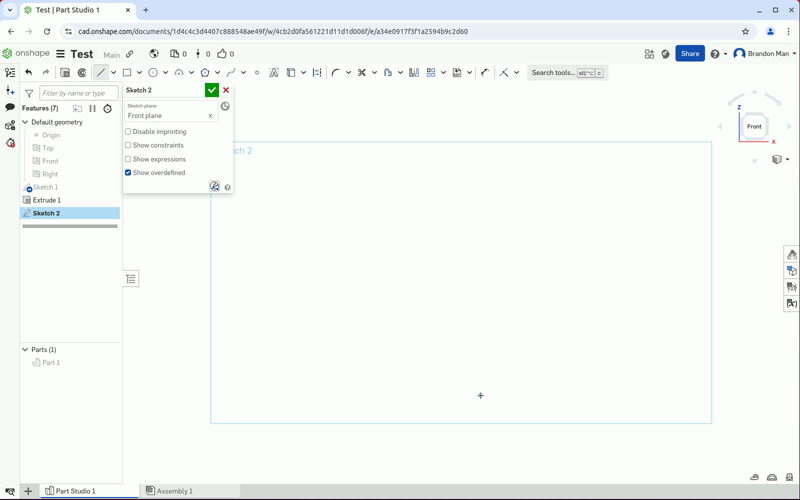
mouse_move(510, 395)
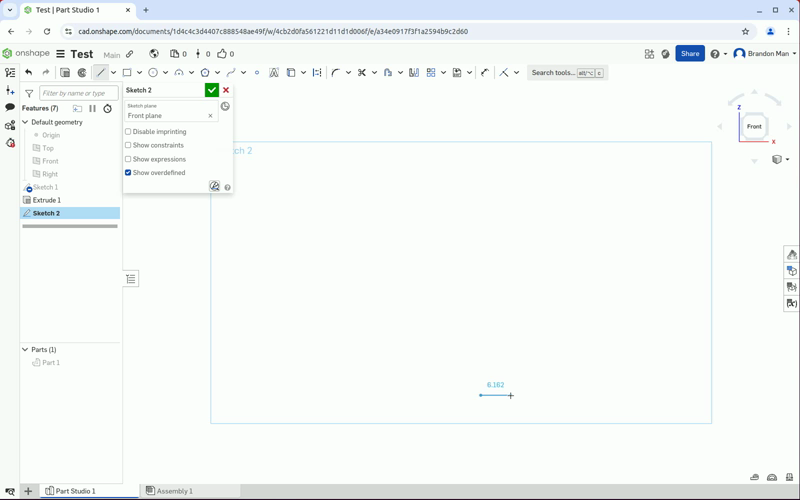
mouse_move(493, 395)
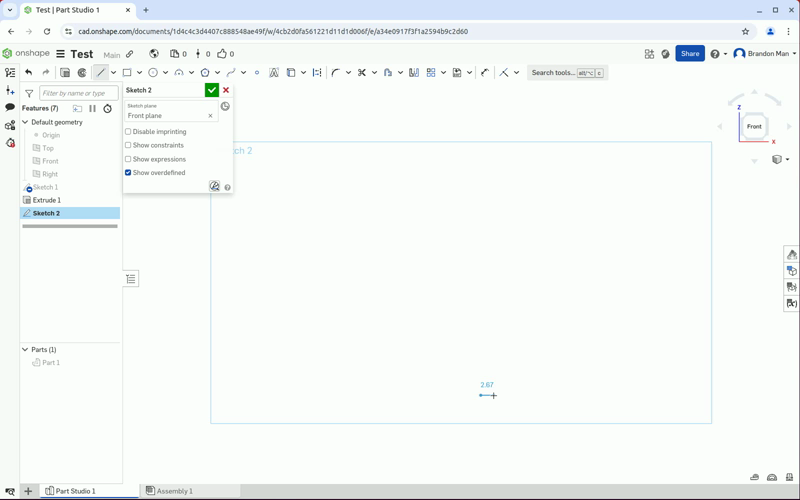
click(493, 395)
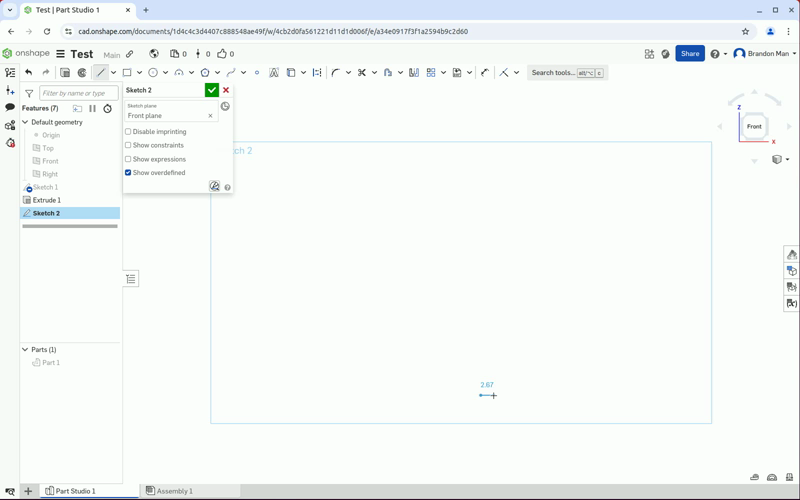
key_up(shift)
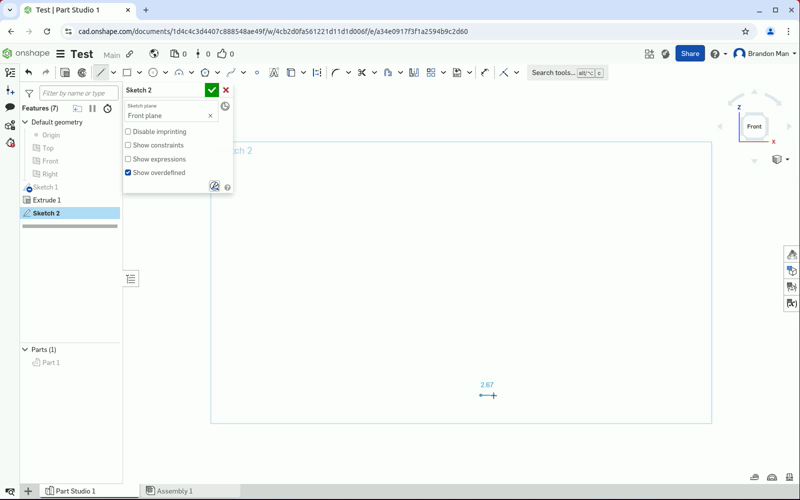
key_down(shift)
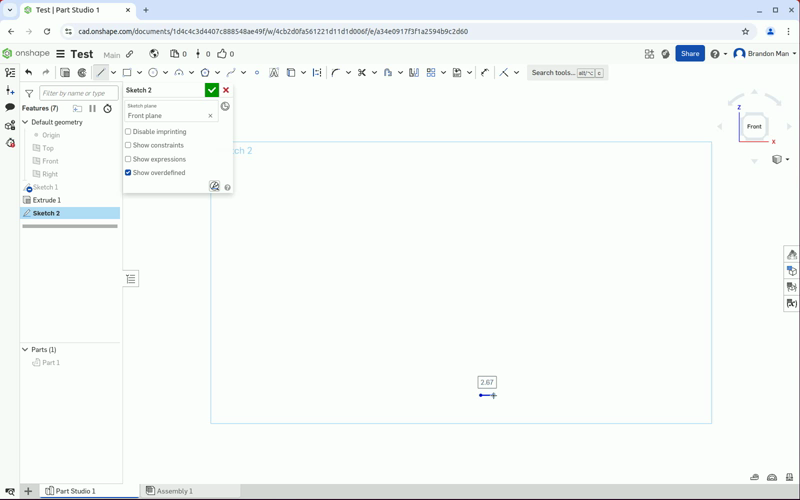
mouse_move(523, 395)
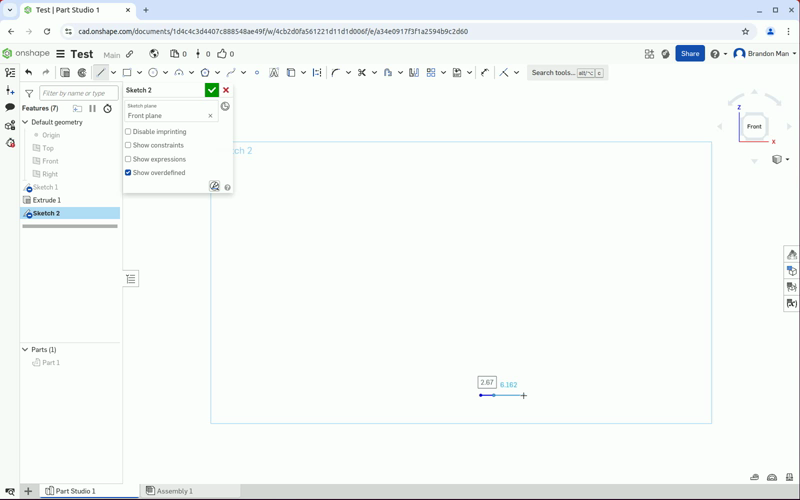
mouse_move(493, 385)
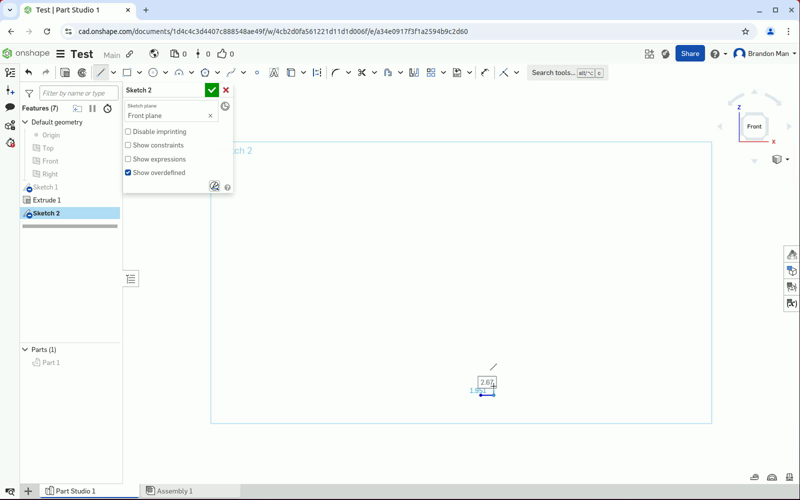
click(493, 385)
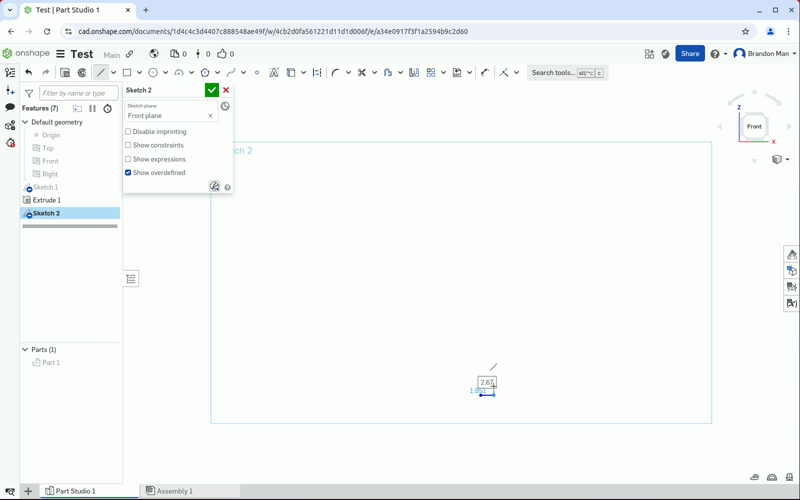
key_up(shift)
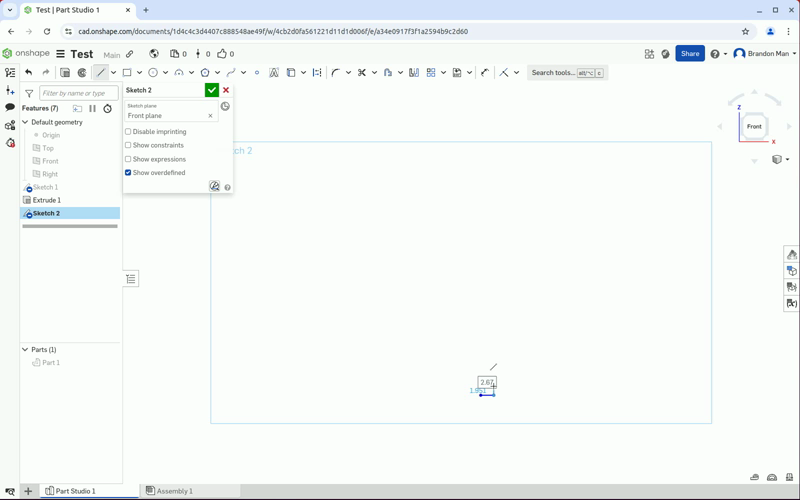
key_down(shift)
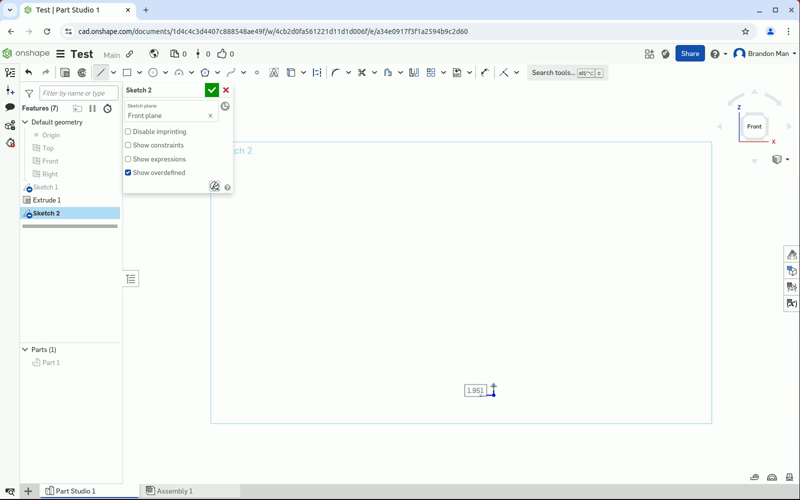
mouse_move(523, 385)
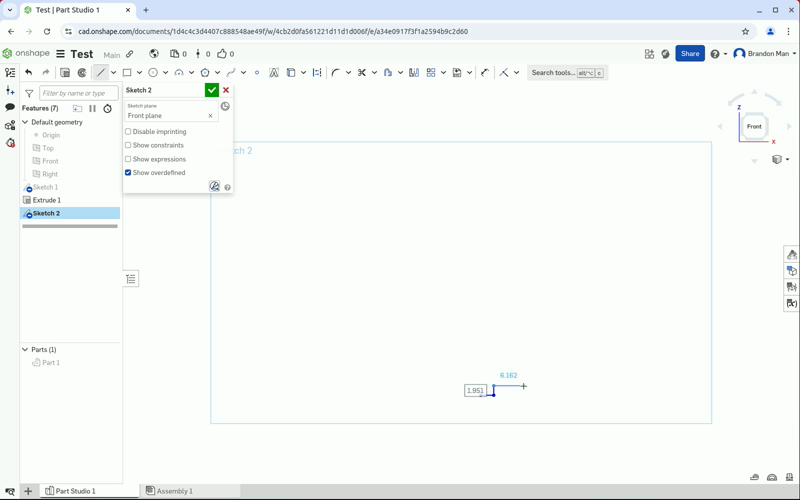
mouse_move(480, 385)
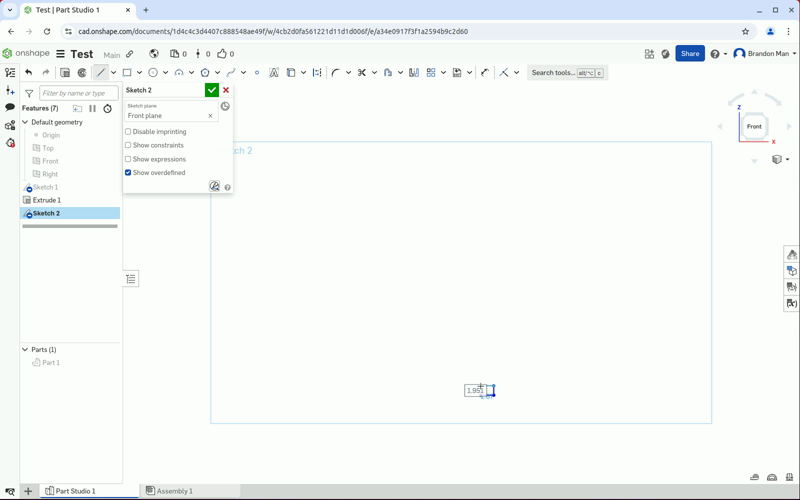
click(480, 385)
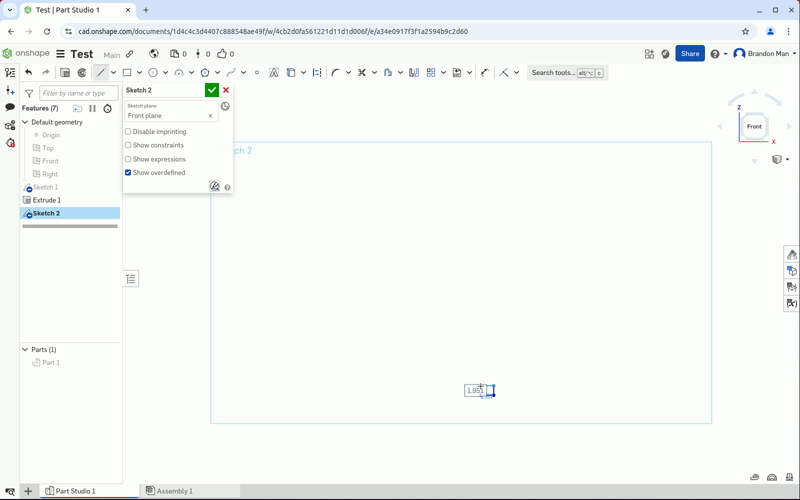
key_up(shift)
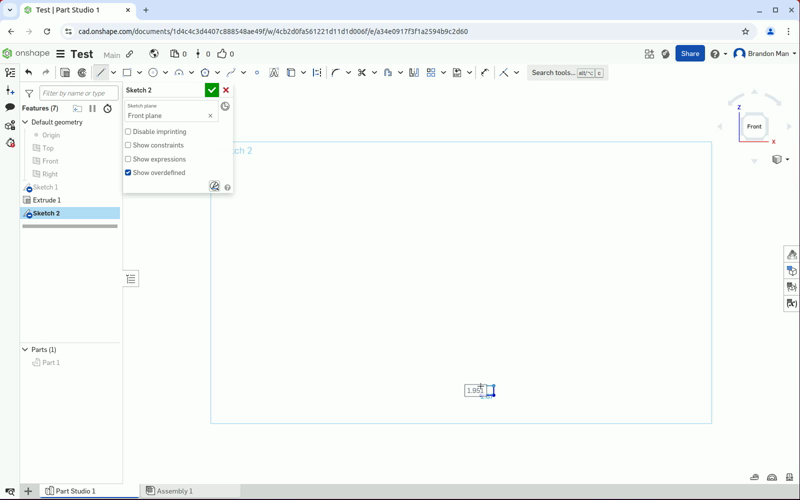
mouse_move(510, 385)
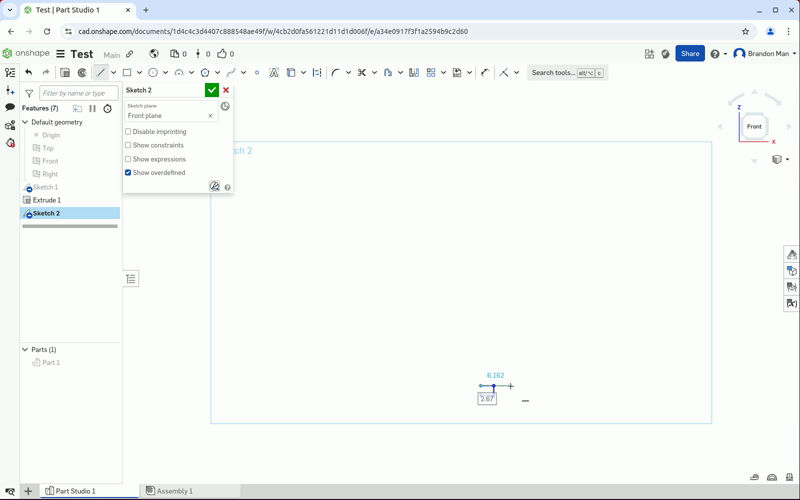
key_down(shift)
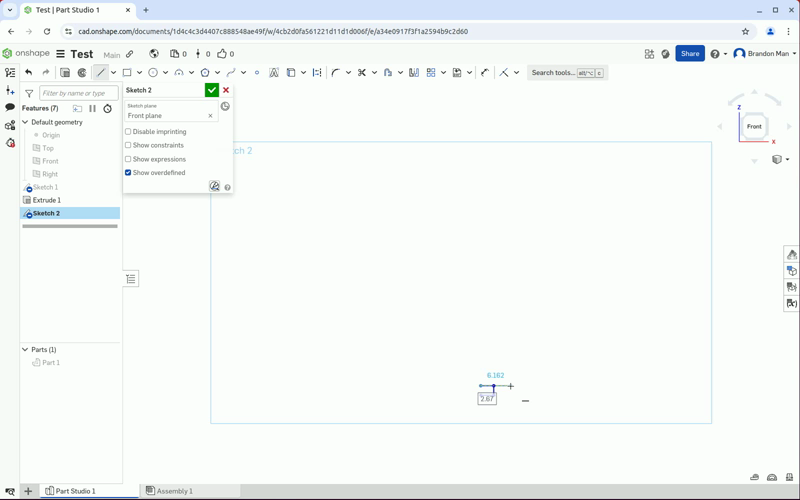
mouse_move(480, 395)
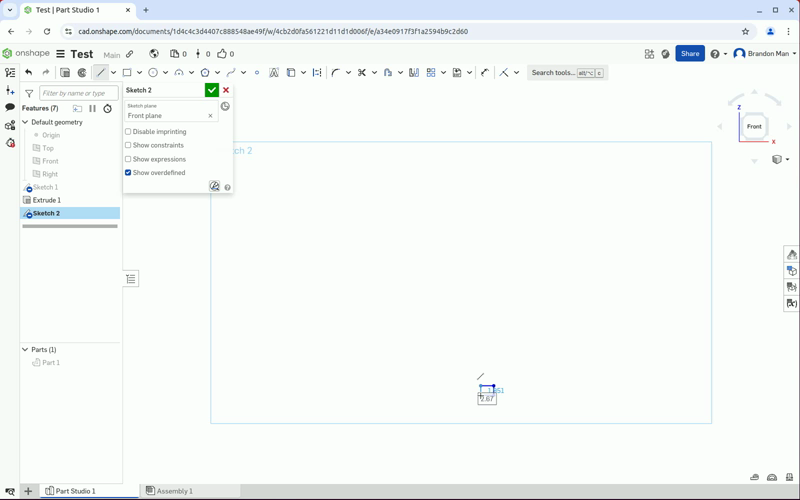
key_up(shift)
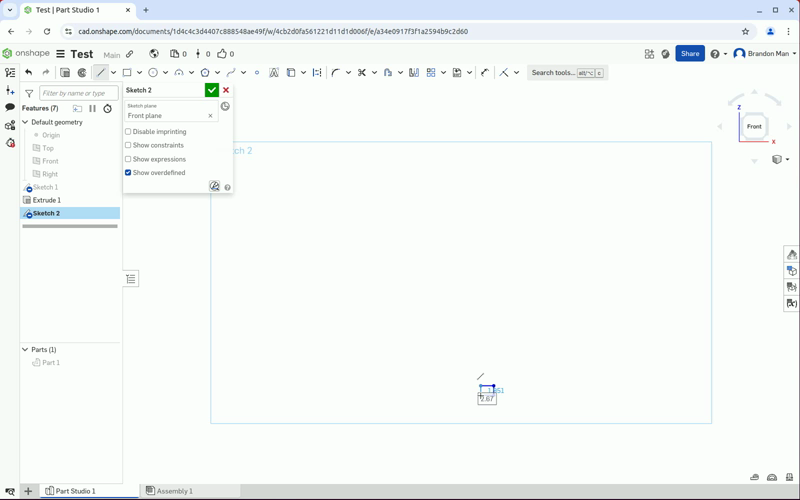
click(480, 395)
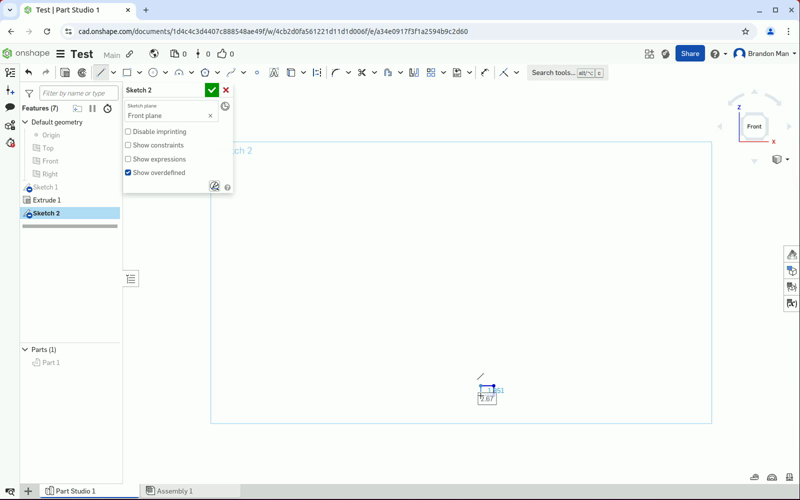
key(esc)
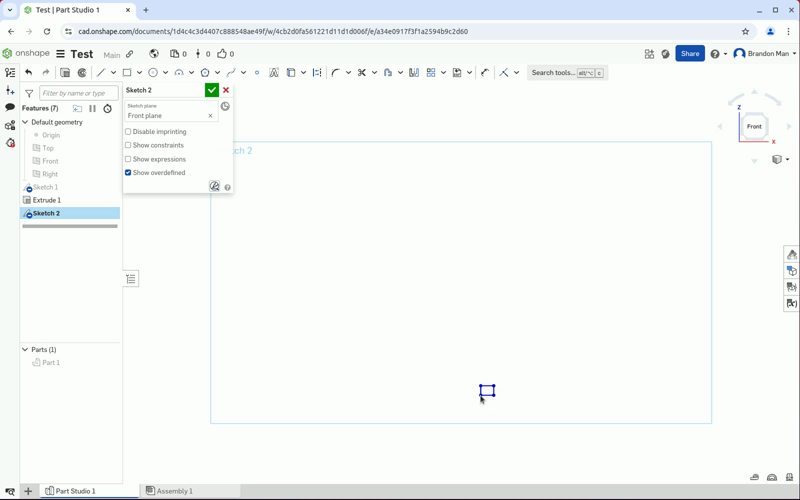
mouse_move(485, 391)
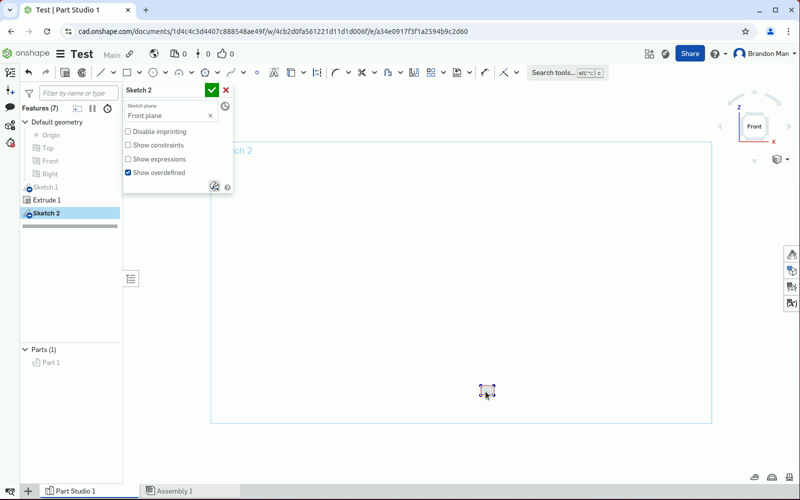
scroll(6)
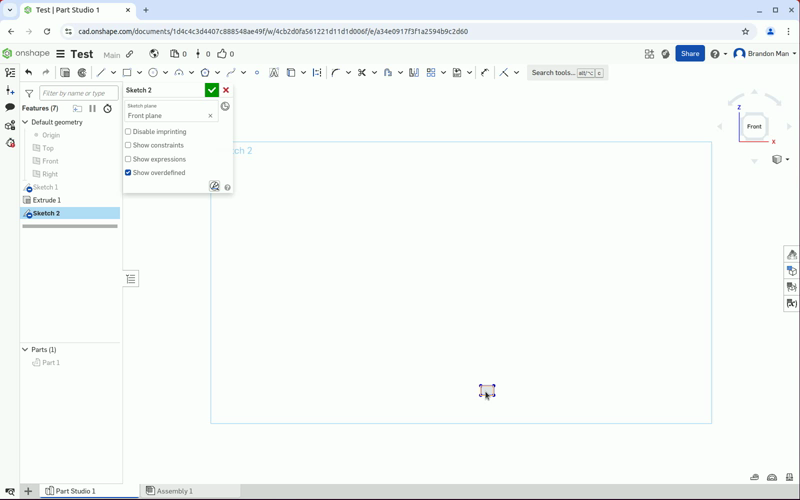
scroll(6)
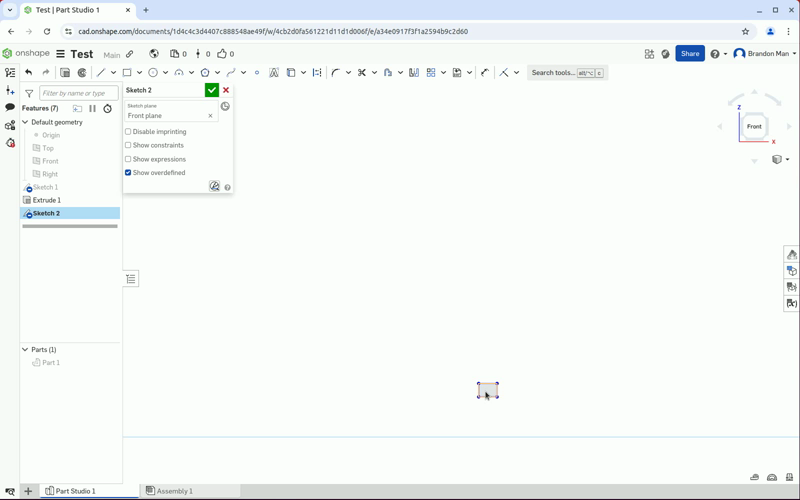
scroll(6)
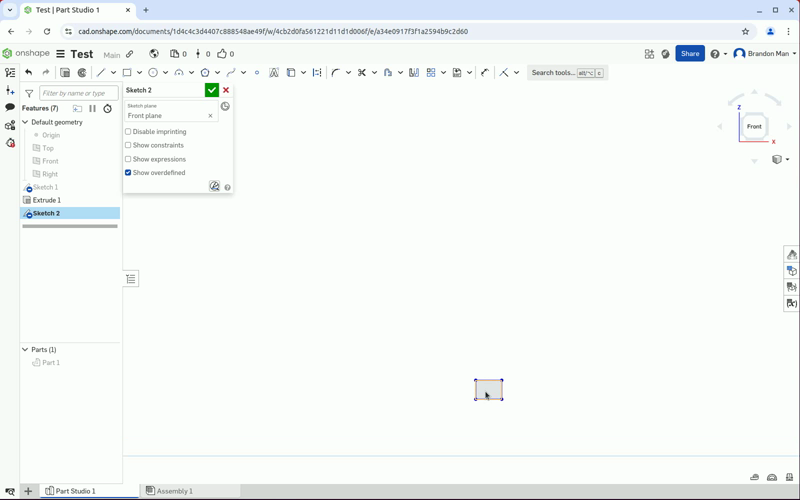
scroll(6)
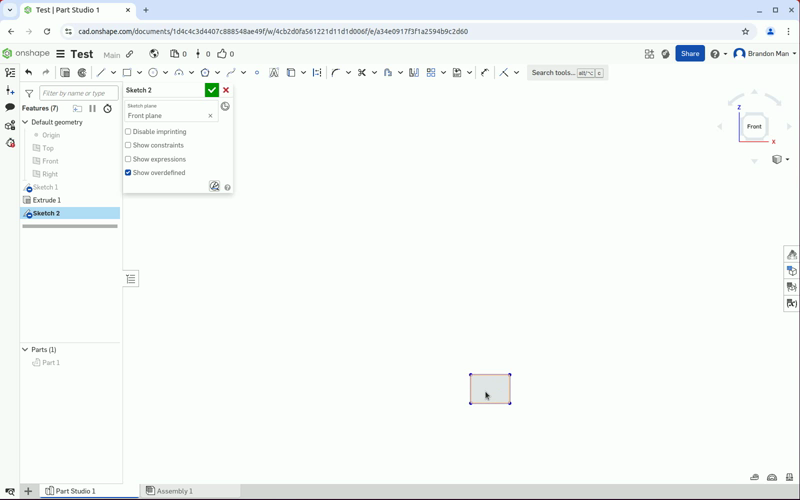
scroll(6)
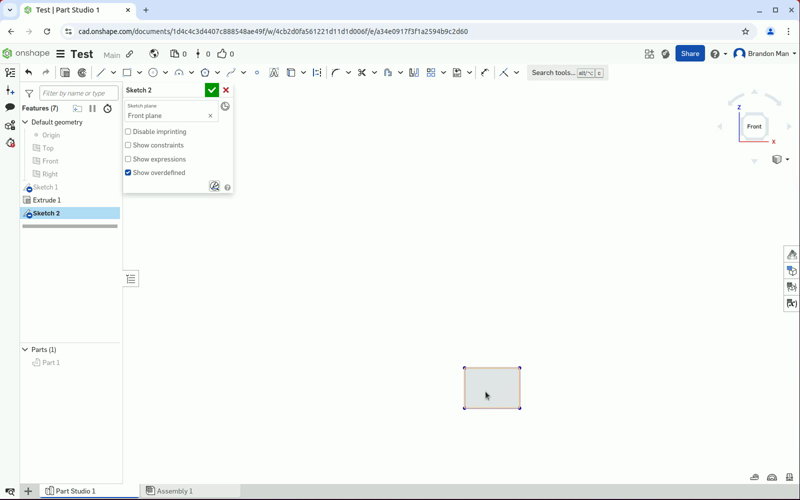
scroll(6)
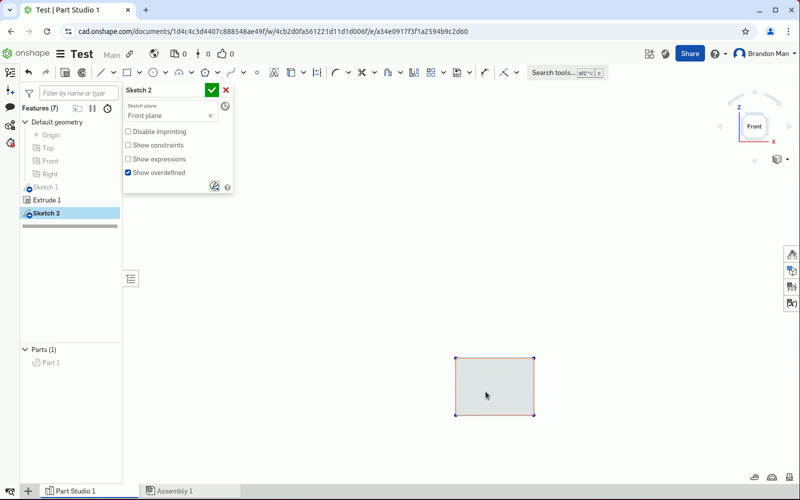
scroll(6)
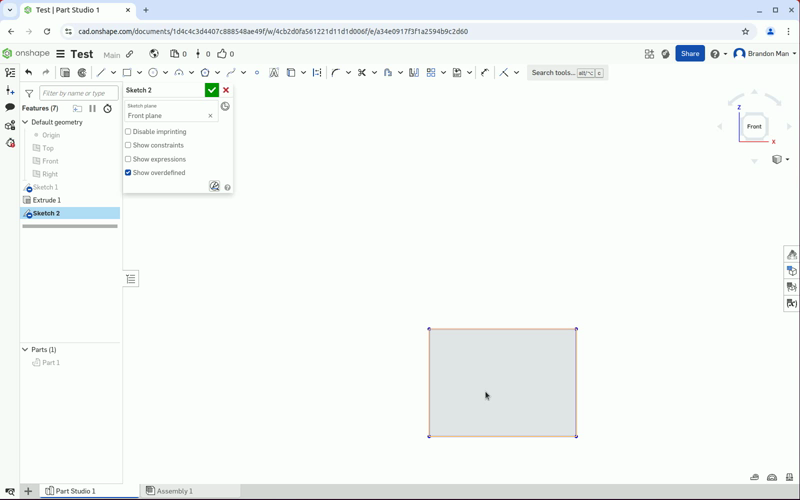
click(485, 391)
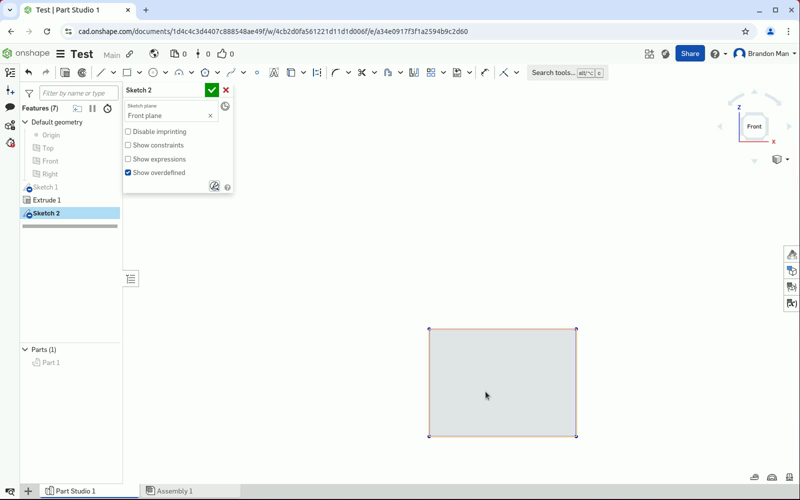
scroll(-6)
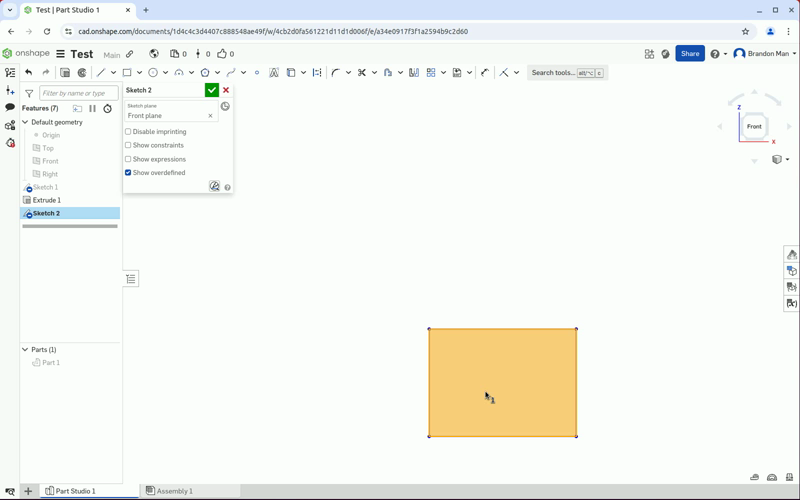
scroll(-6)
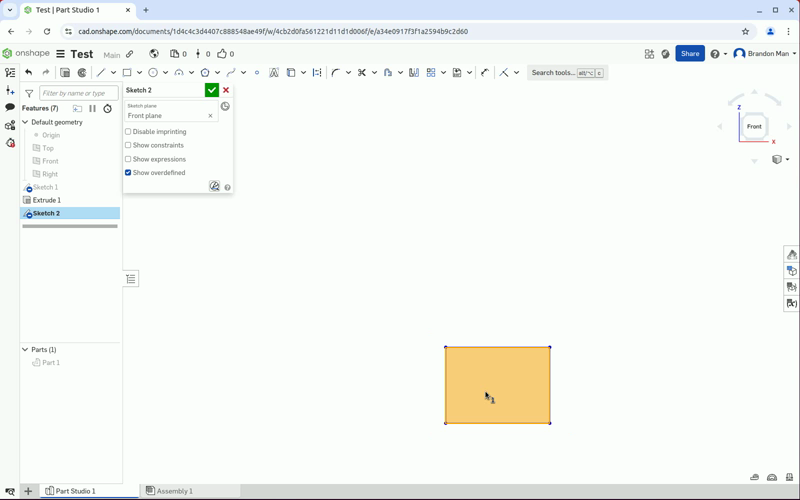
scroll(-6)
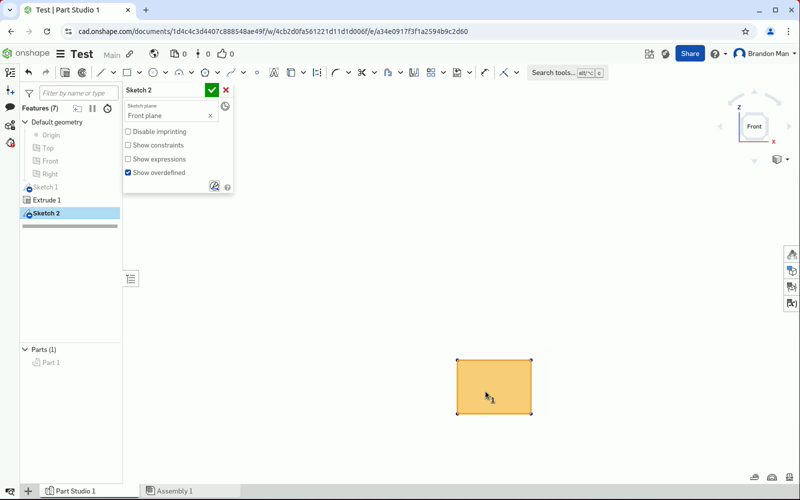
scroll(-6)
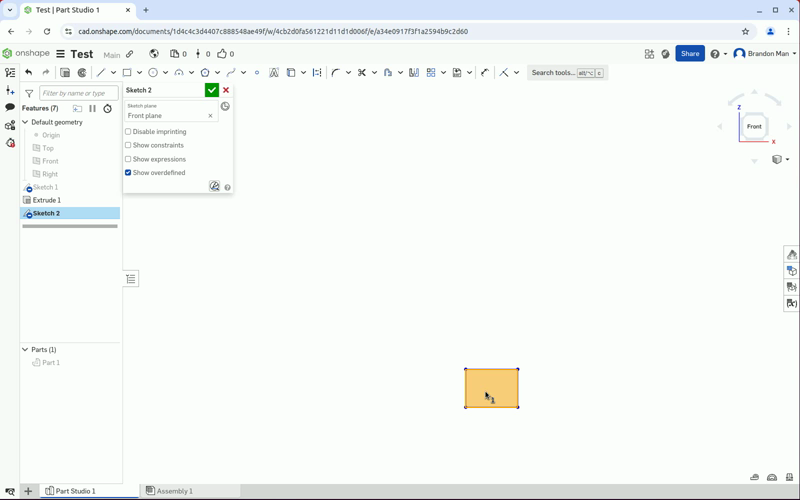
scroll(-6)
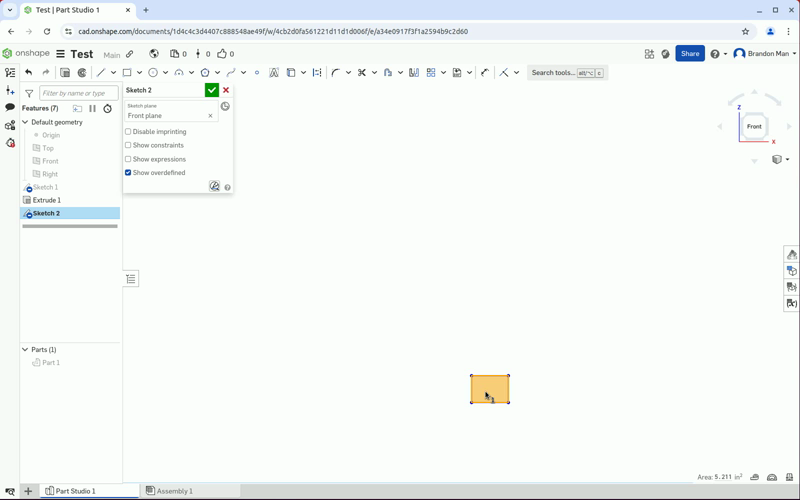
scroll(-6)
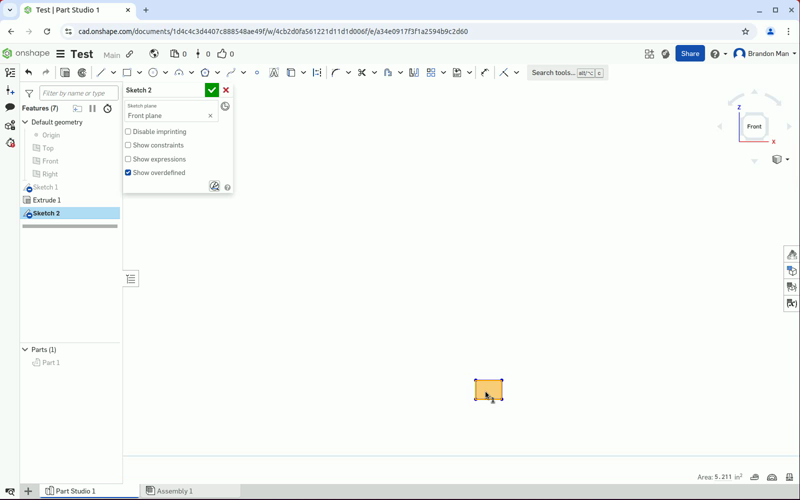
scroll(-6)
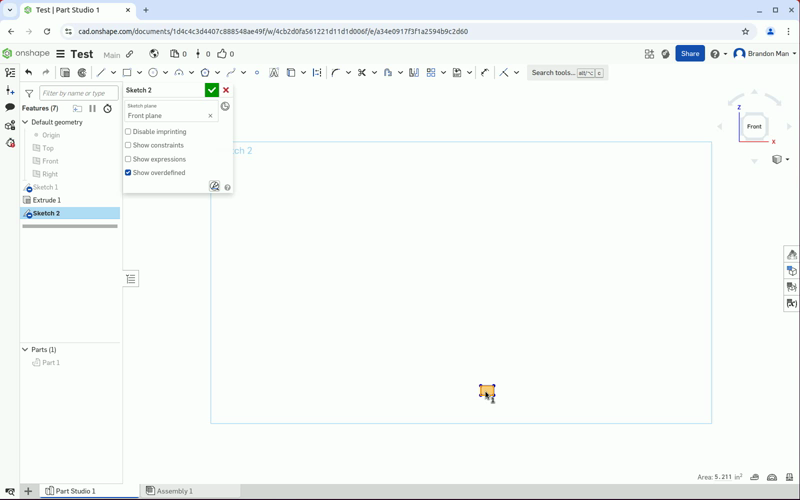
mouse_move(73, 352)
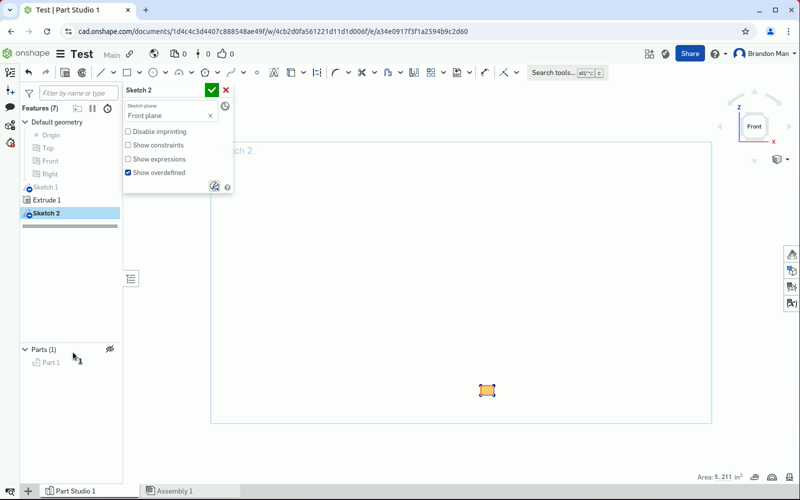
key(shift+y)
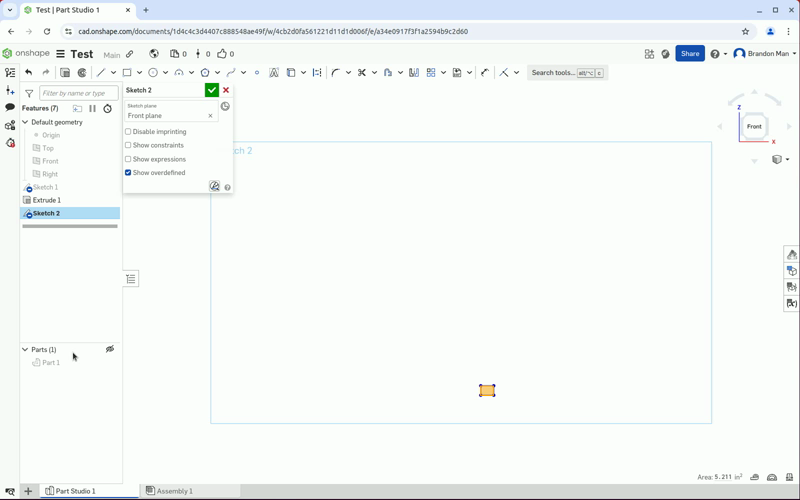
key(shift+e)
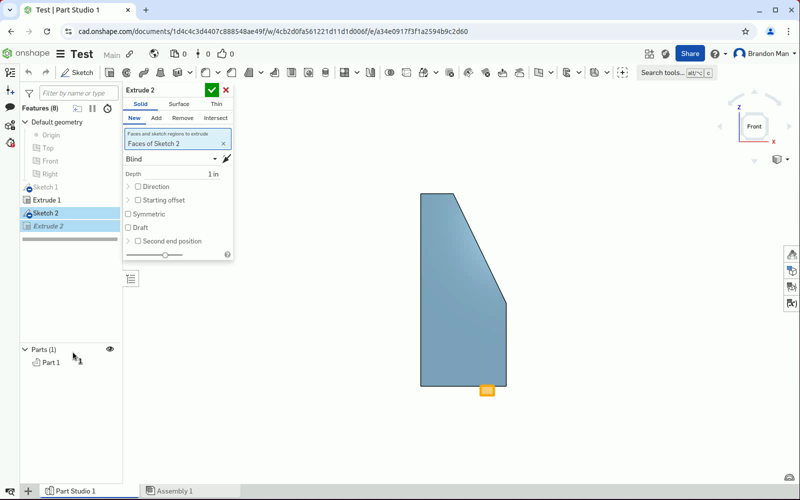
mouse_move(143, 106)
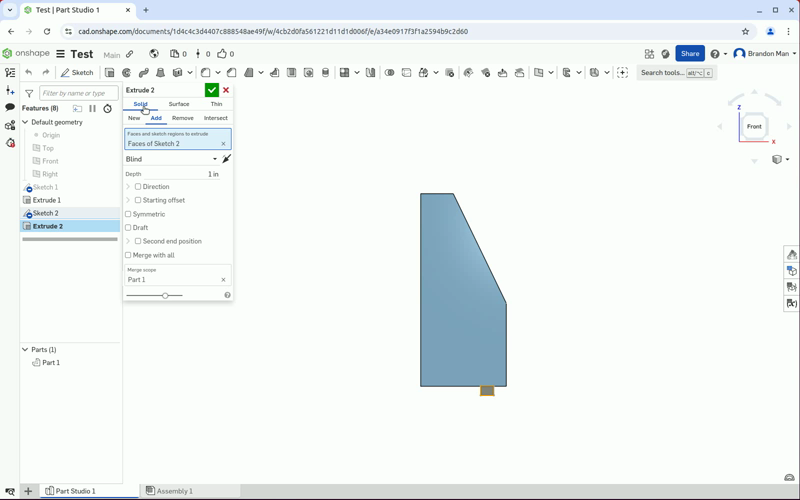
click(143, 106)
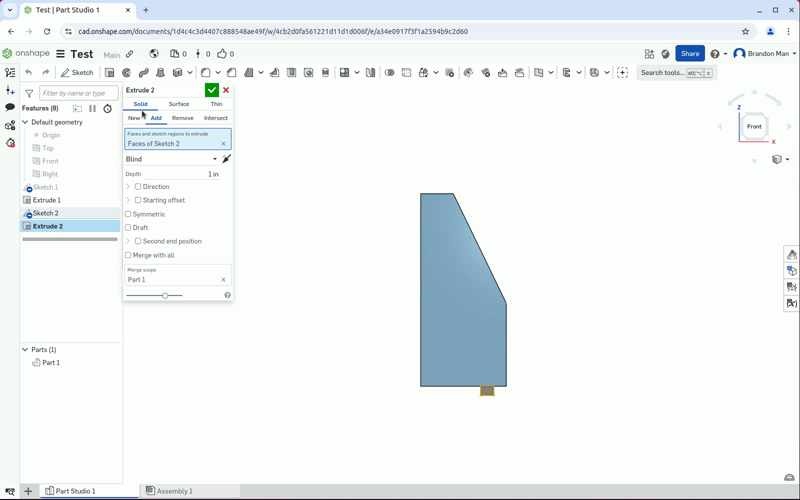
mouse_move(137, 120)
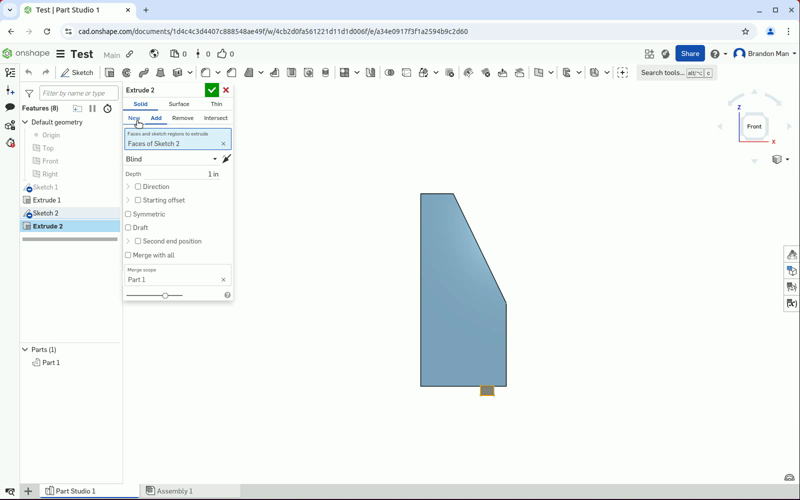
click(137, 120)
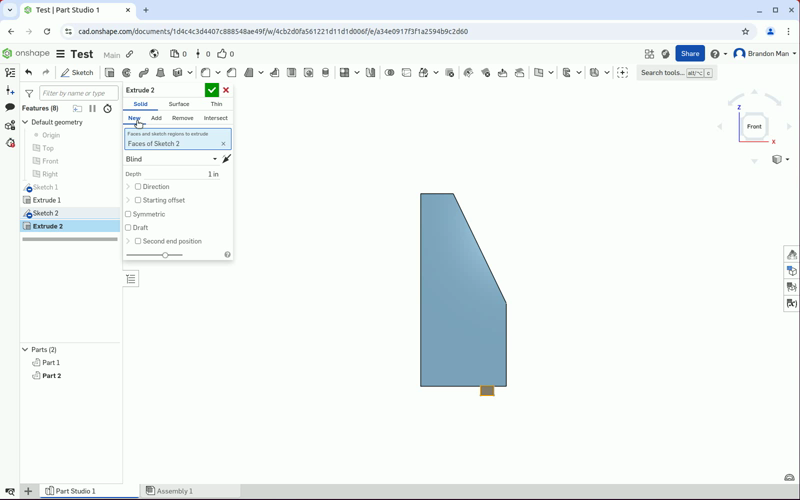
key(tab, 4)
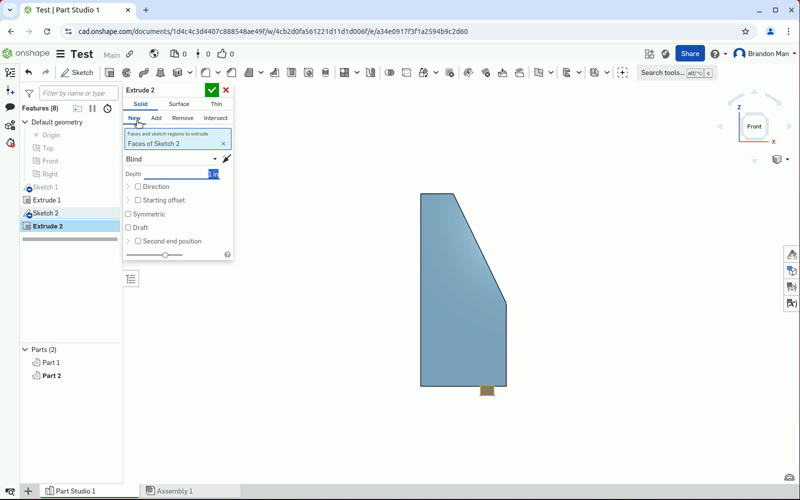
text(1.926)
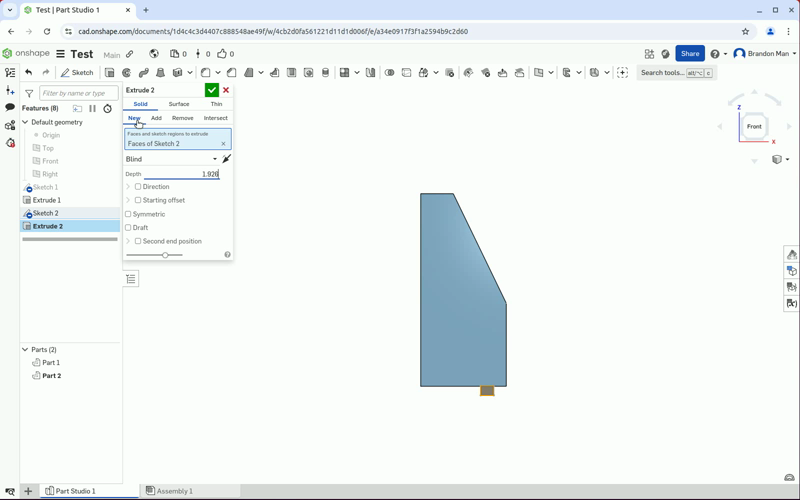
key(enter)
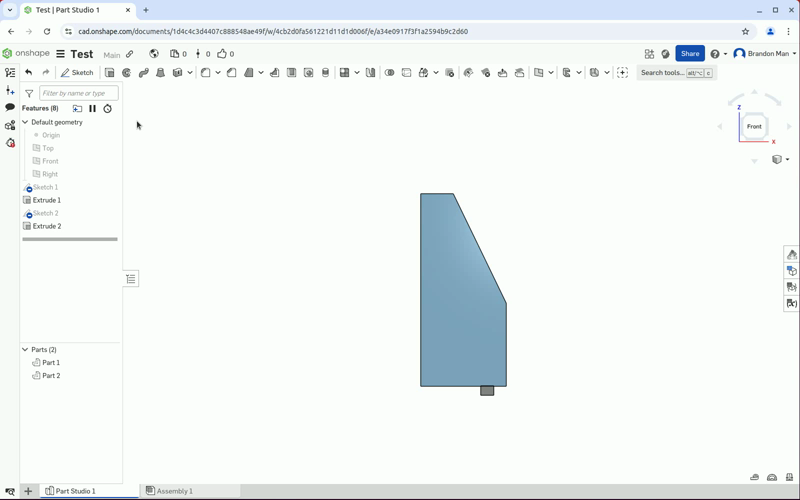
key(shift+h)
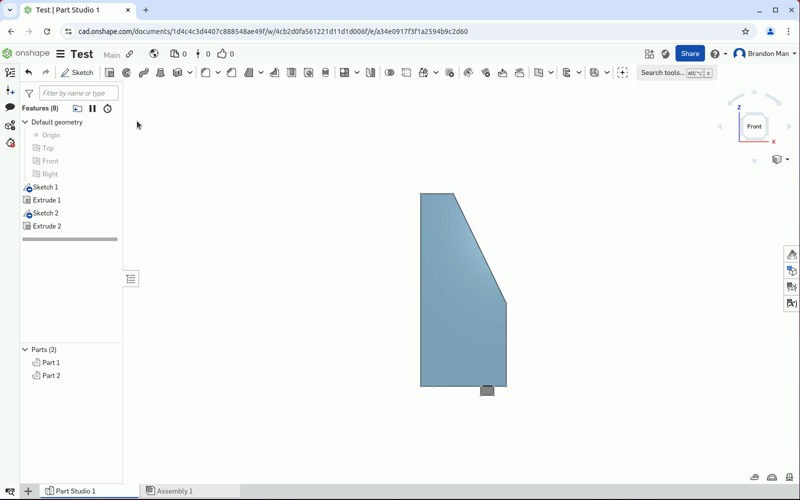
key(shift+h)
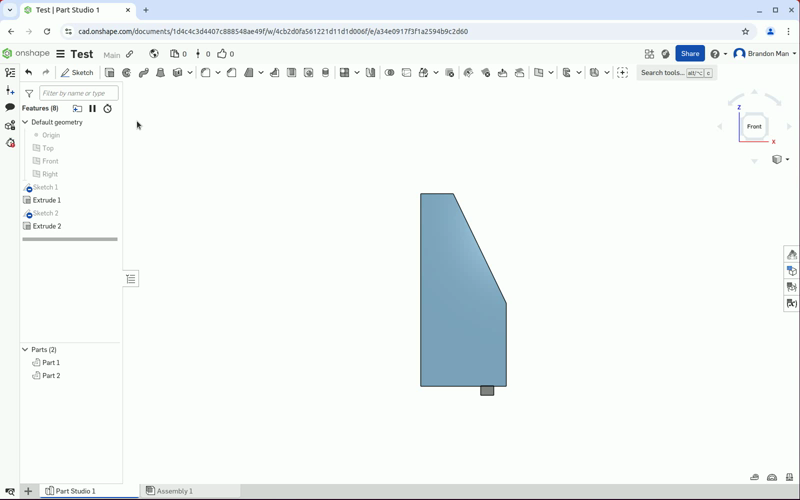
mouse_move(73, 189)
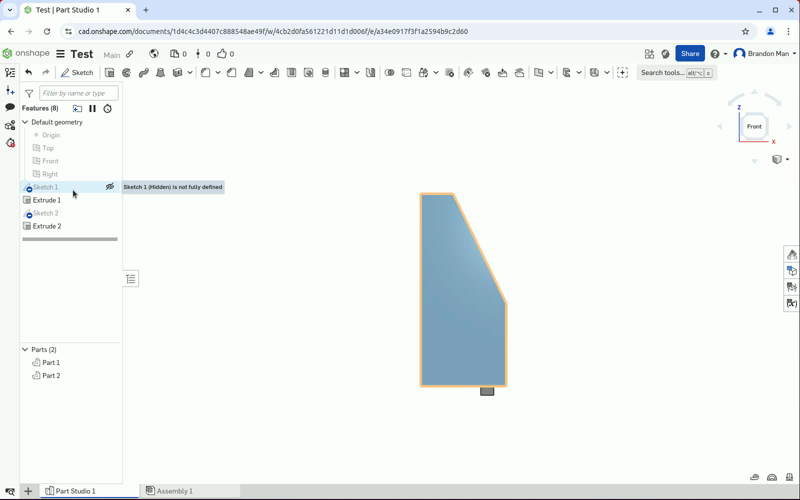
click(73, 189)
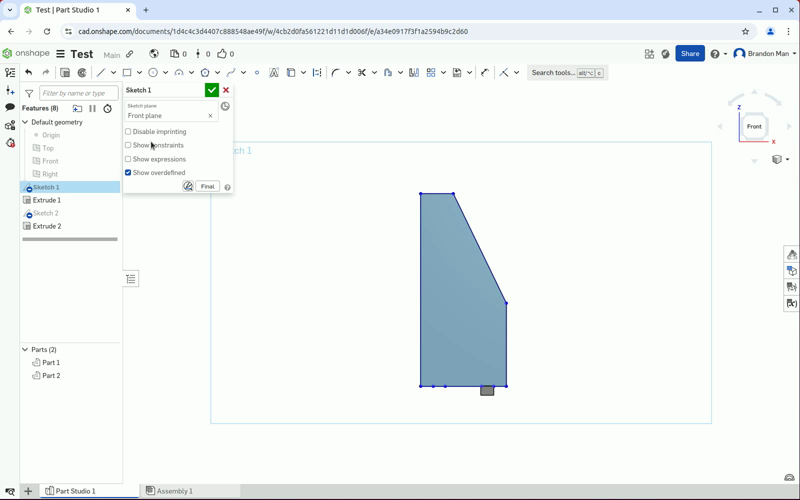
mouse_move(229, 92)
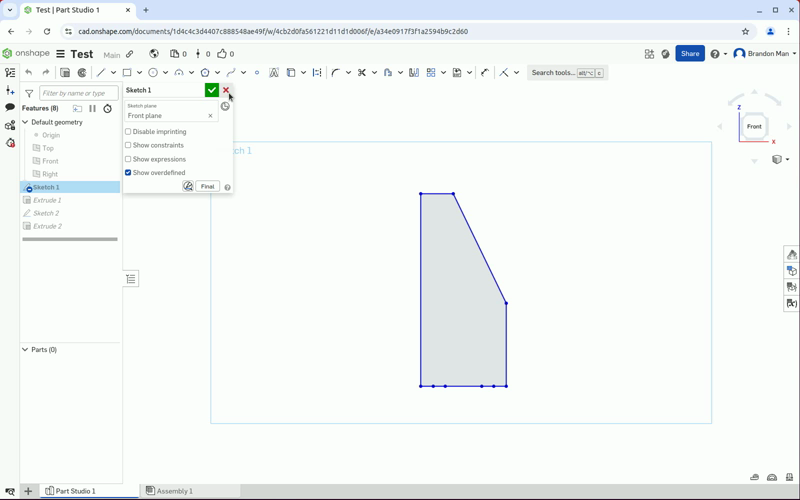
click(229, 92)
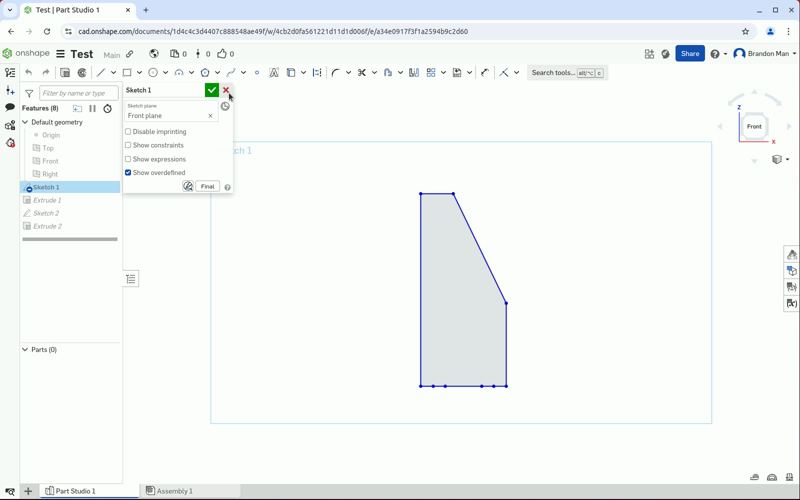
key(shift+s)
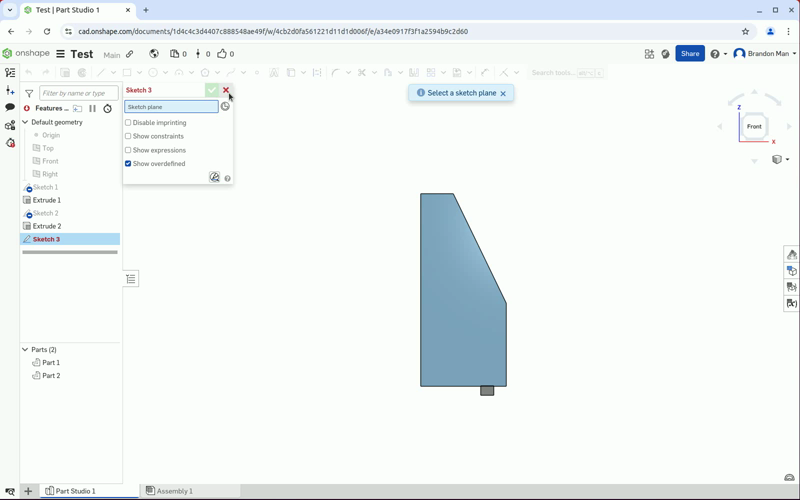
mouse_move(73, 163)
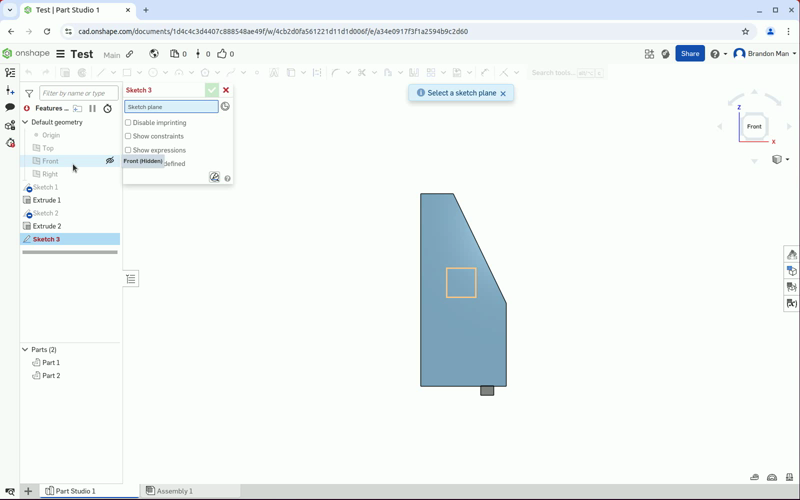
click(73, 163)
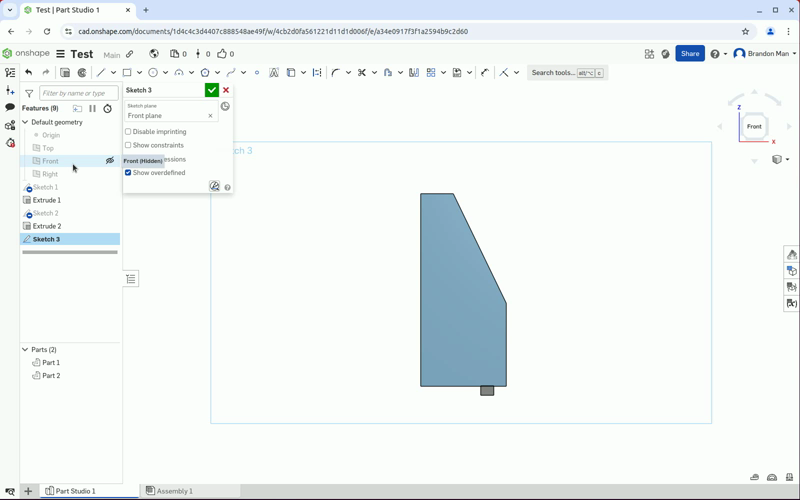
mouse_move(73, 352)
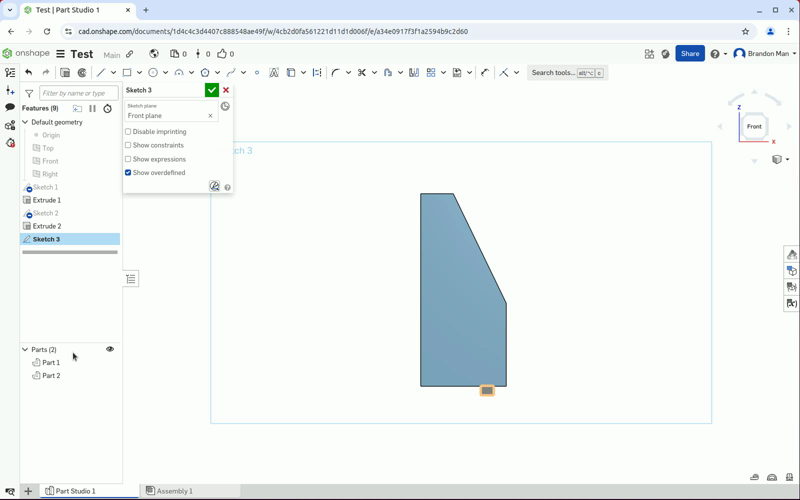
key(y)
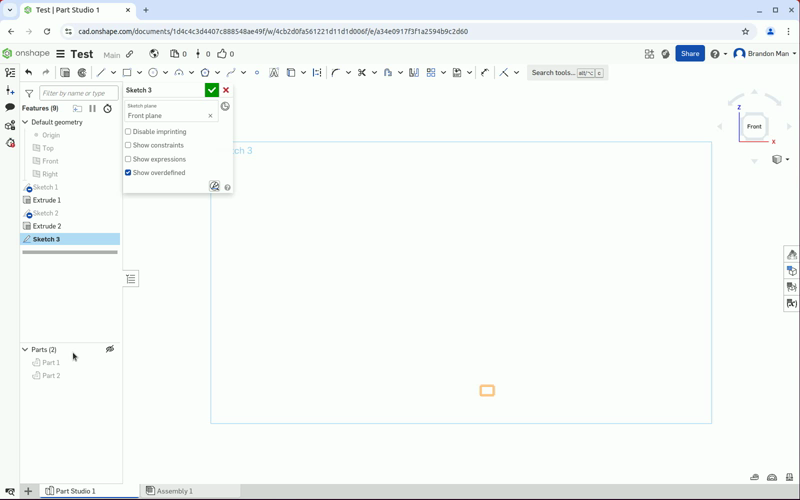
key(l)
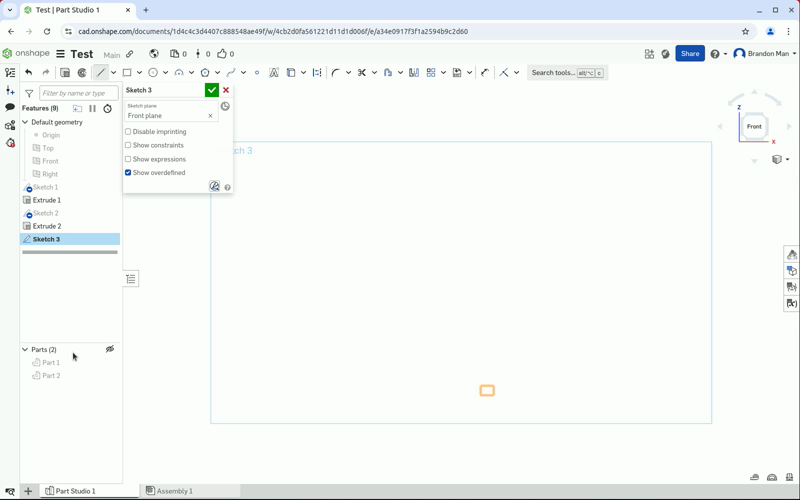
key_down(shift)
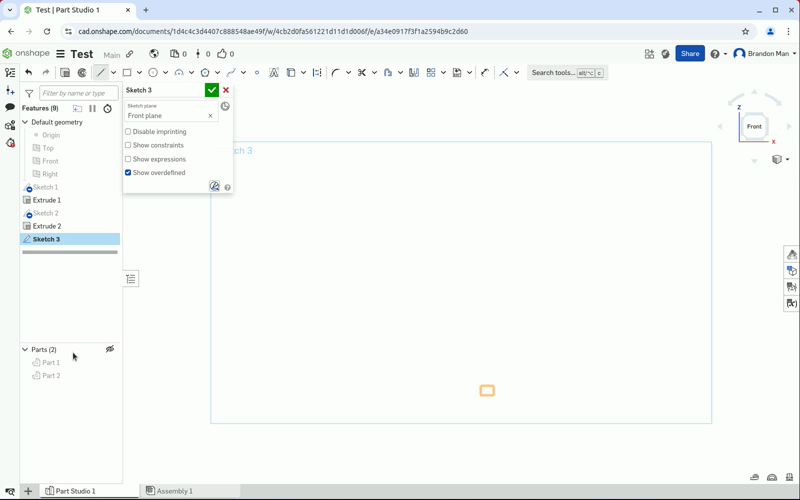
mouse_move(432, 395)
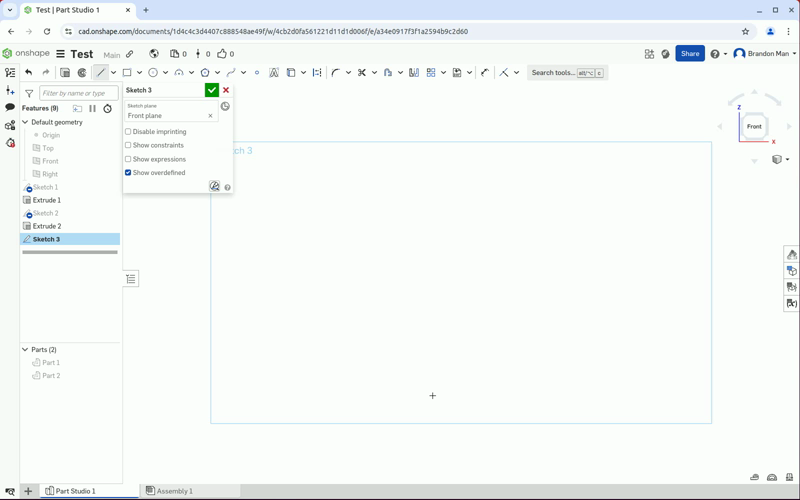
click(432, 395)
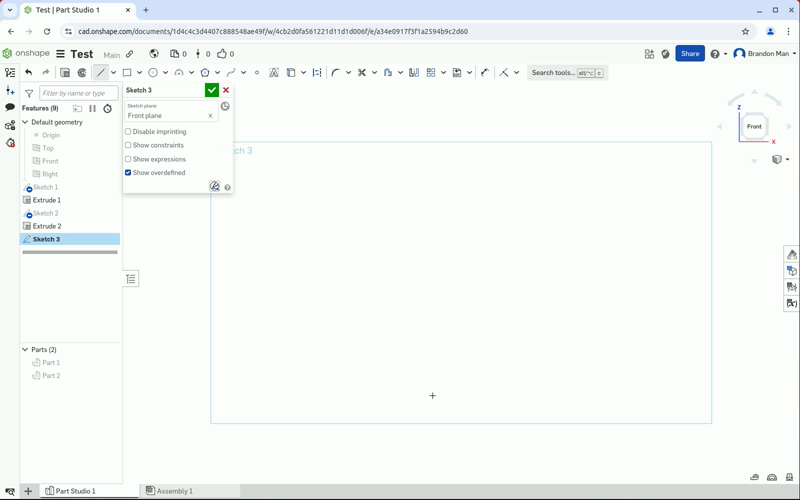
key_up(shift)
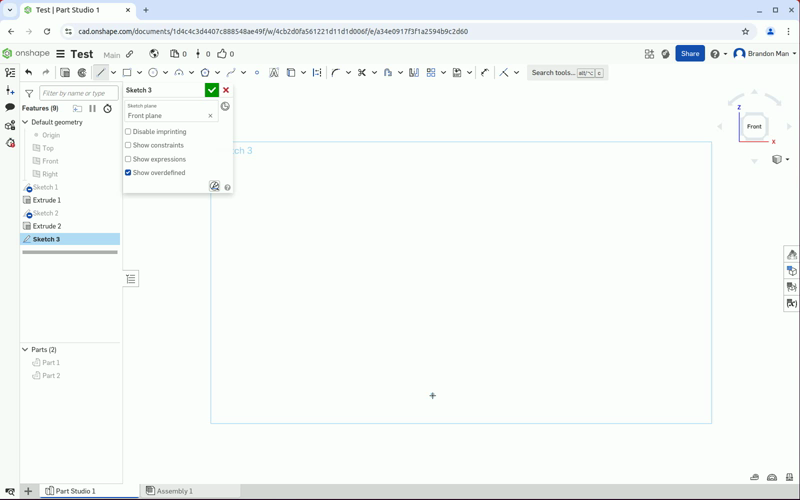
key_down(shift)
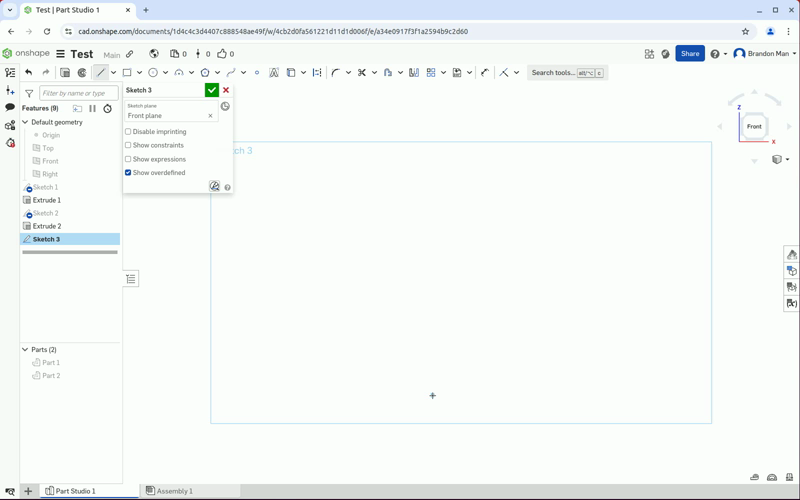
mouse_move(462, 395)
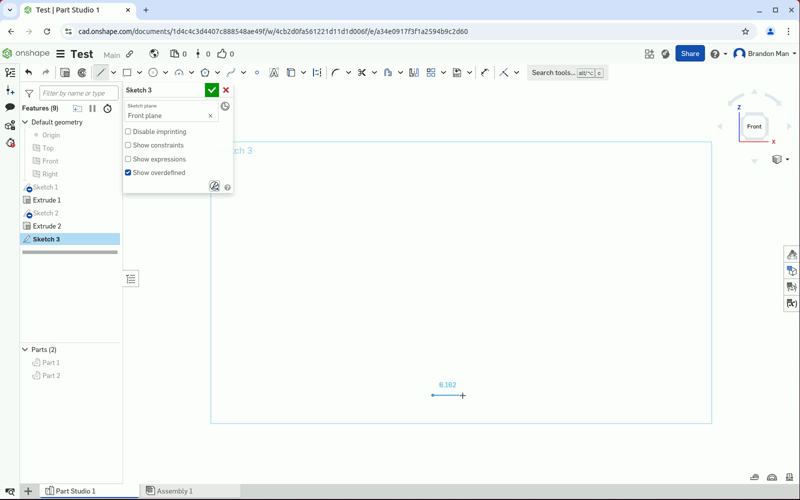
mouse_move(445, 395)
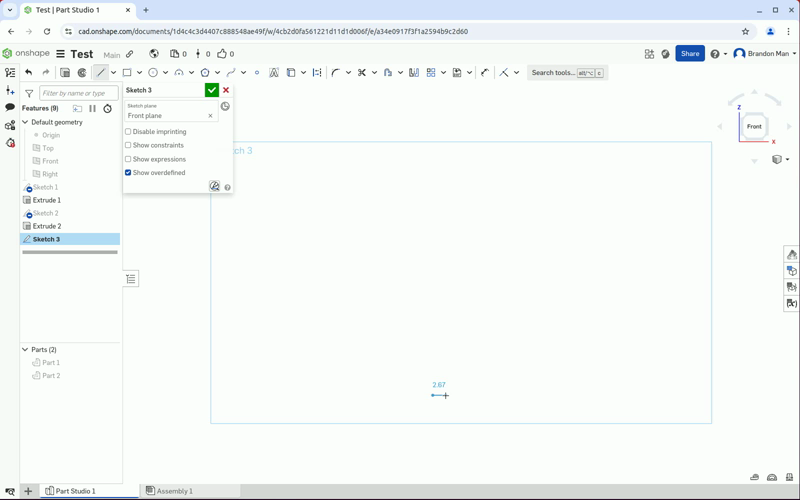
click(445, 395)
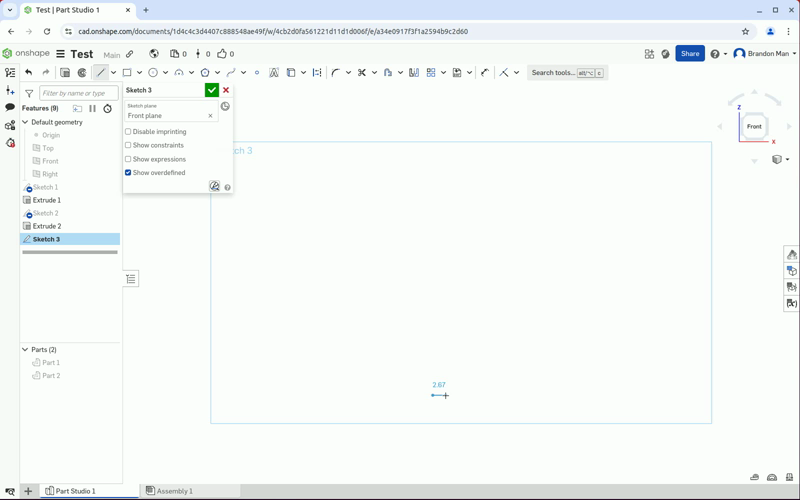
key_up(shift)
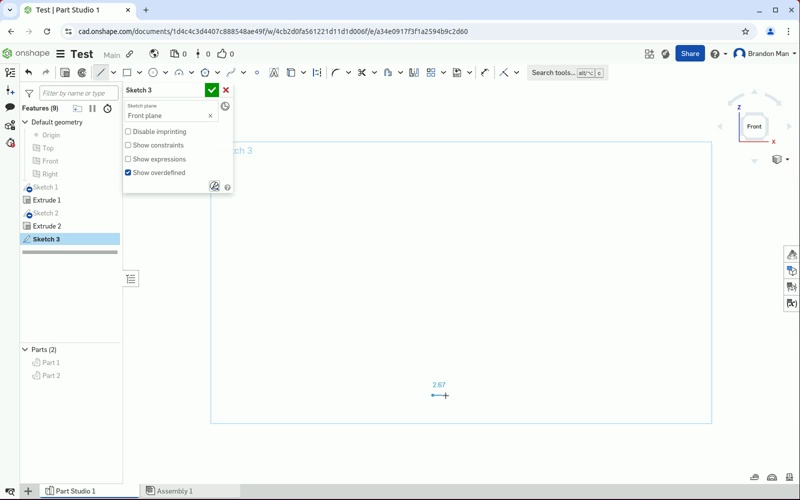
key_down(shift)
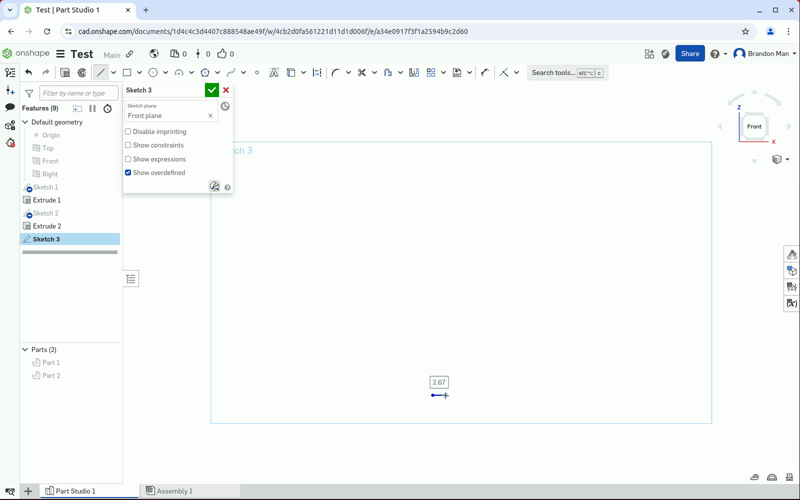
mouse_move(475, 395)
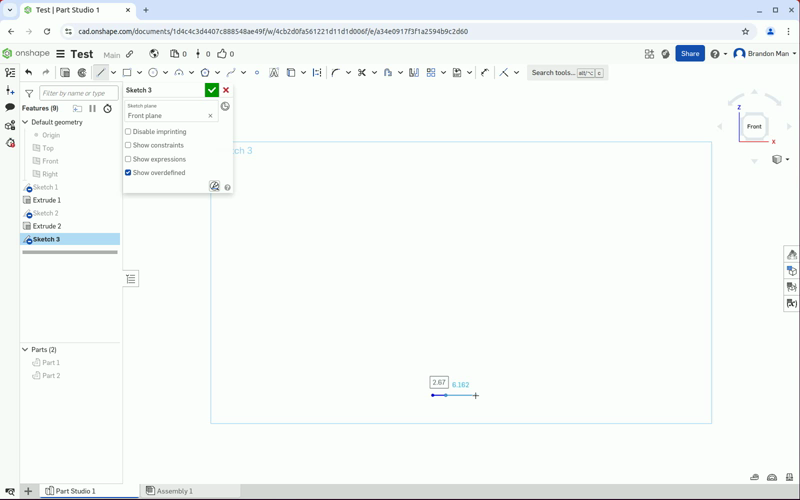
mouse_move(445, 385)
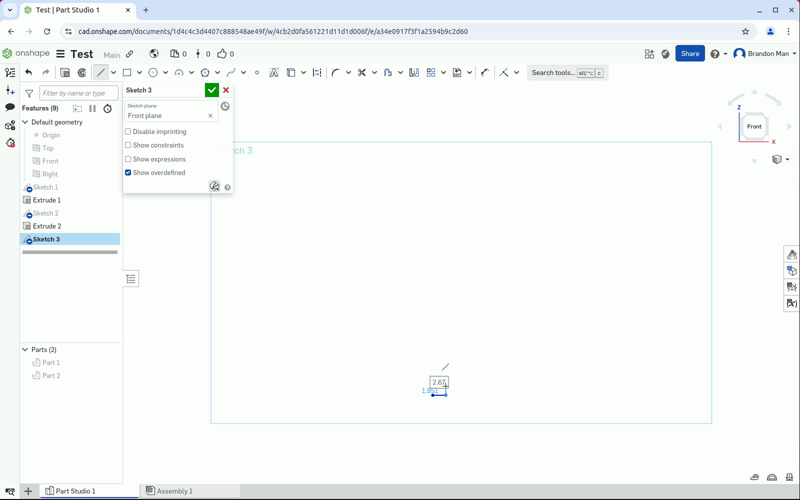
click(445, 385)
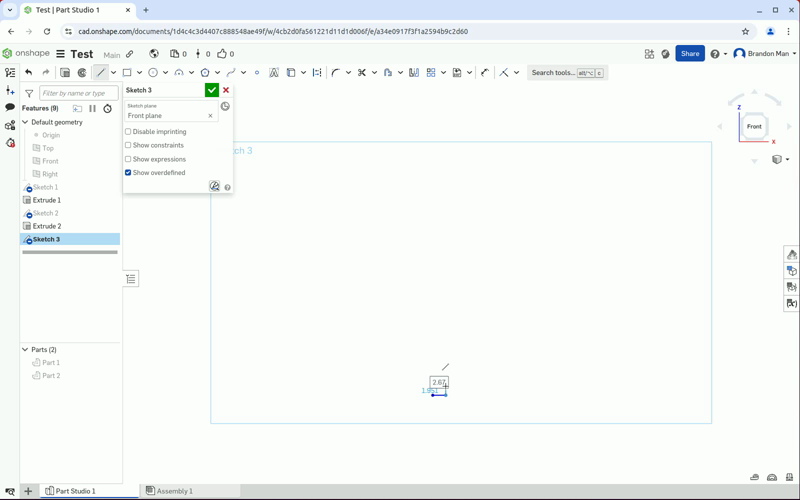
key_up(shift)
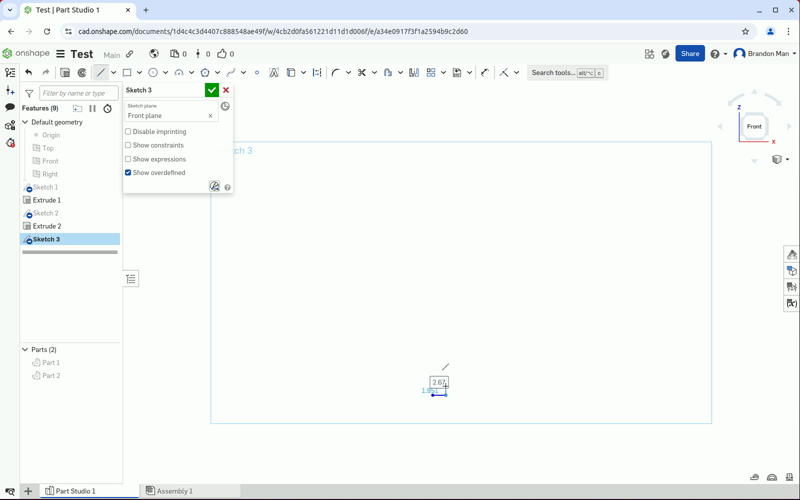
key_down(shift)
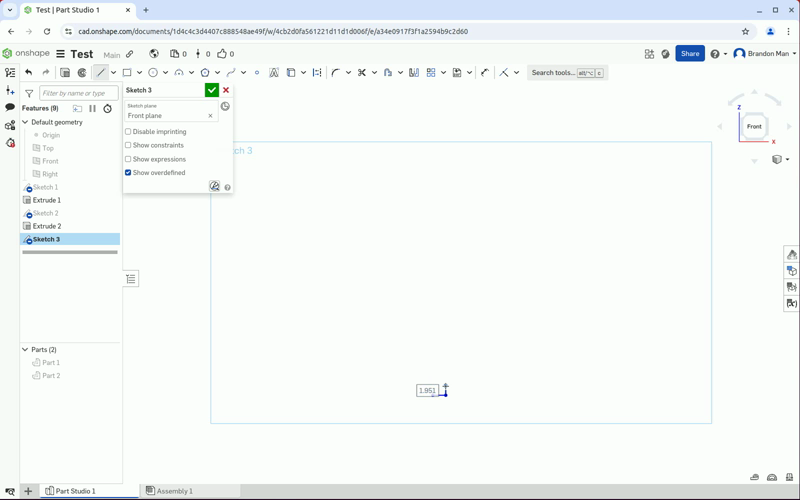
mouse_move(475, 385)
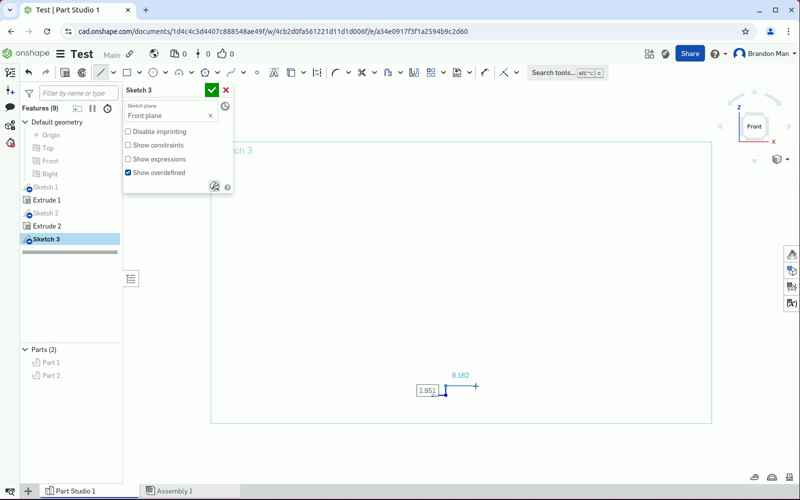
mouse_move(432, 385)
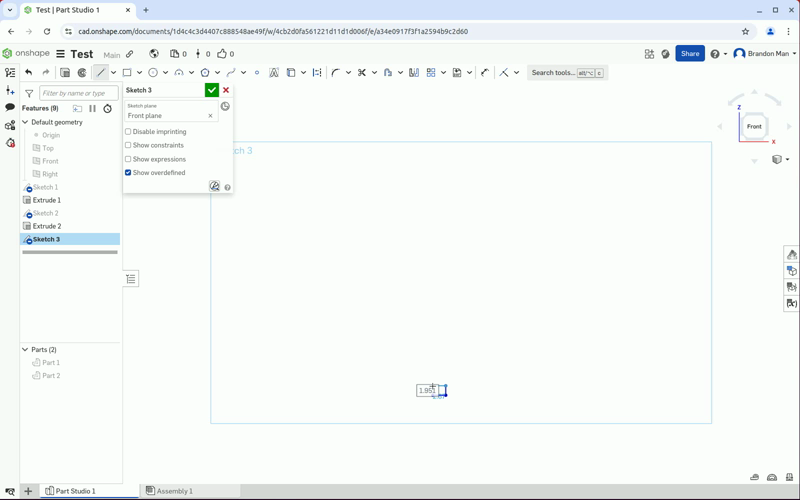
click(432, 385)
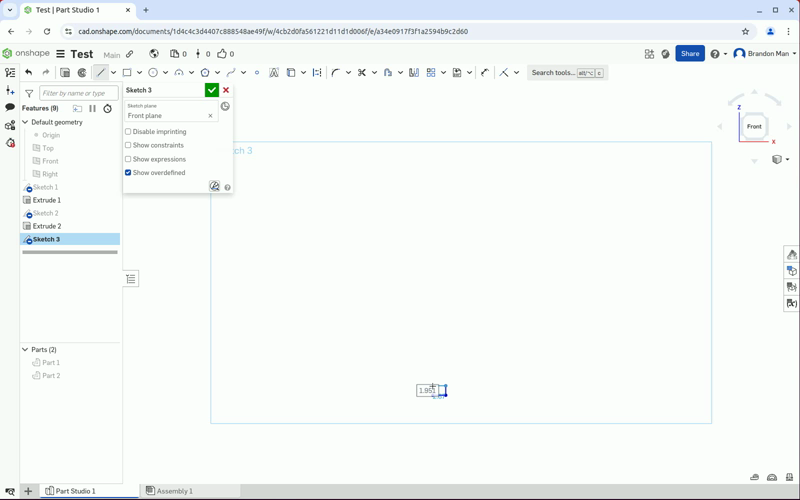
key_up(shift)
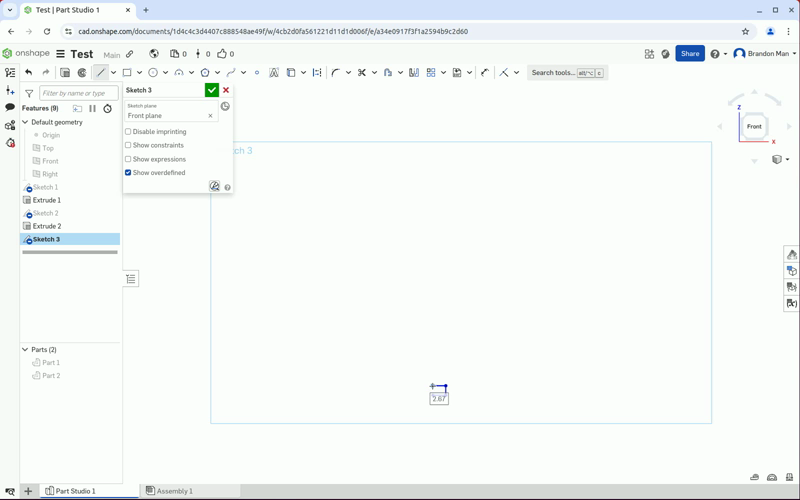
mouse_move(462, 385)
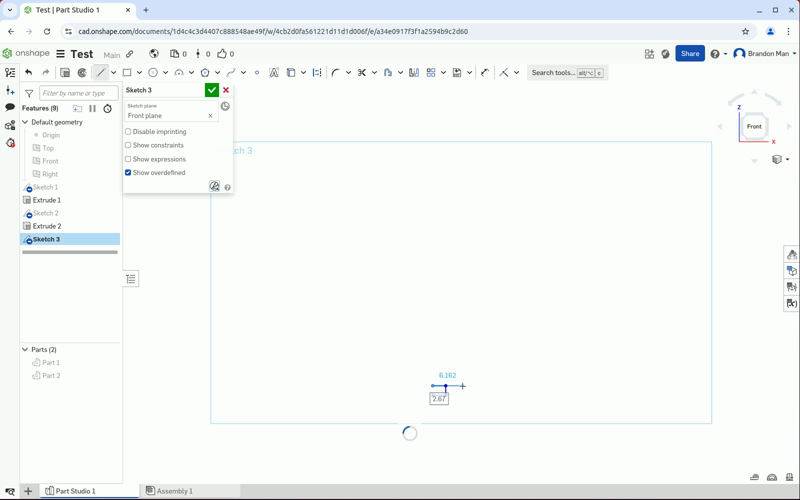
key_down(shift)
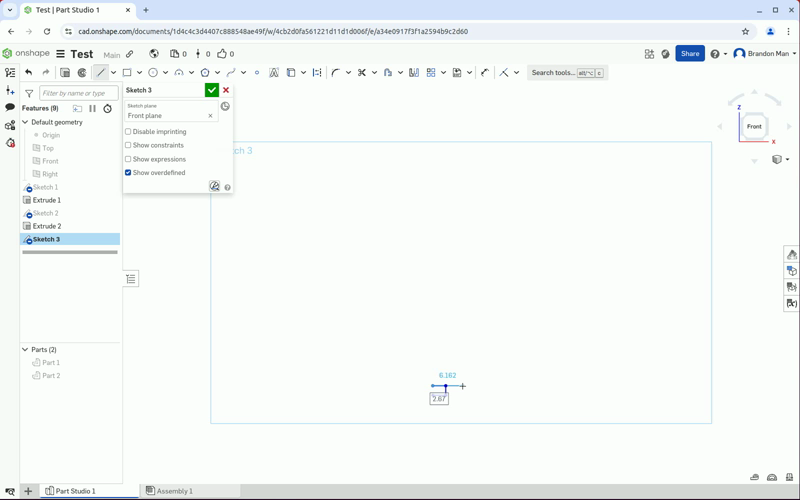
mouse_move(432, 395)
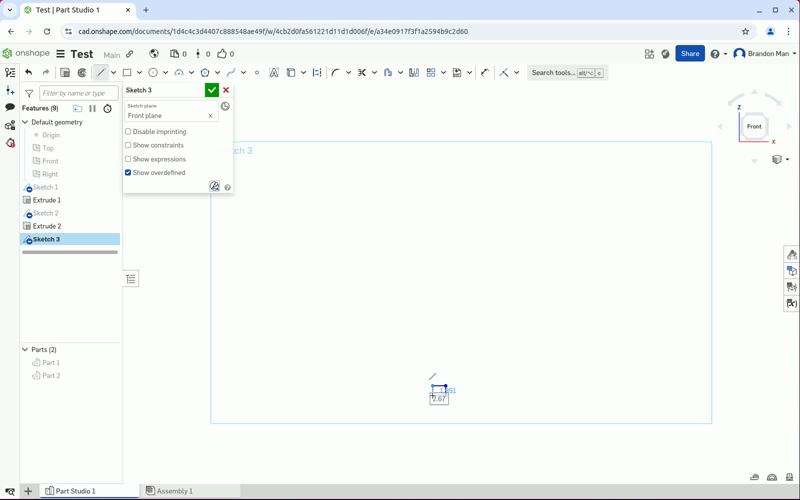
key_up(shift)
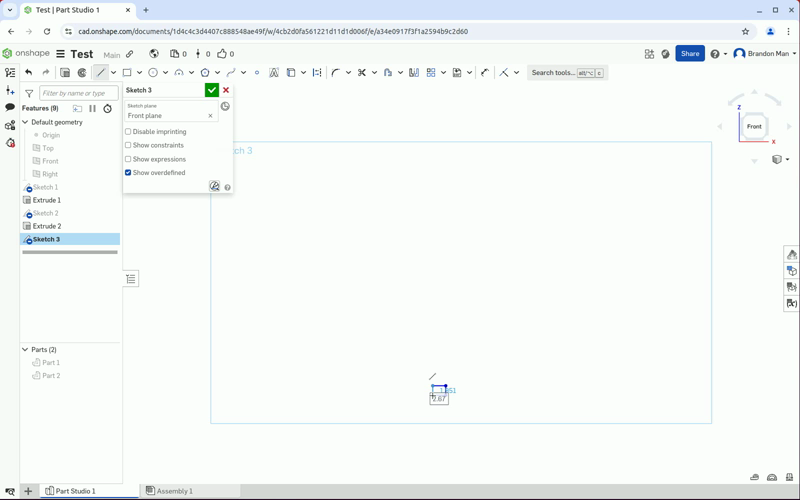
click(432, 395)
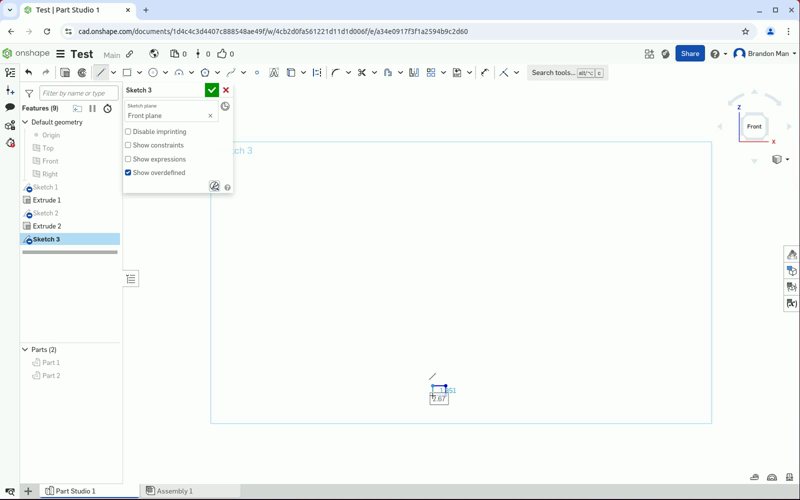
key(esc)
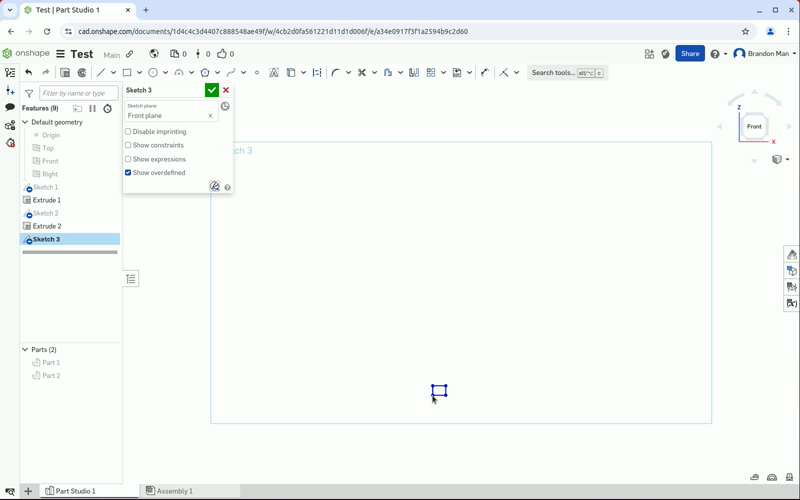
mouse_move(437, 394)
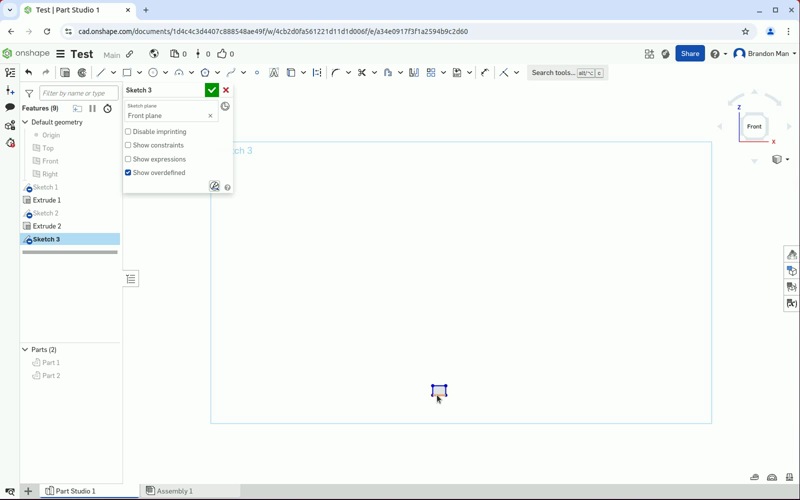
scroll(6)
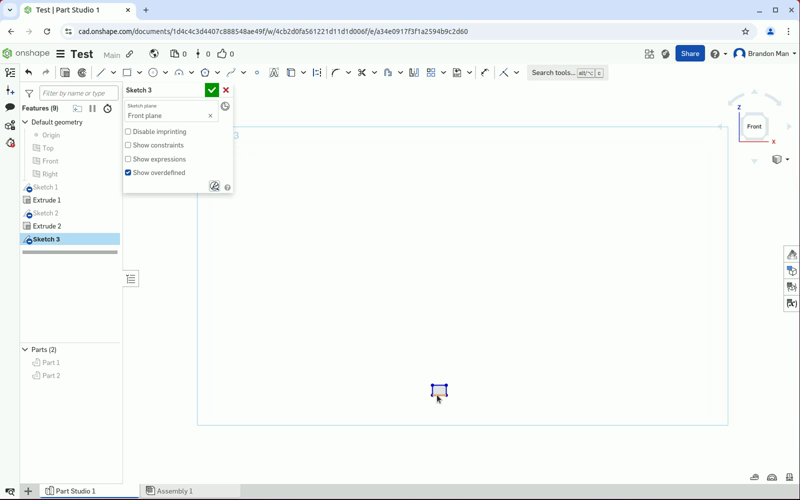
scroll(6)
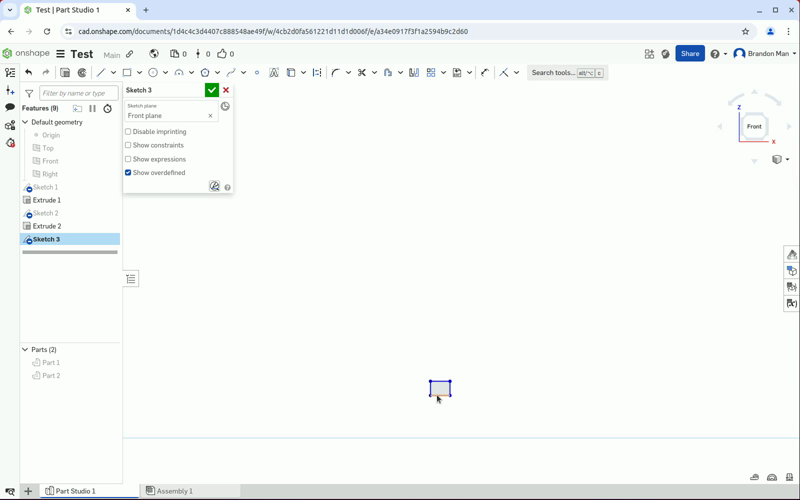
scroll(6)
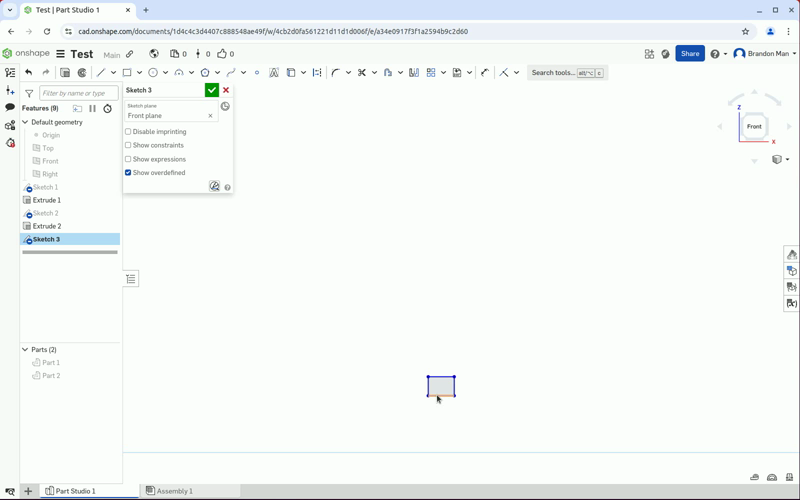
scroll(6)
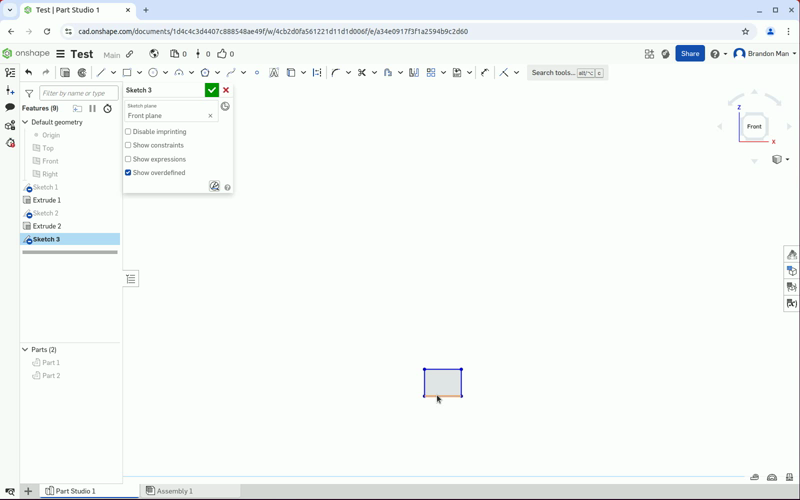
scroll(6)
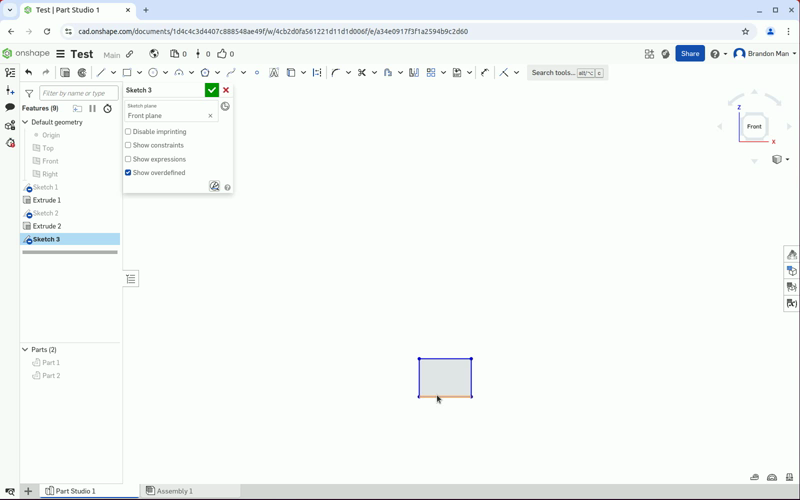
scroll(6)
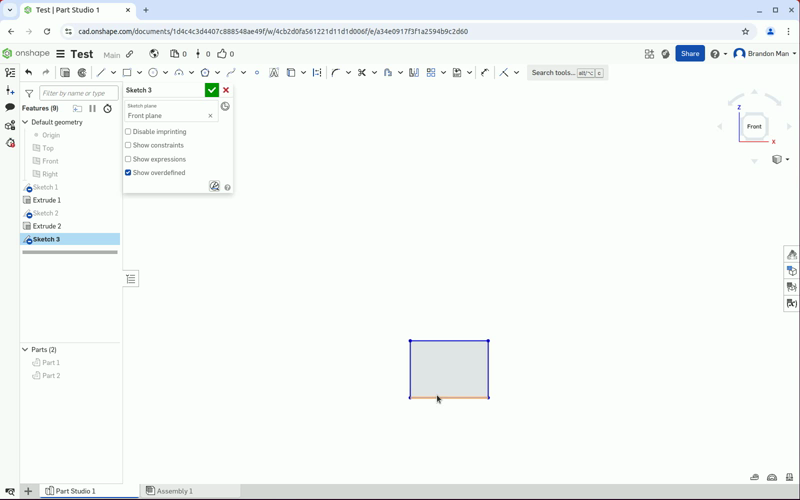
scroll(6)
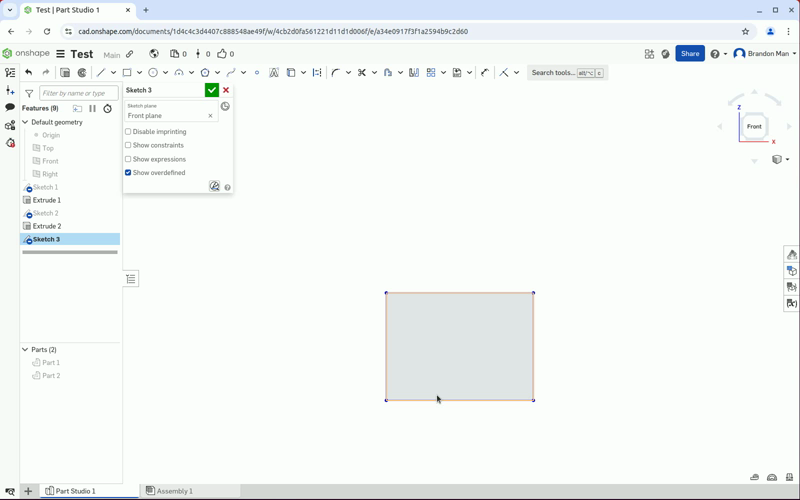
click(437, 394)
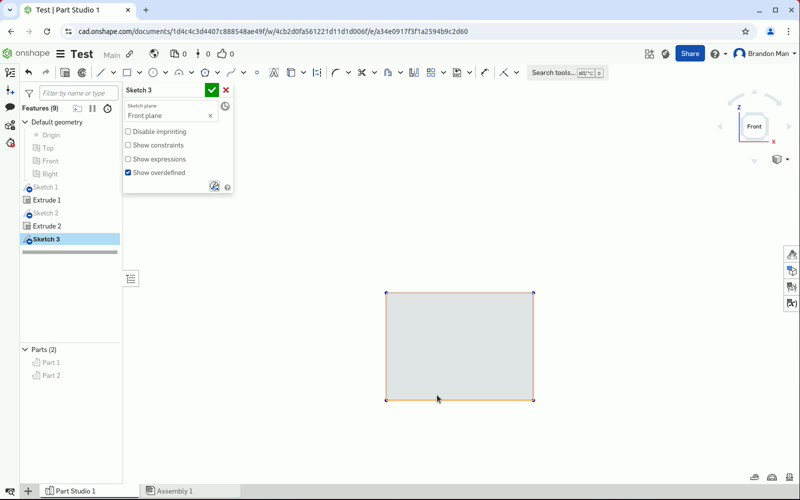
scroll(-6)
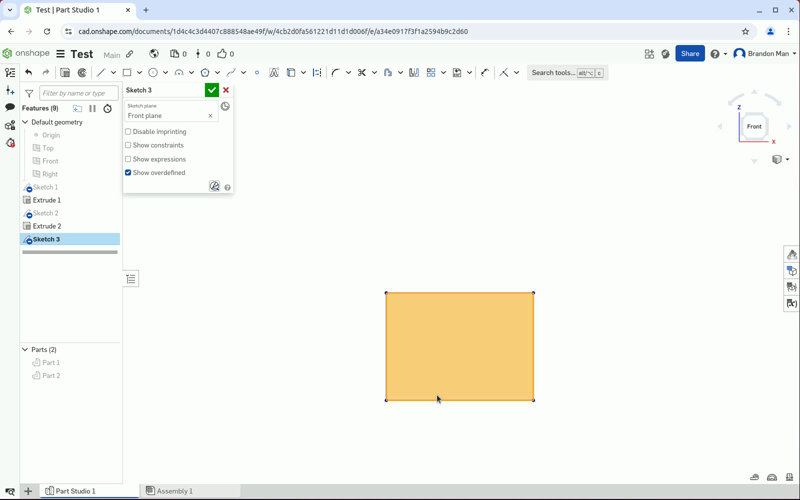
scroll(-6)
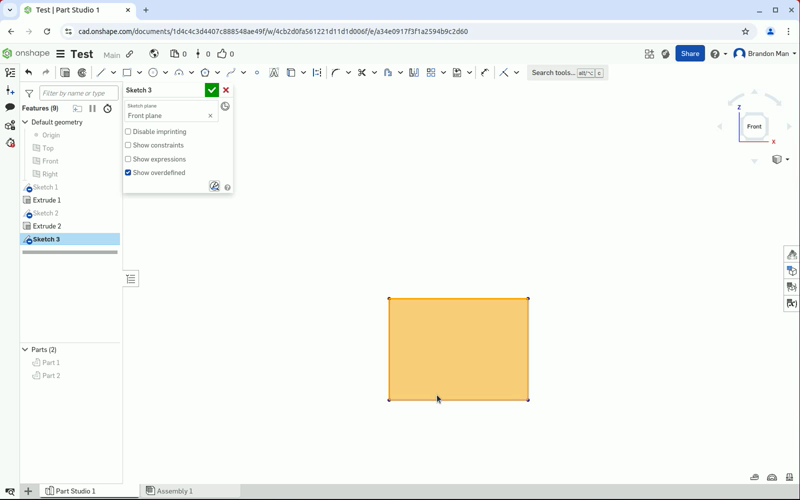
scroll(-6)
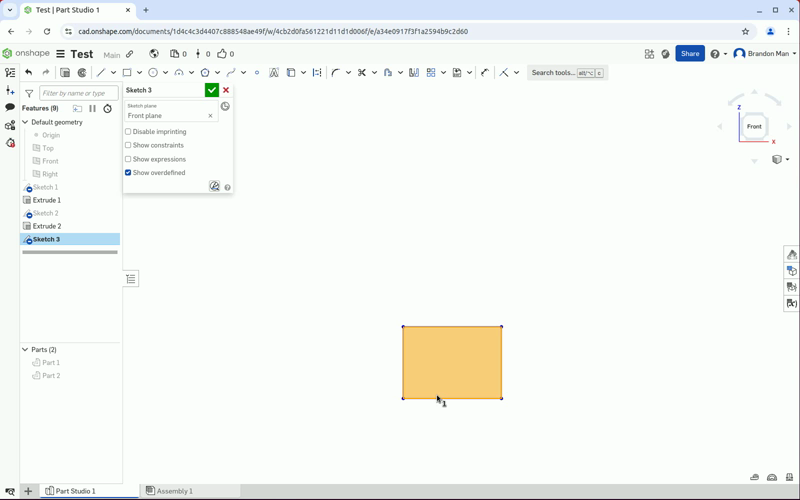
scroll(-6)
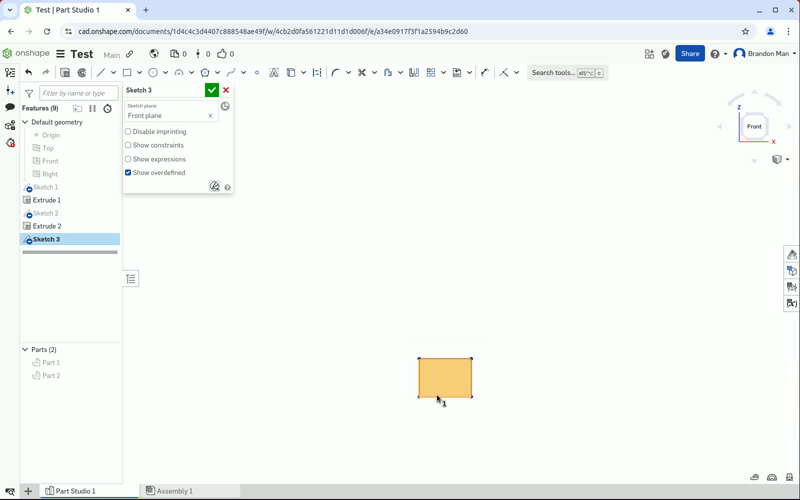
scroll(-6)
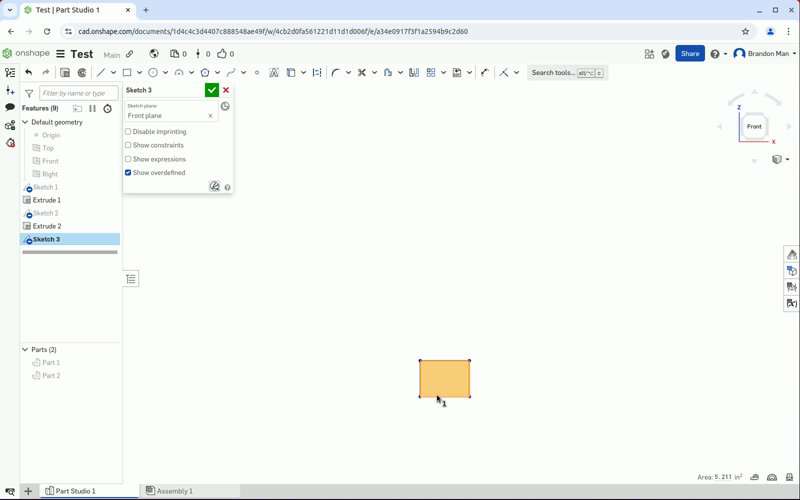
scroll(-6)
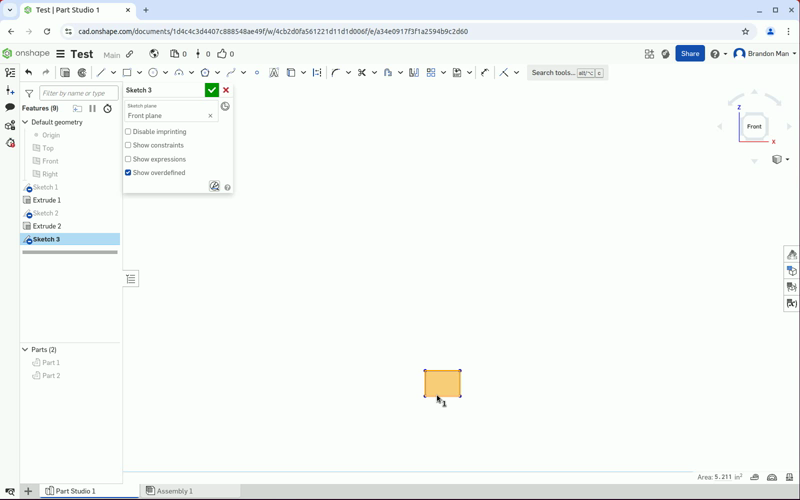
scroll(-6)
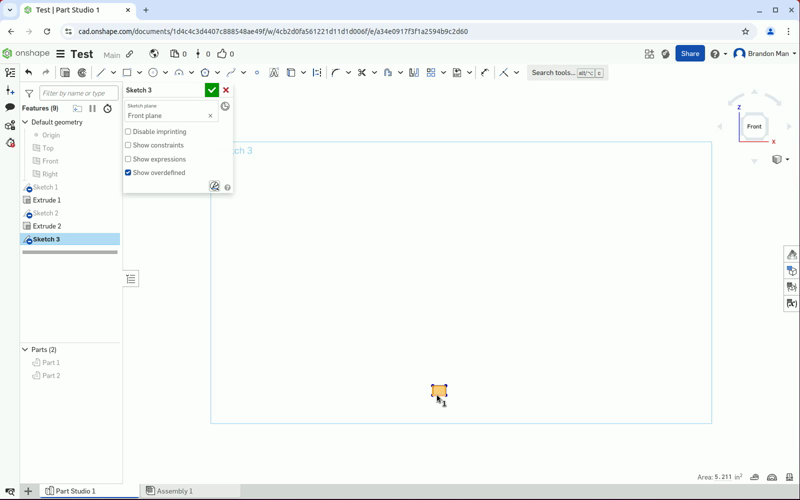
mouse_move(73, 352)
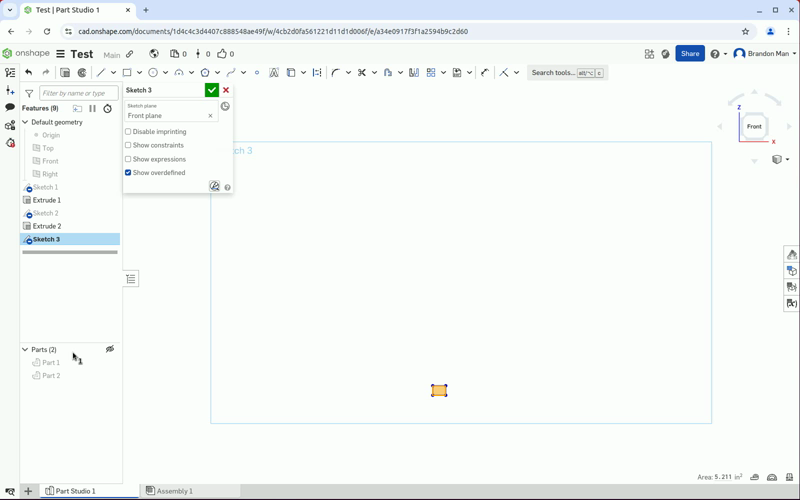
key(shift+y)
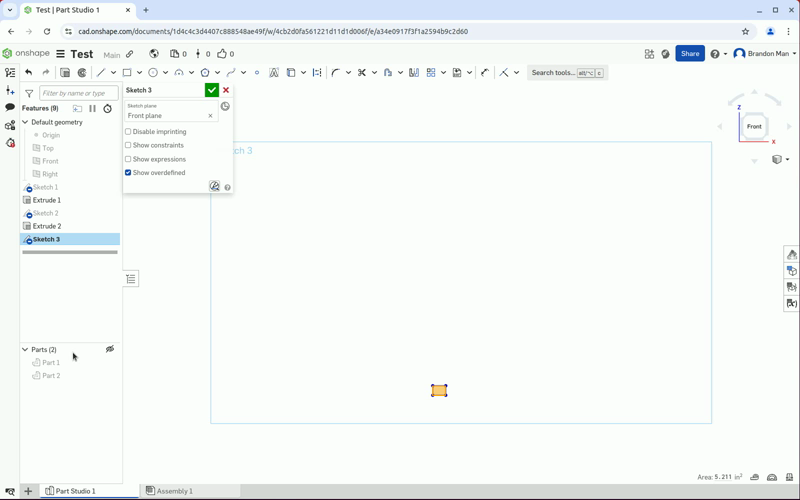
key(shift+e)
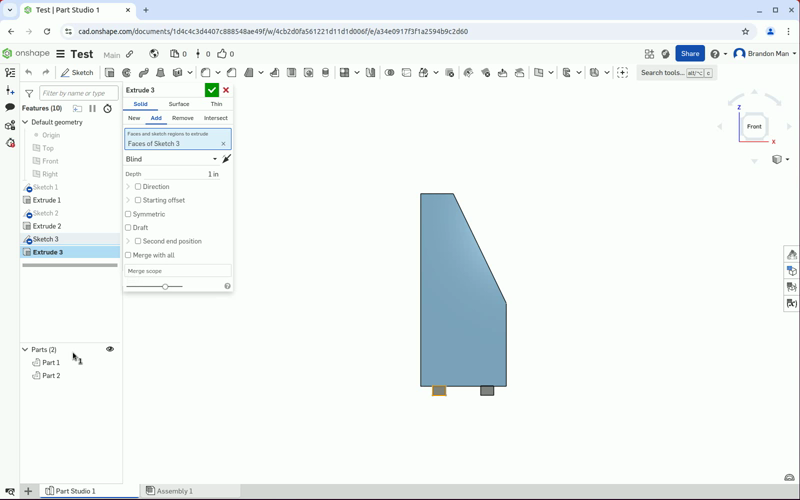
mouse_move(143, 106)
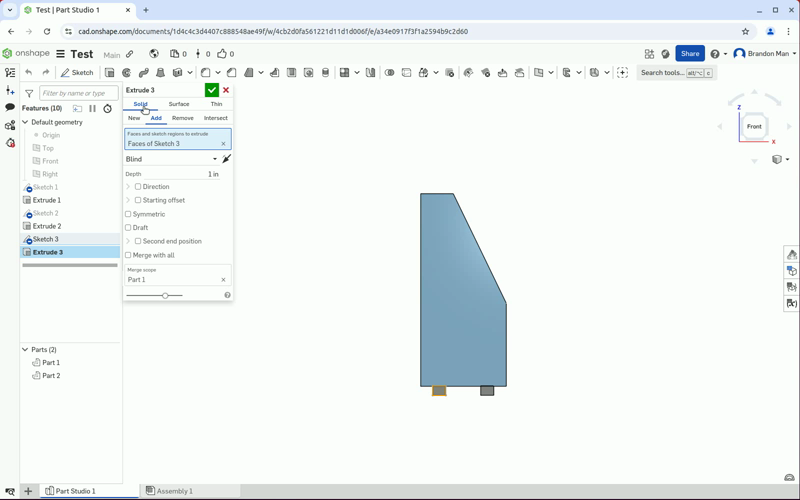
click(143, 106)
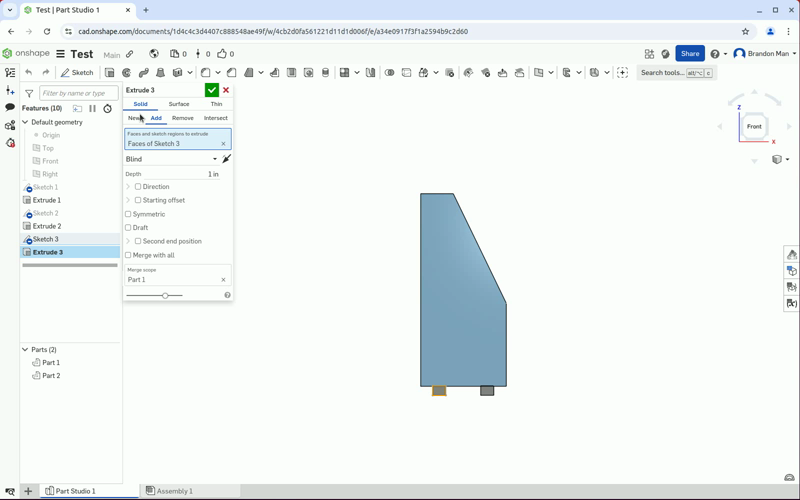
mouse_move(137, 120)
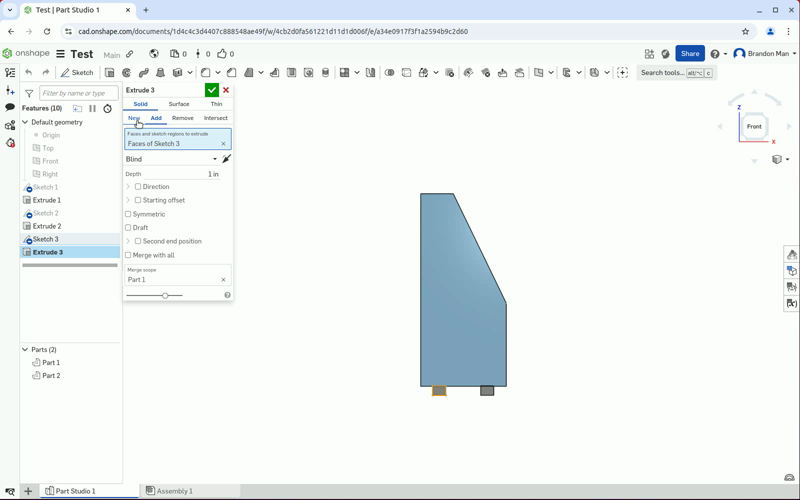
click(137, 120)
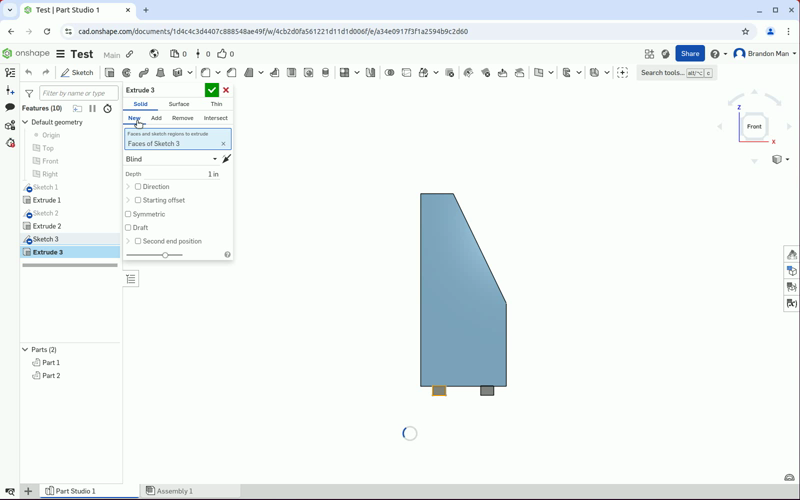
key(tab, 4)
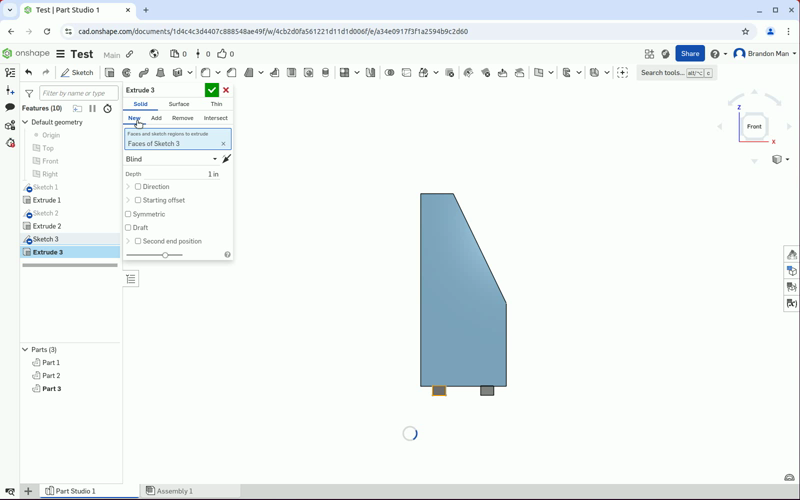
text(1.926)
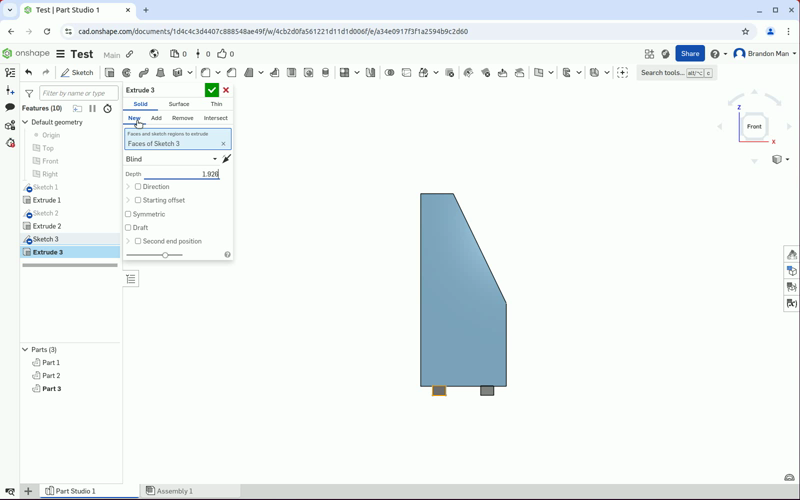
key(enter)
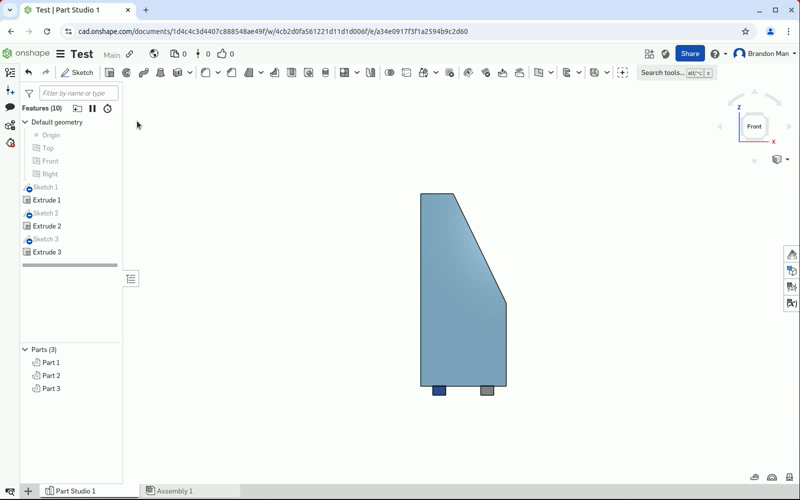
key(shift+h)
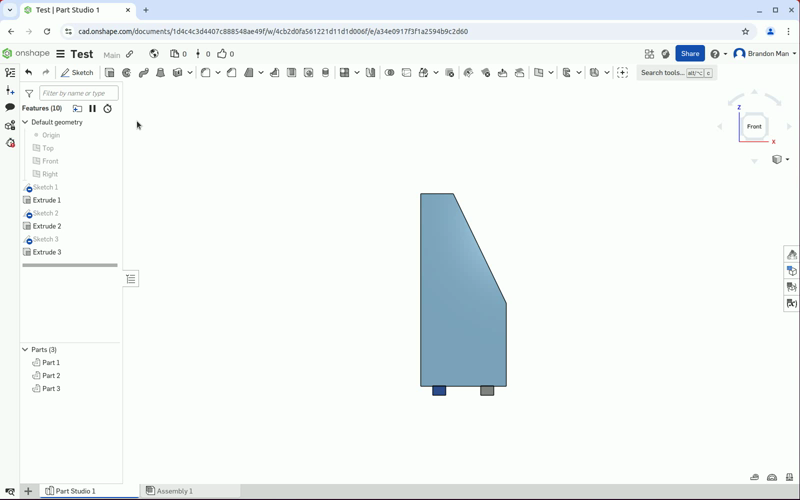
key(shift+h)
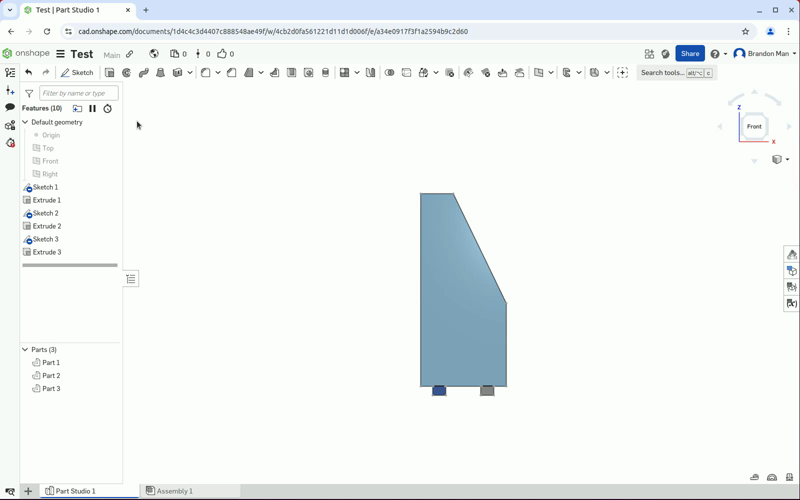
key(shift+7)
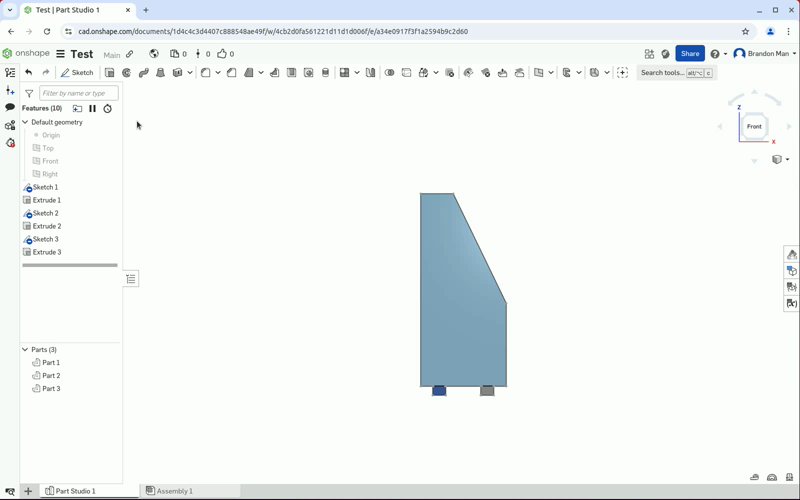
key(left, 2)
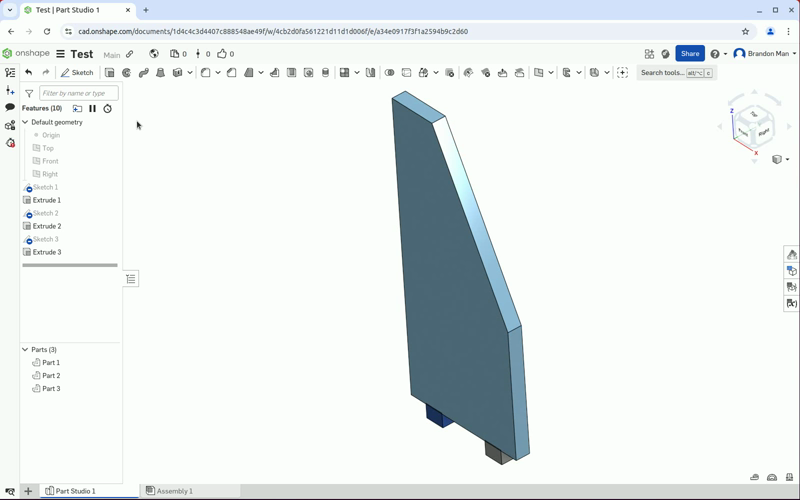
key(down, 2)
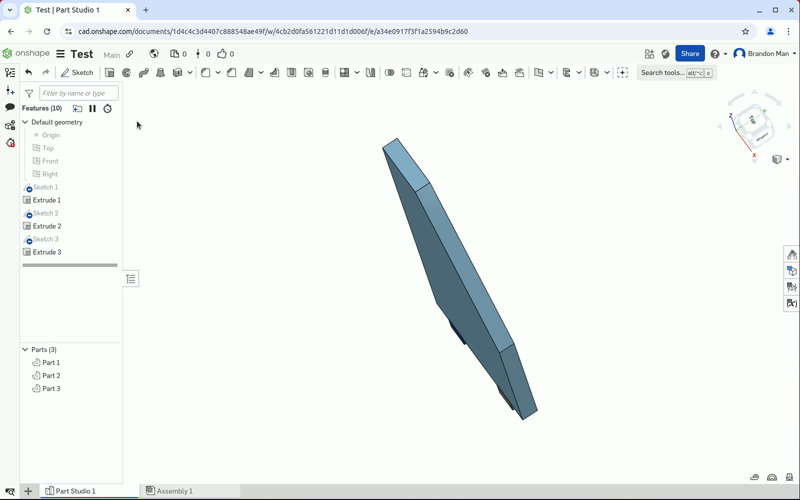
key(up, 2)
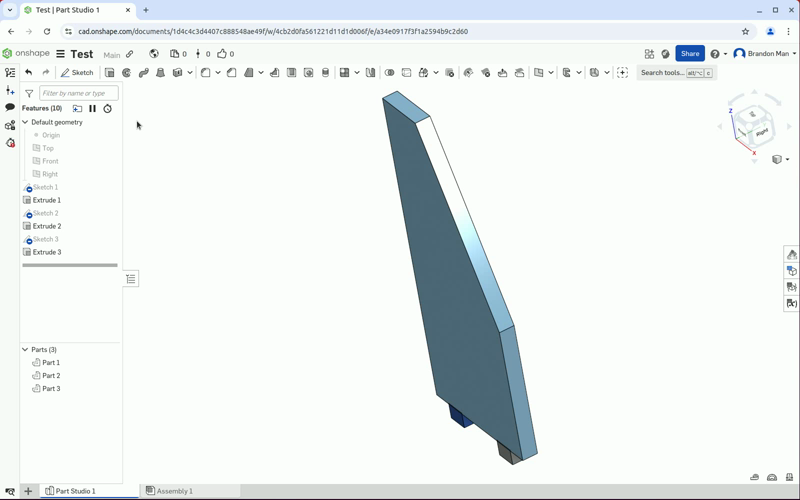
key(right, 2)
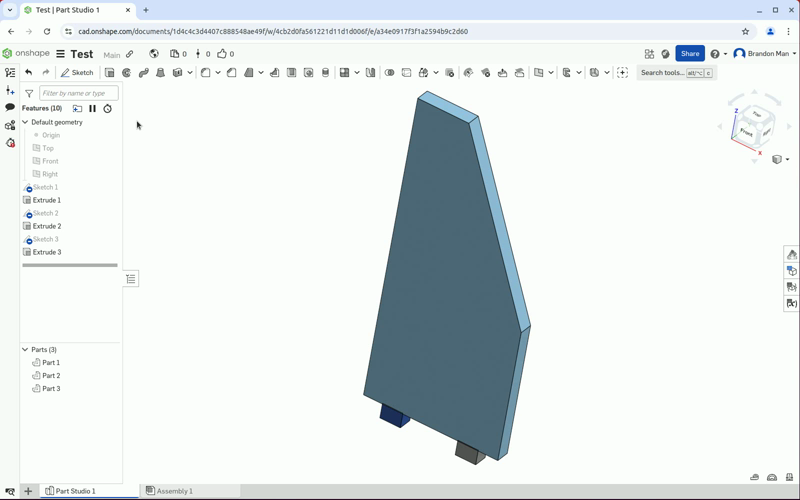
mouse_move(73, 189)
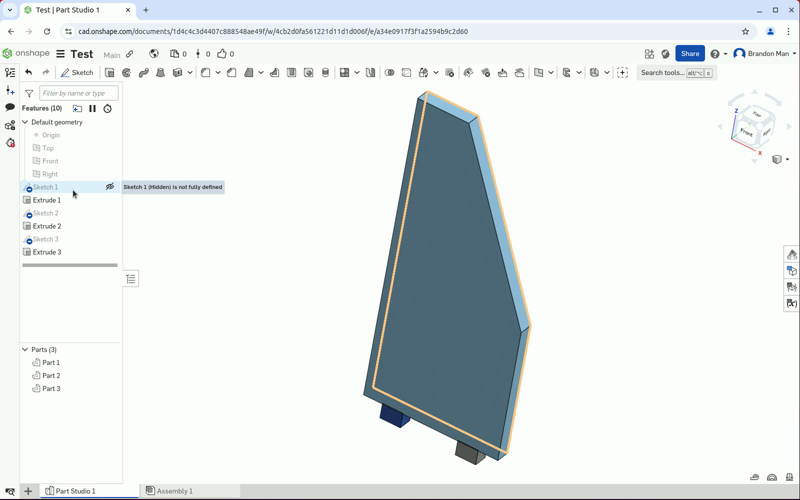
click(73, 189)